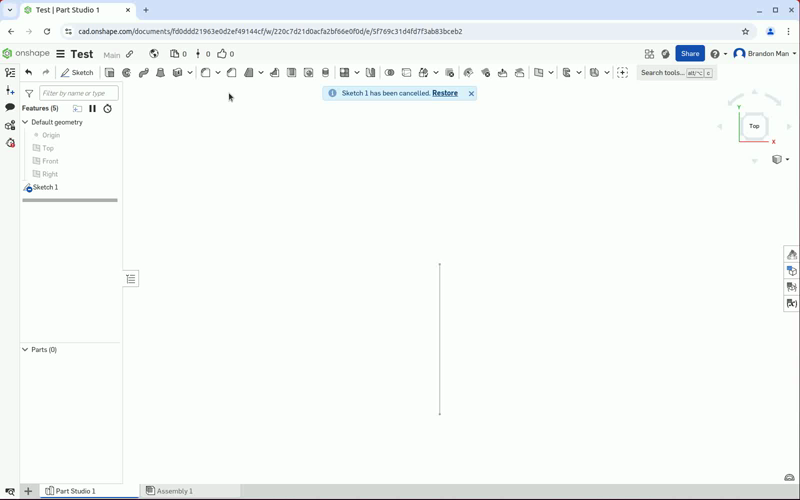
key(shift+h)
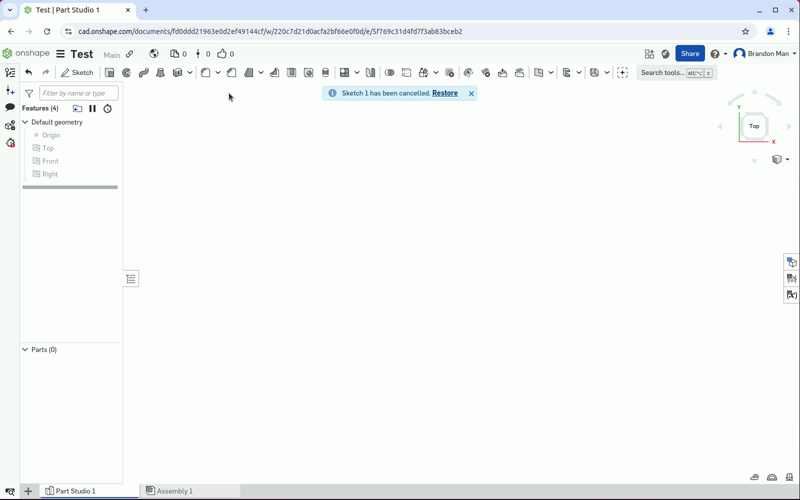
mouse_move(73, 352)
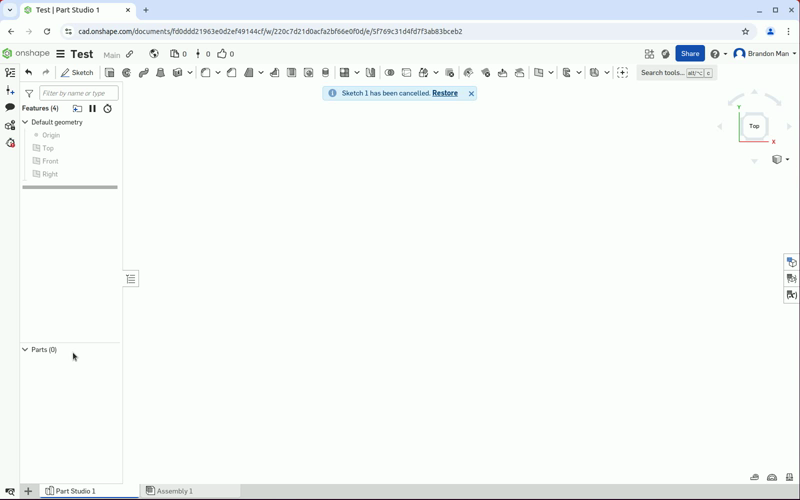
key(y)
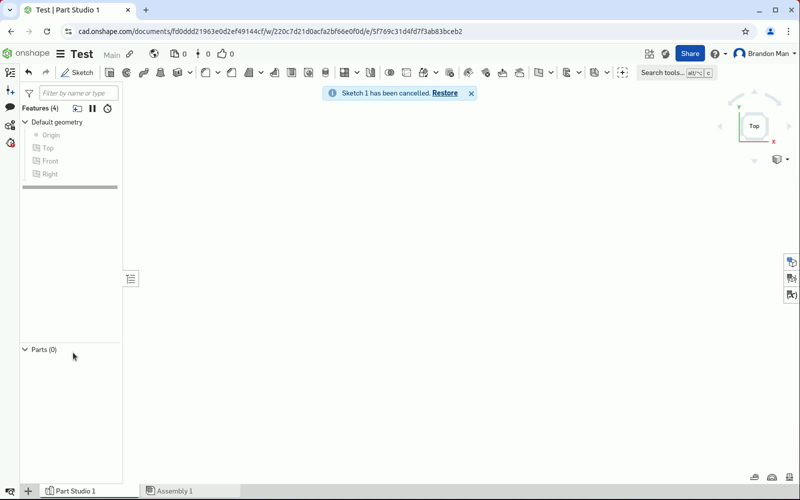
key(shift+p)
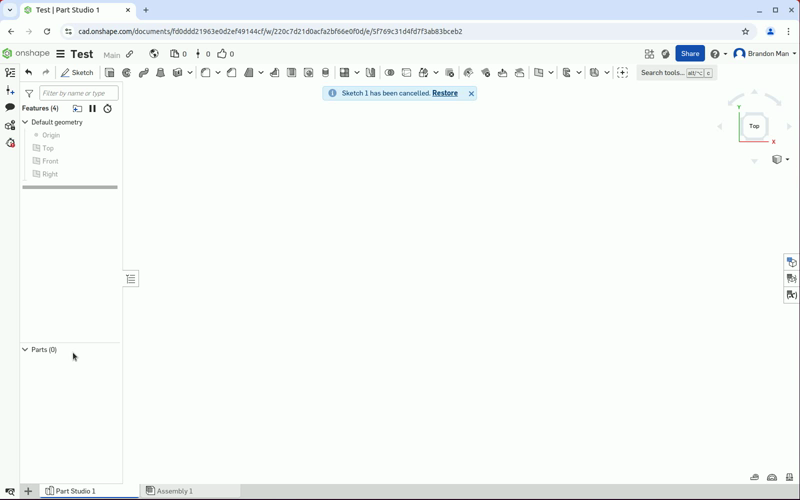
key(space)
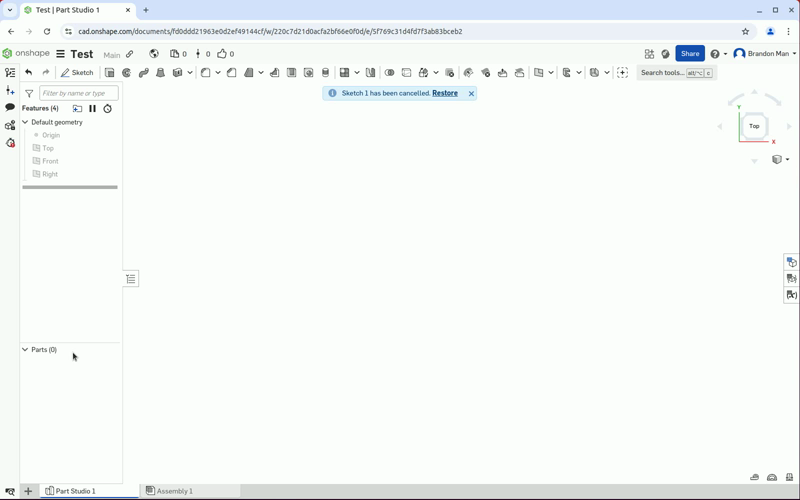
key_down(shift)
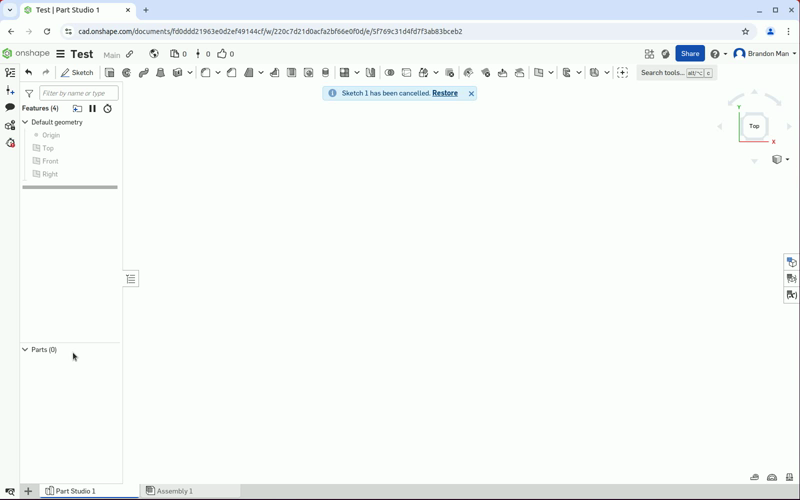
key(up)
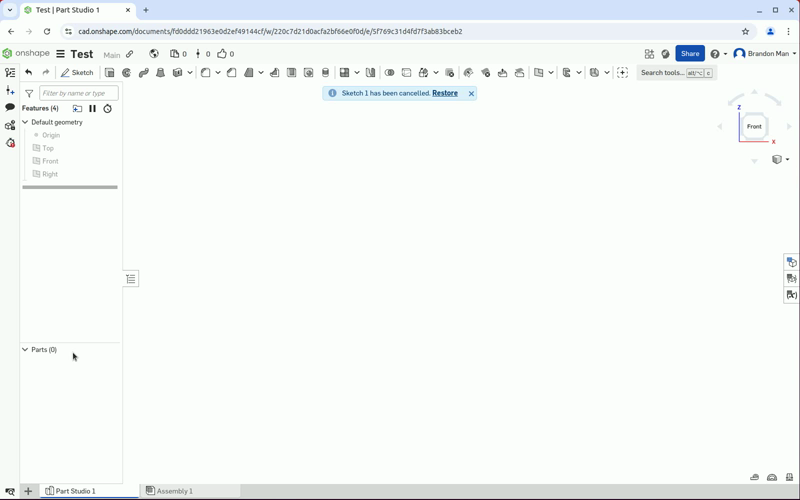
key_up(shift)
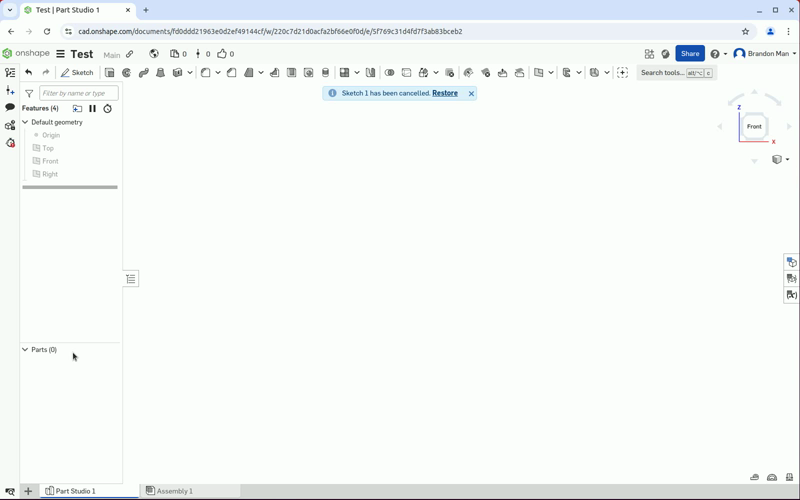
key(space)
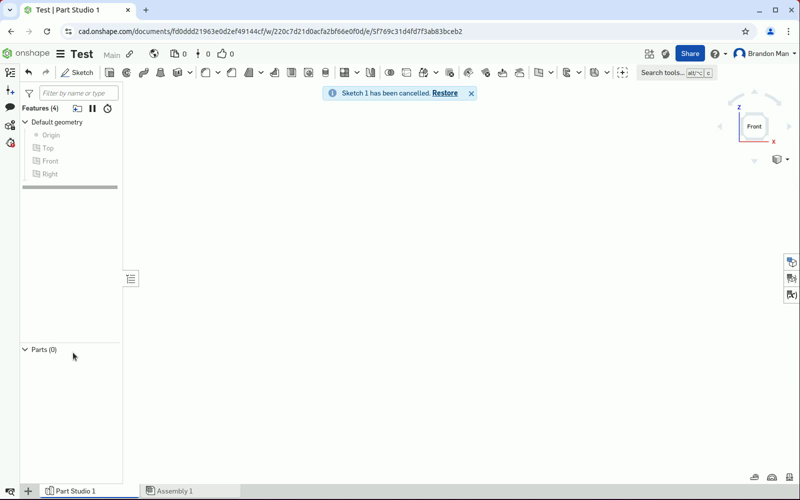
key_down(shift)
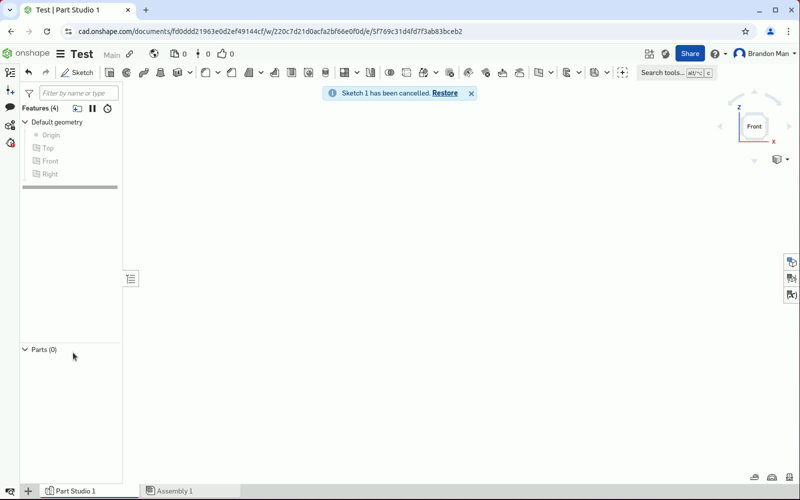
key(left)
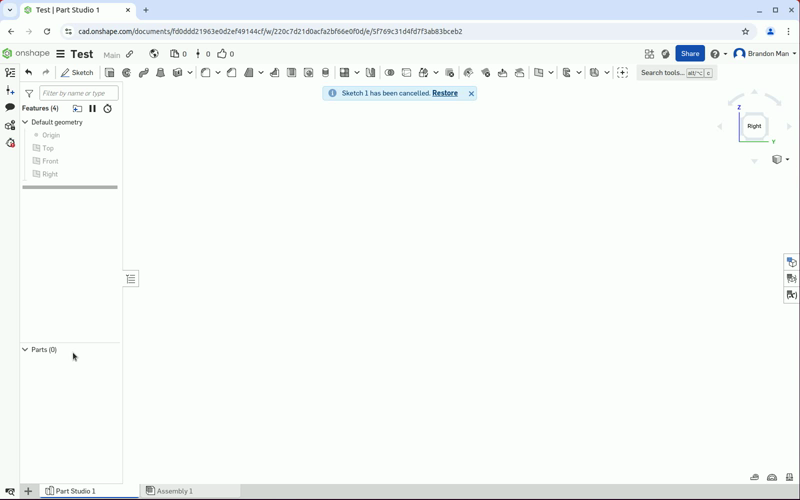
key_up(shift)
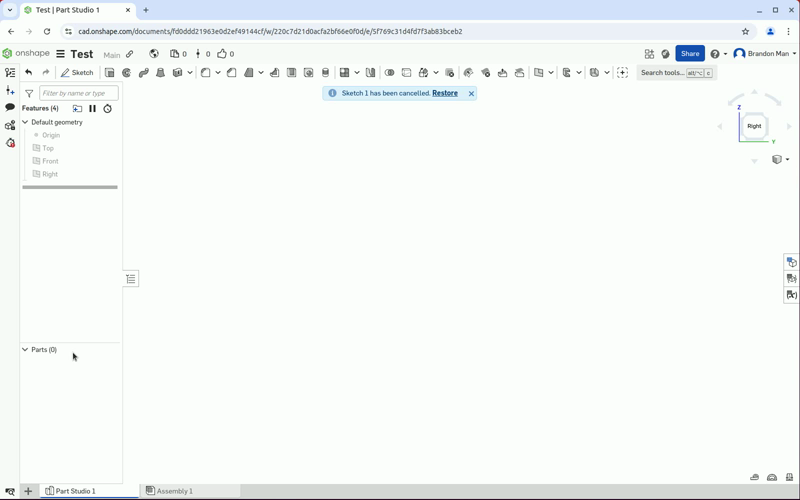
mouse_move(73, 352)
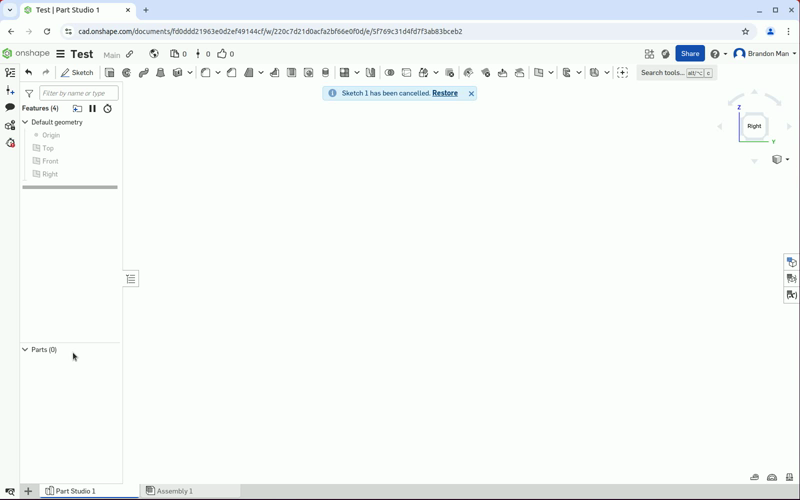
key(shift+y)
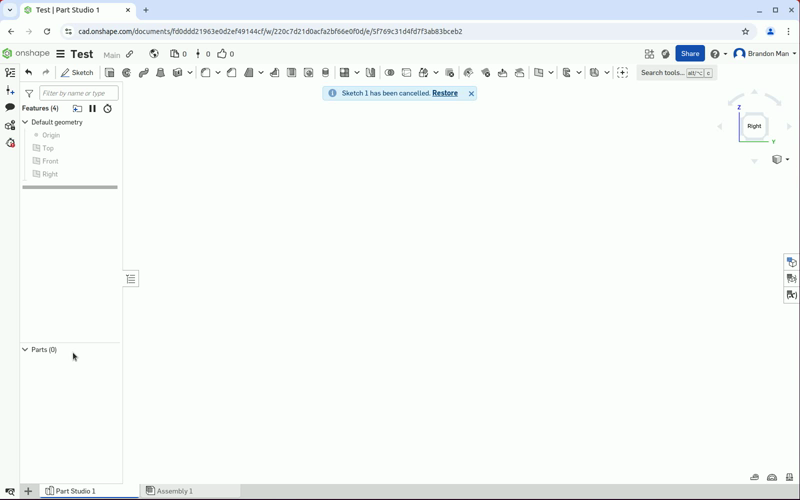
key(shift+s)
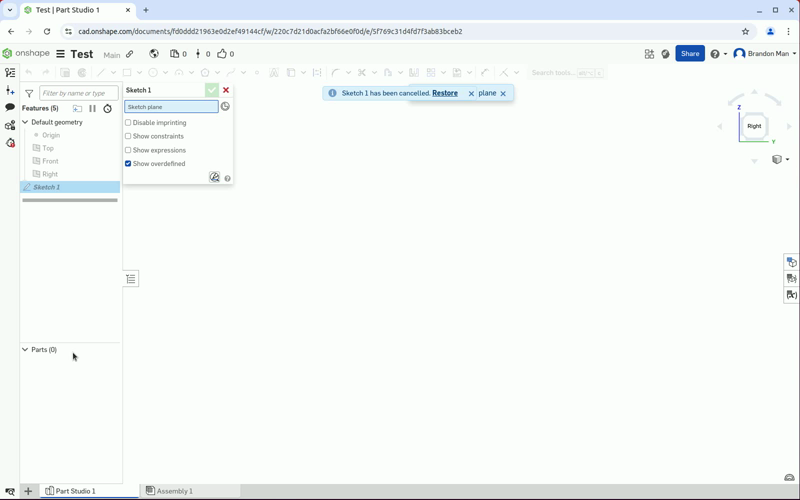
mouse_move(73, 176)
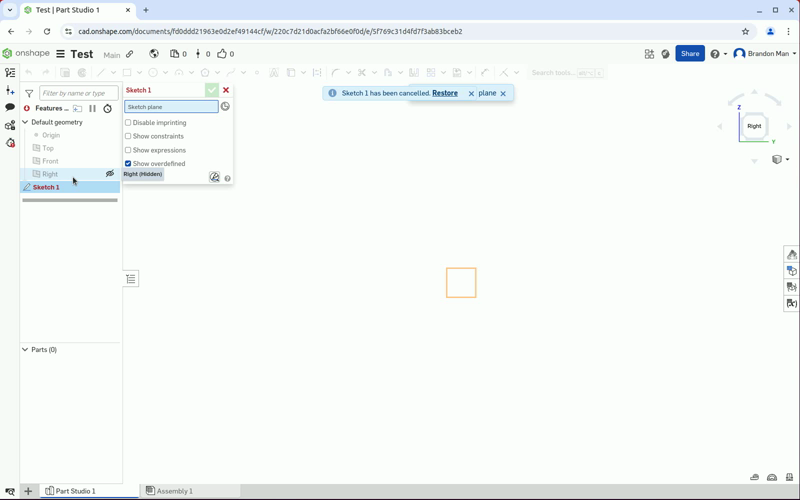
click(73, 176)
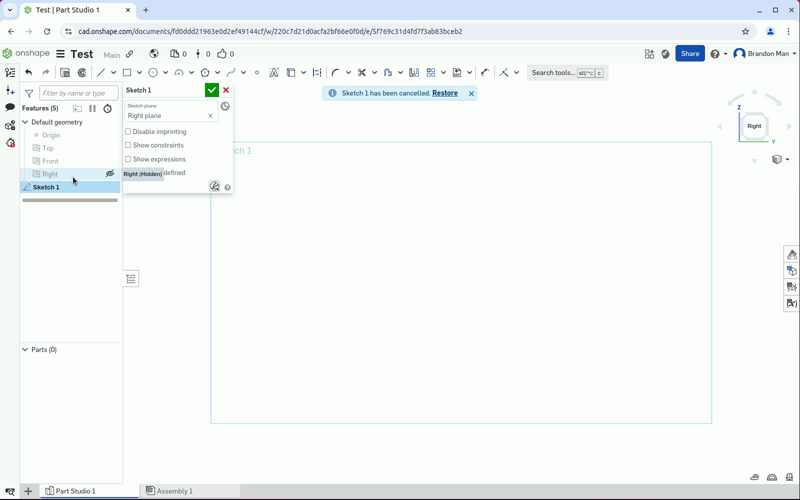
mouse_move(73, 352)
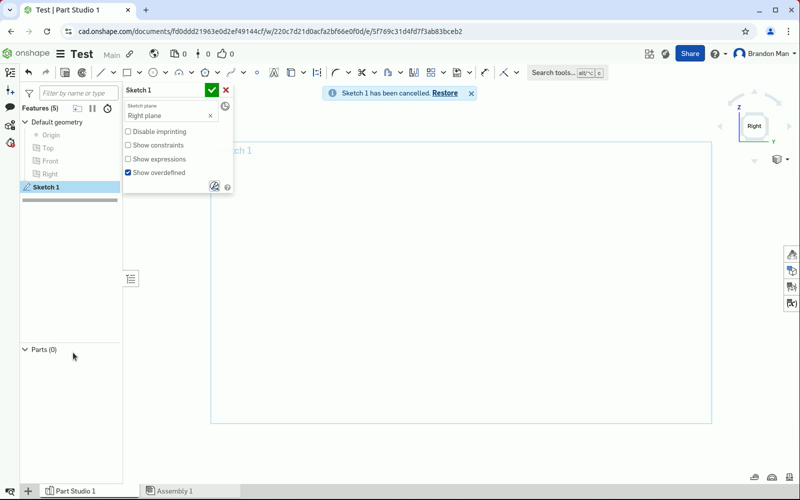
key(y)
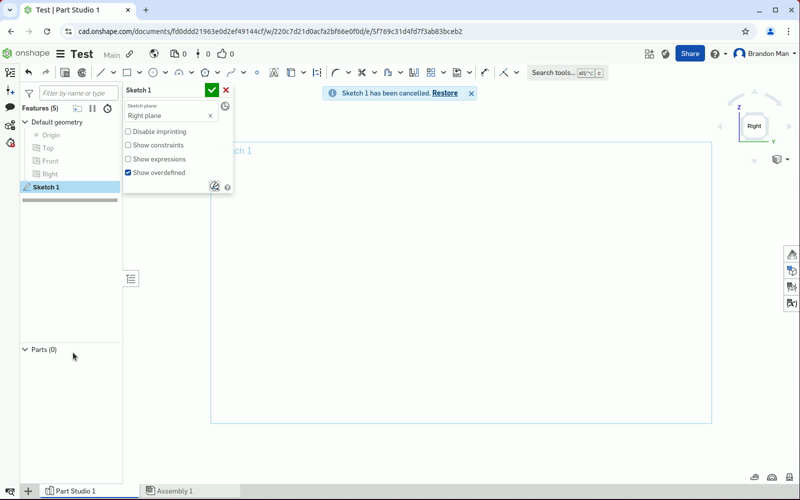
key(l)
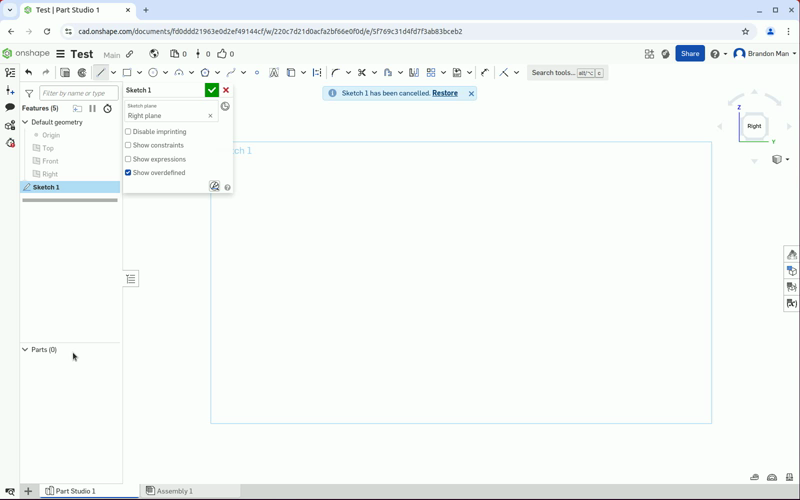
key_down(shift)
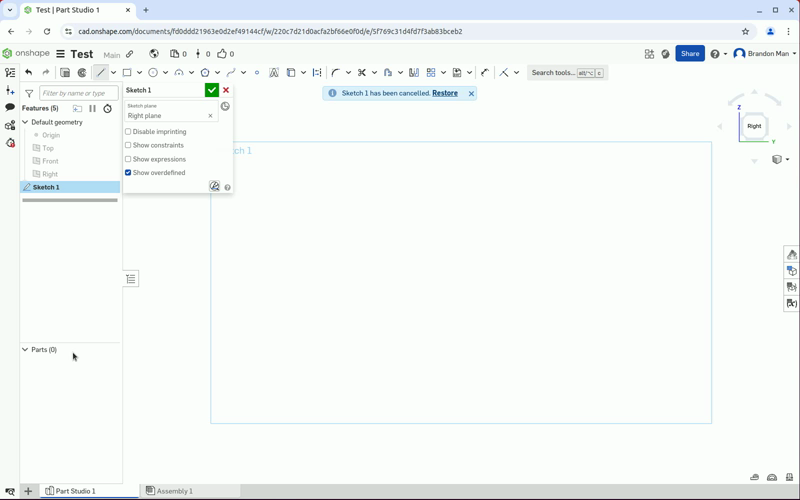
mouse_move(406, 328)
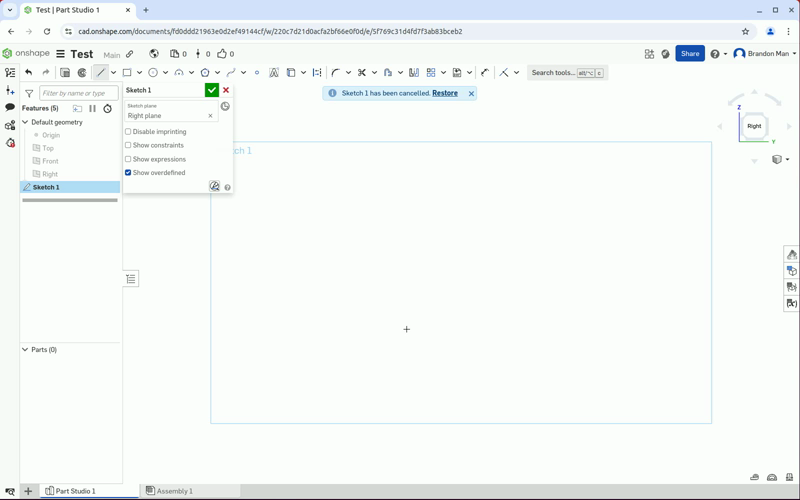
click(406, 328)
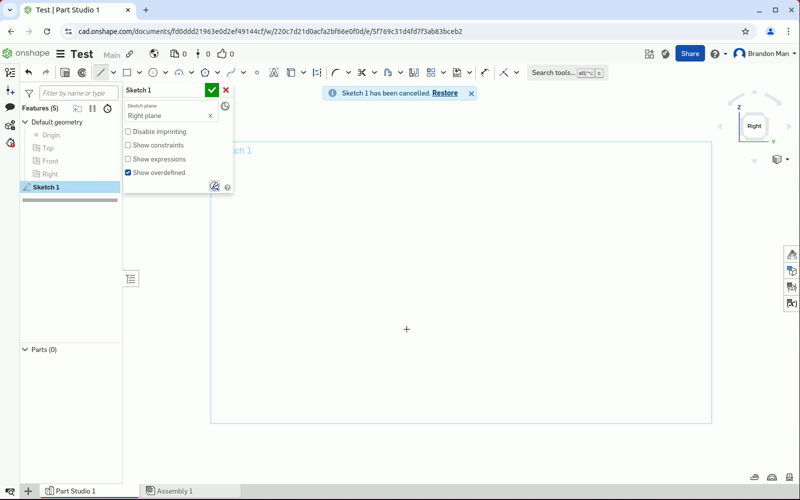
key_up(shift)
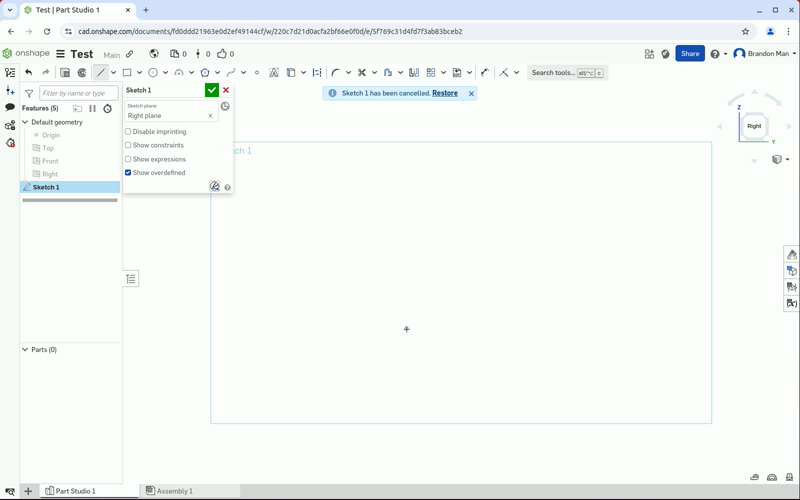
key_down(shift)
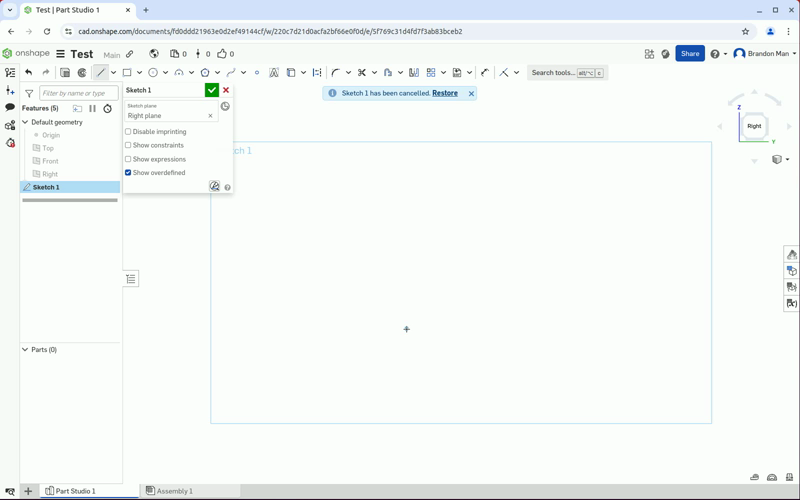
mouse_move(514, 328)
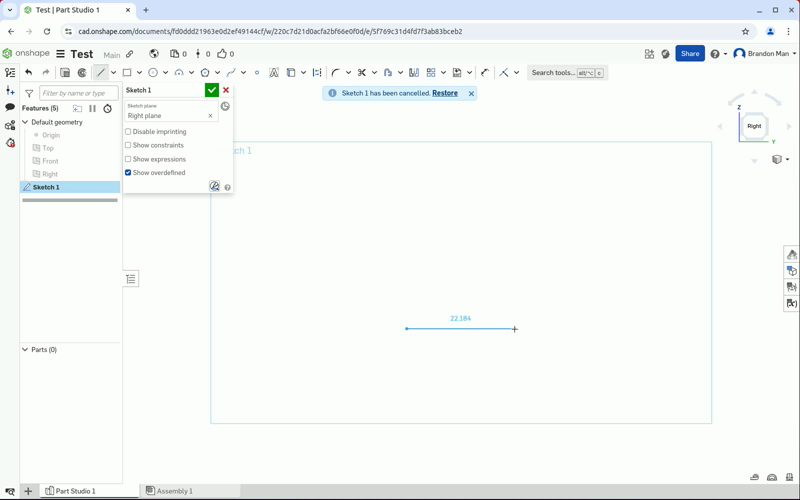
click(514, 328)
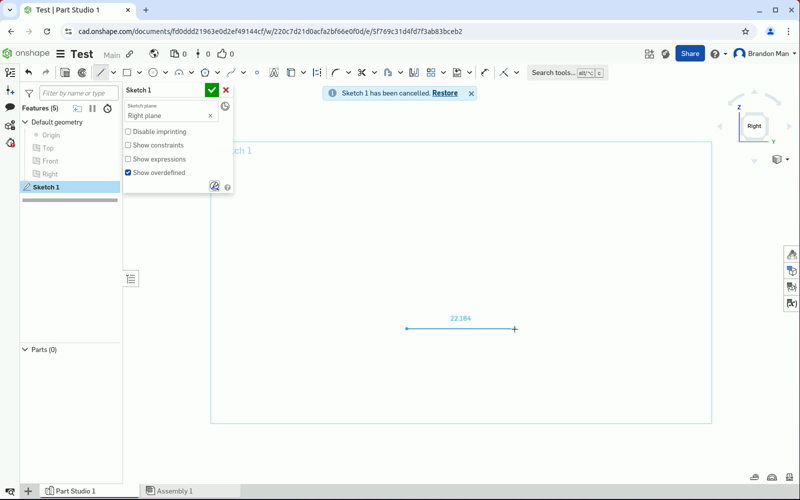
key_up(shift)
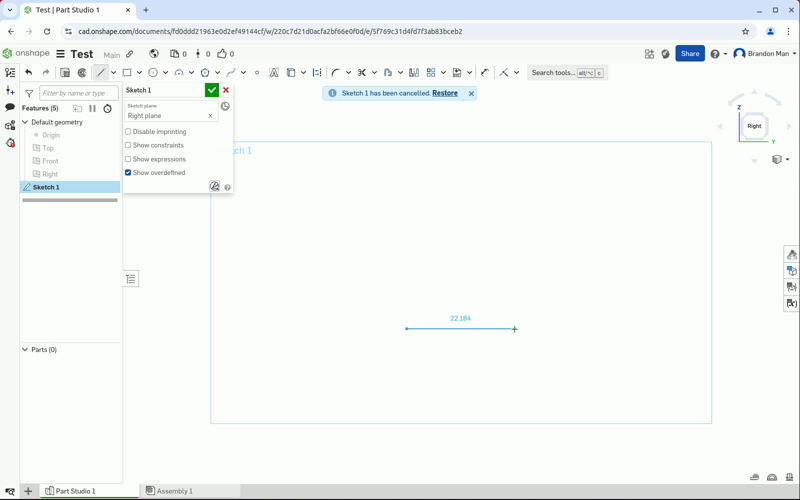
key_down(shift)
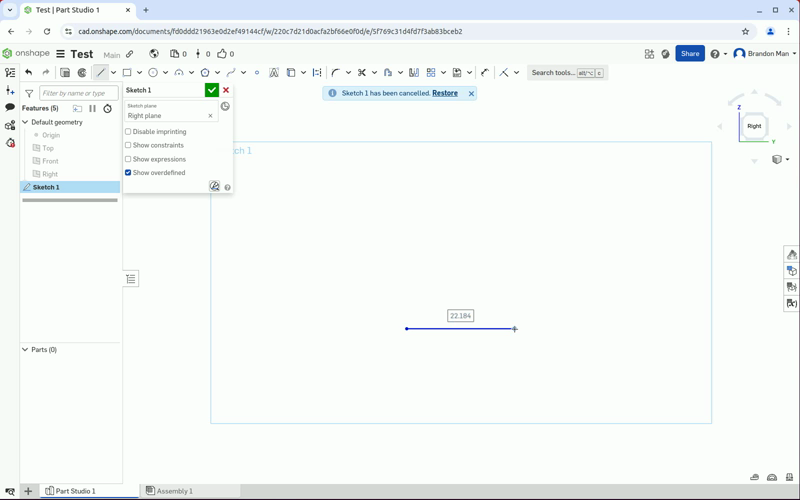
mouse_move(514, 236)
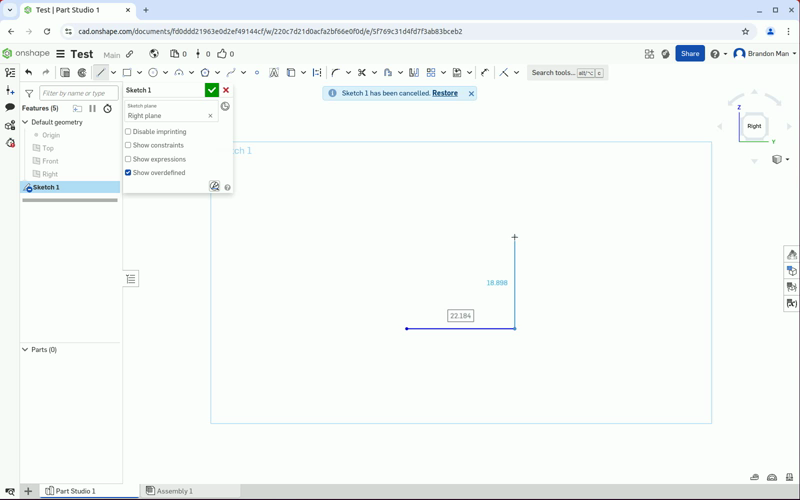
click(514, 236)
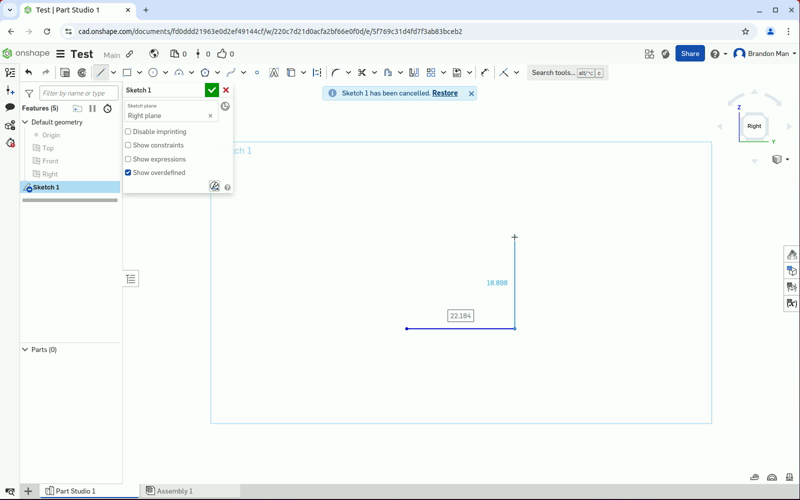
key_up(shift)
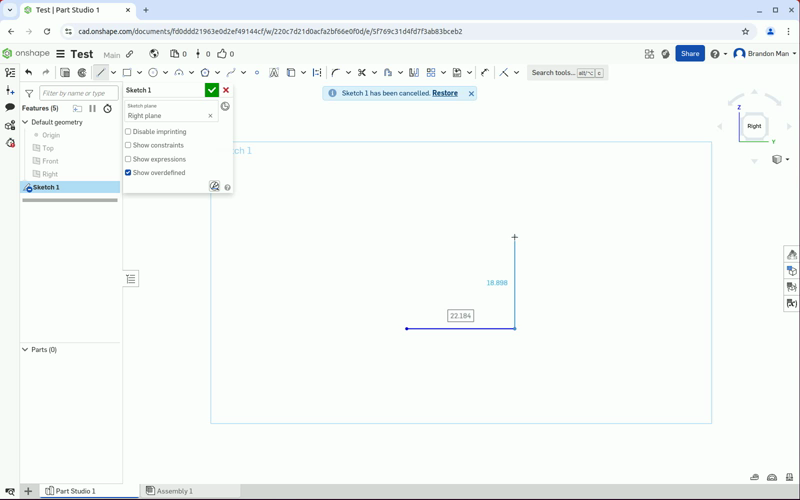
key_down(shift)
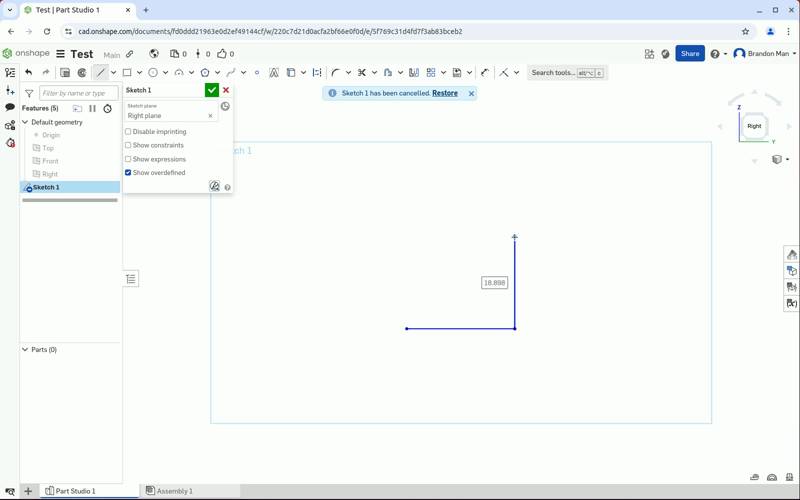
mouse_move(406, 236)
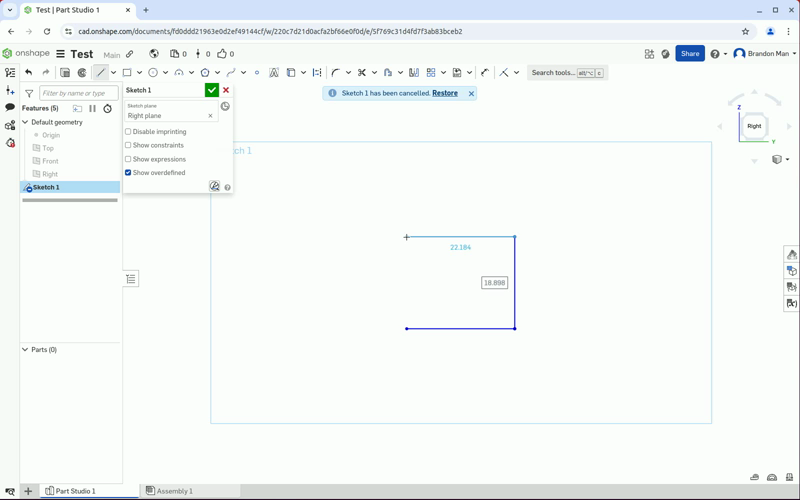
click(406, 236)
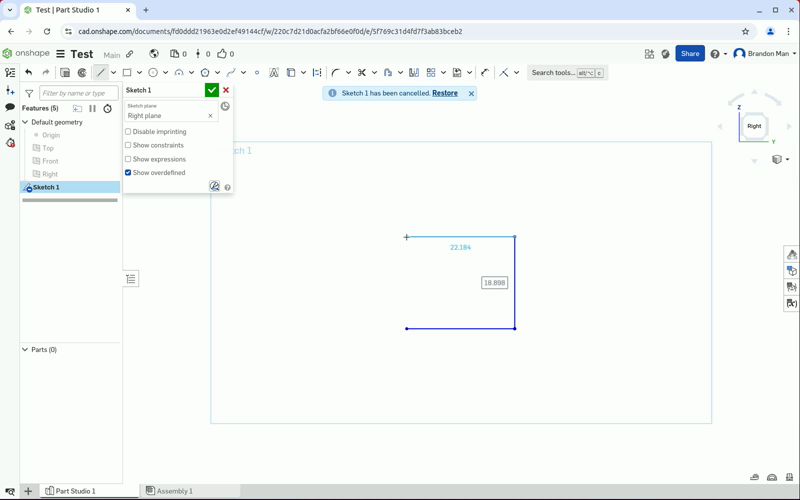
key_up(shift)
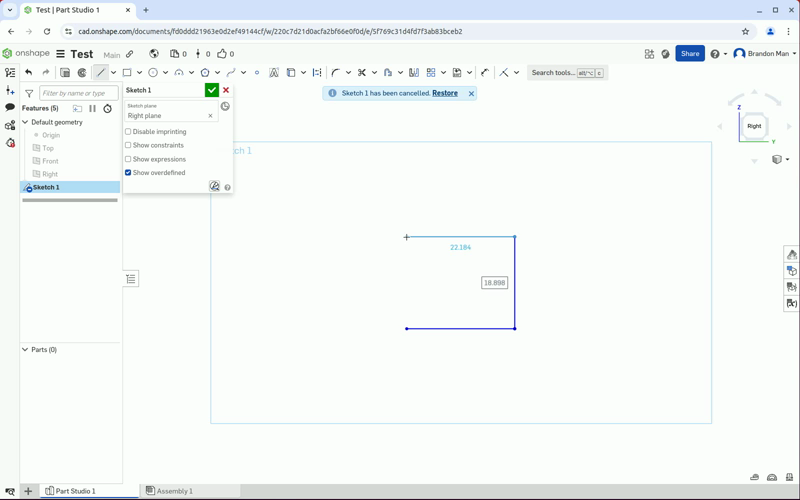
key_down(shift)
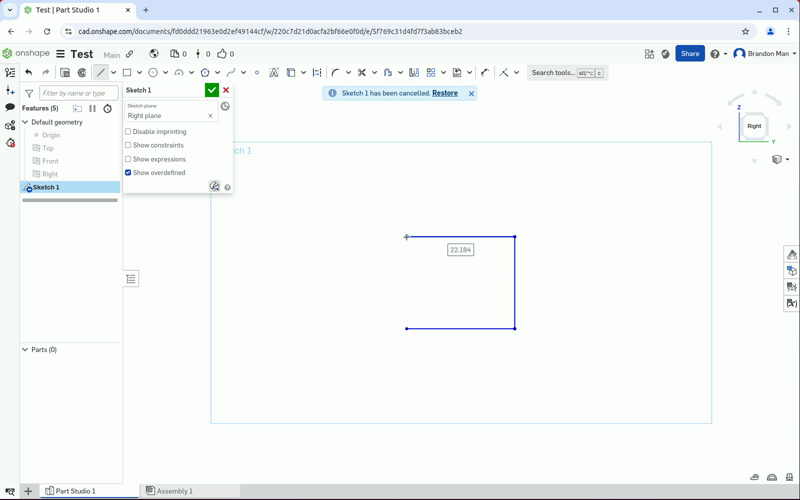
mouse_move(406, 328)
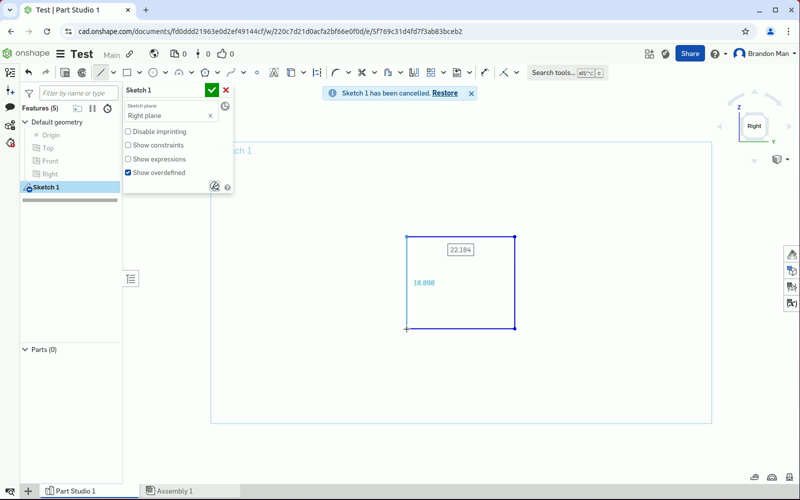
key_up(shift)
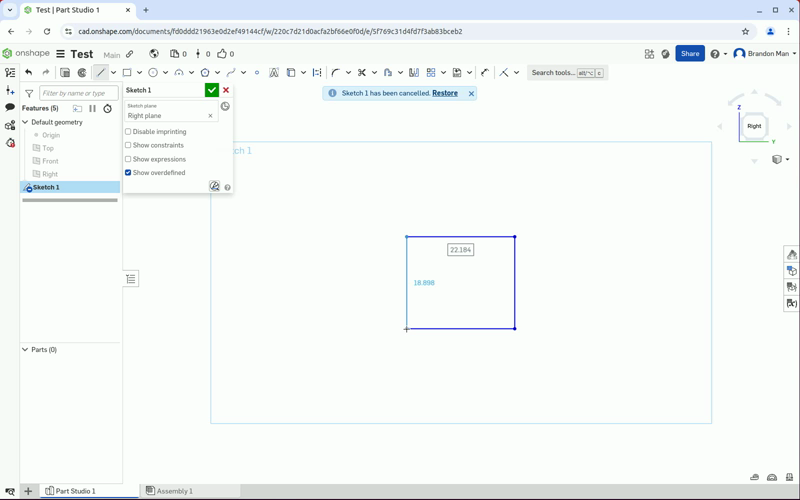
click(406, 328)
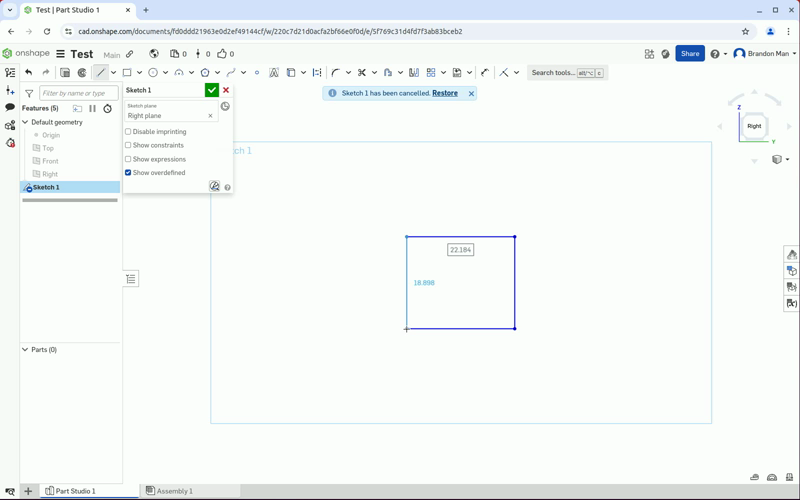
key(esc)
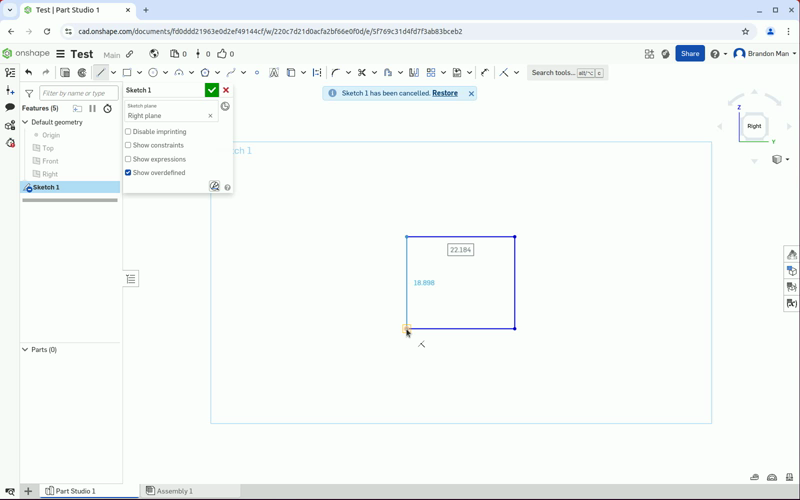
mouse_move(501, 295)
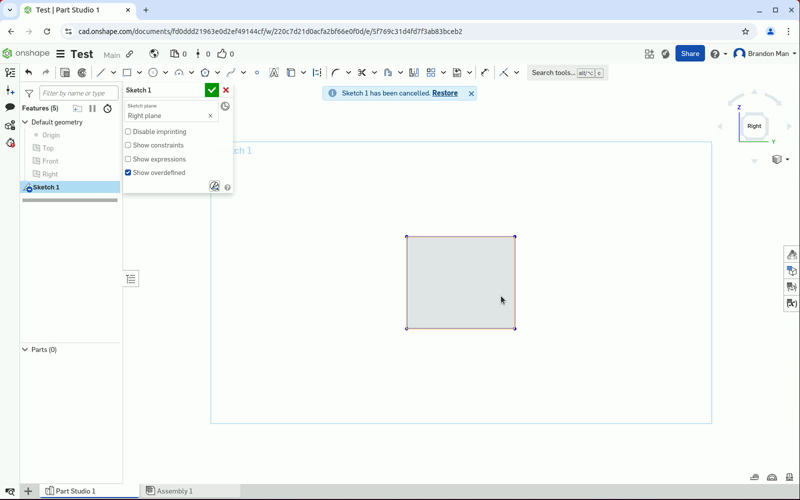
click(501, 295)
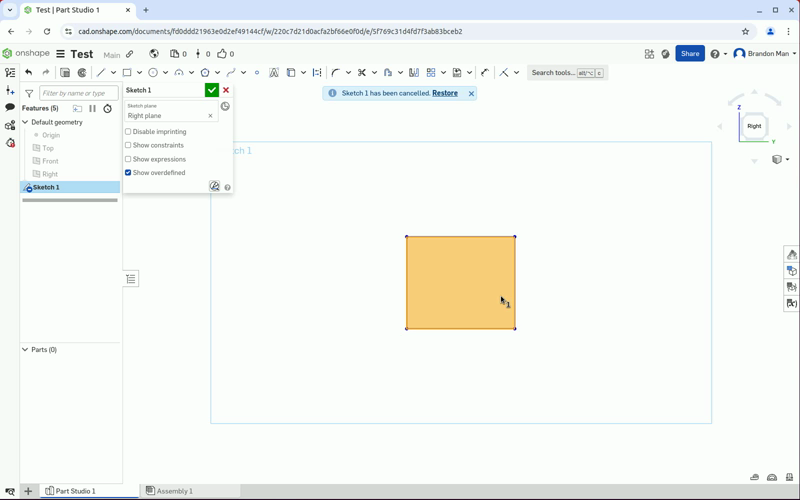
mouse_move(73, 352)
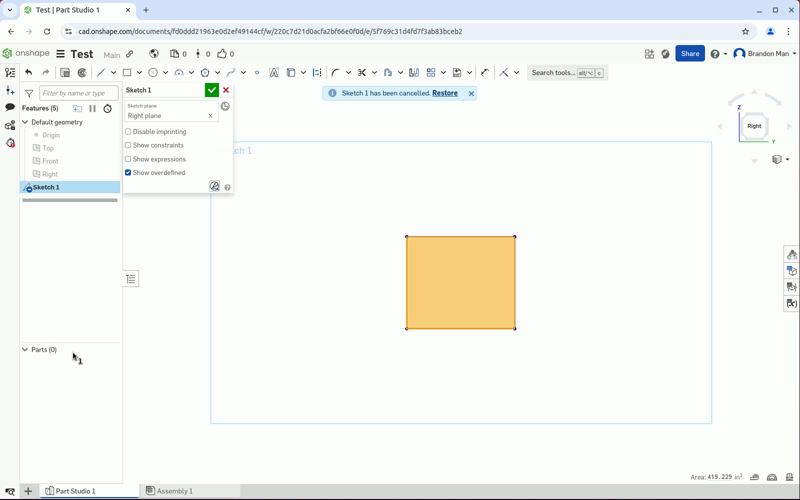
key(shift+y)
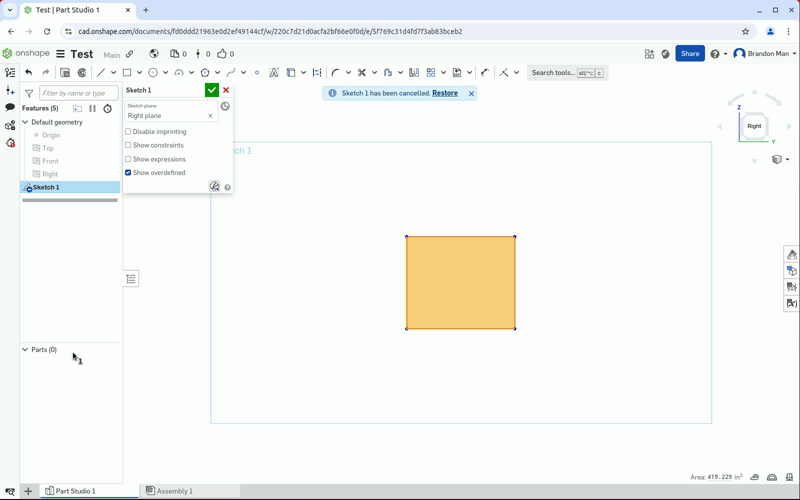
key(shift+e)
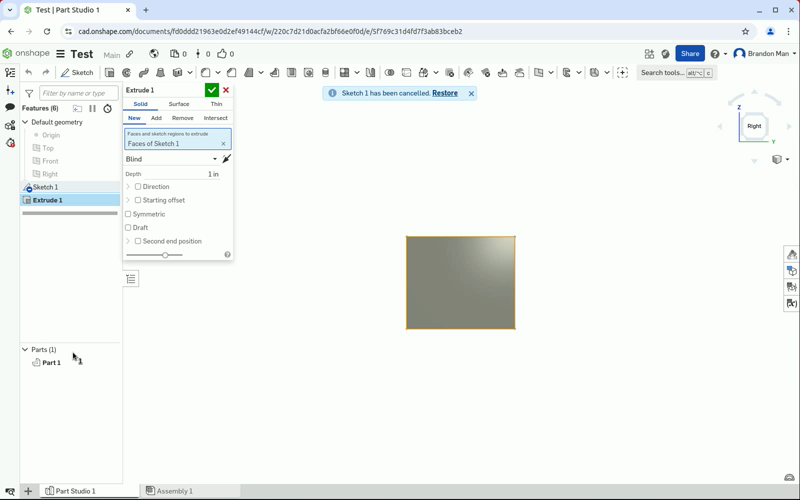
mouse_move(143, 106)
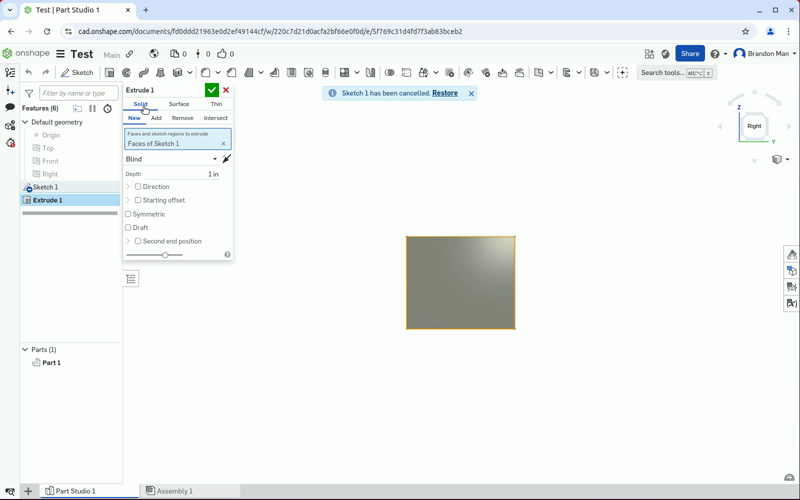
click(143, 106)
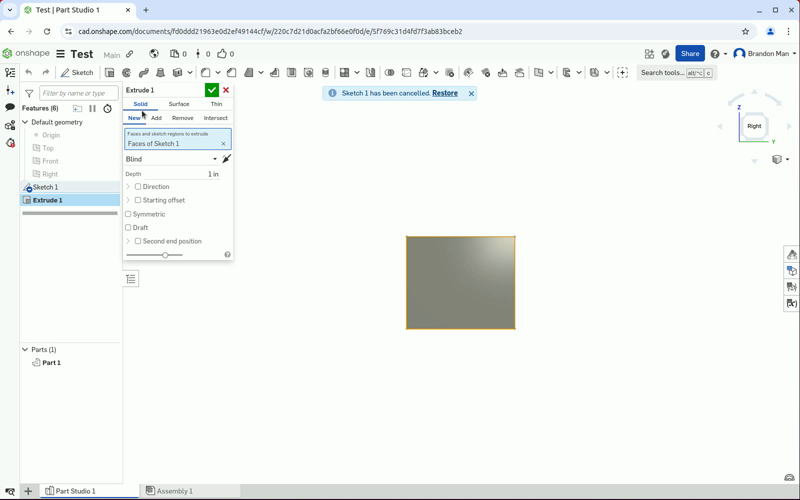
mouse_move(137, 120)
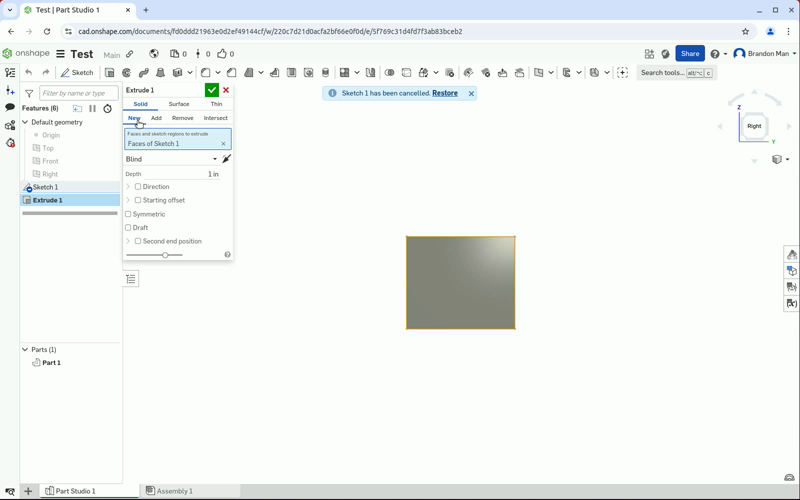
click(137, 120)
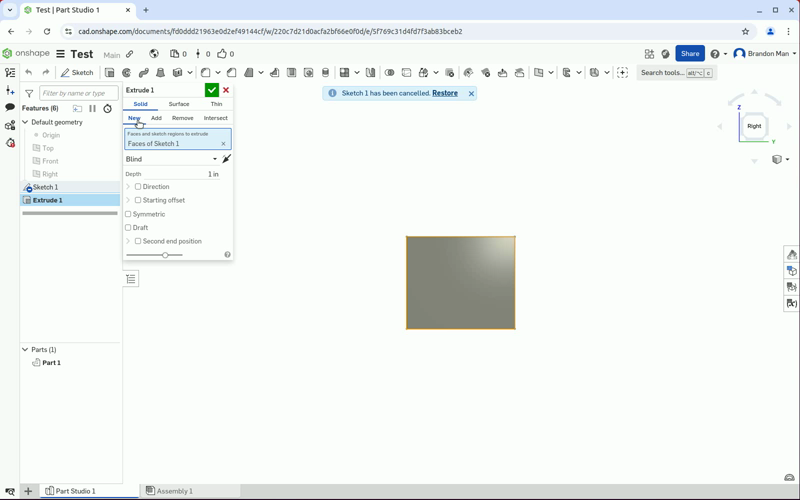
key(tab, 4)
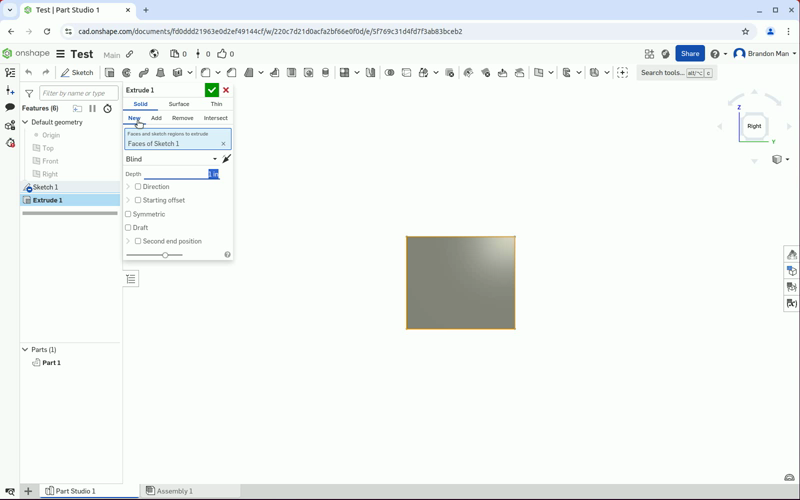
text(2.166)
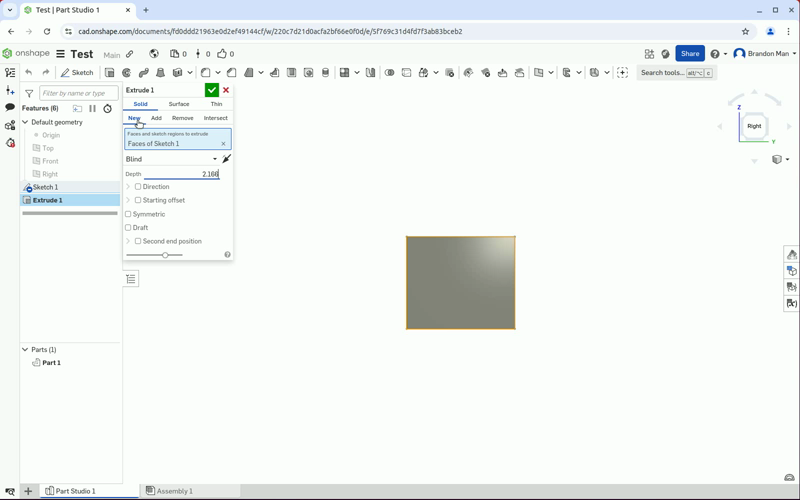
key(enter)
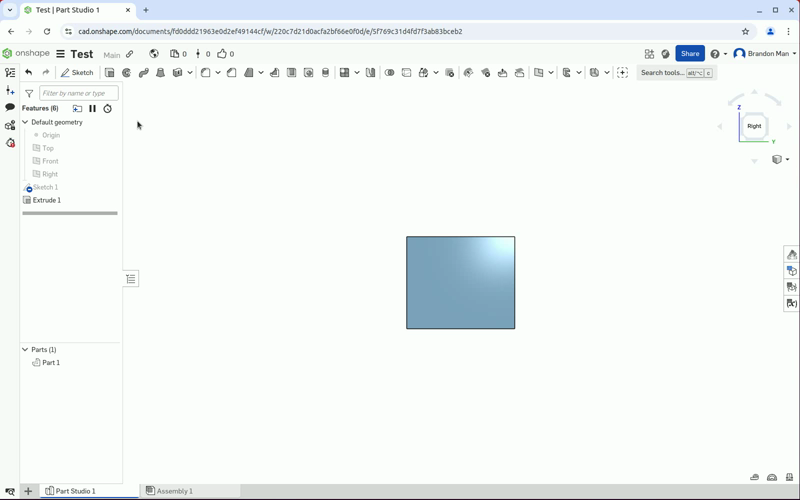
key(shift+h)
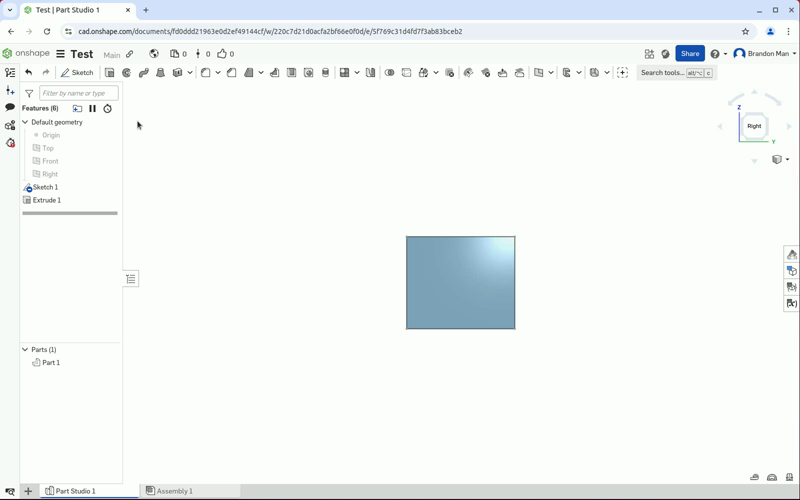
key(shift+h)
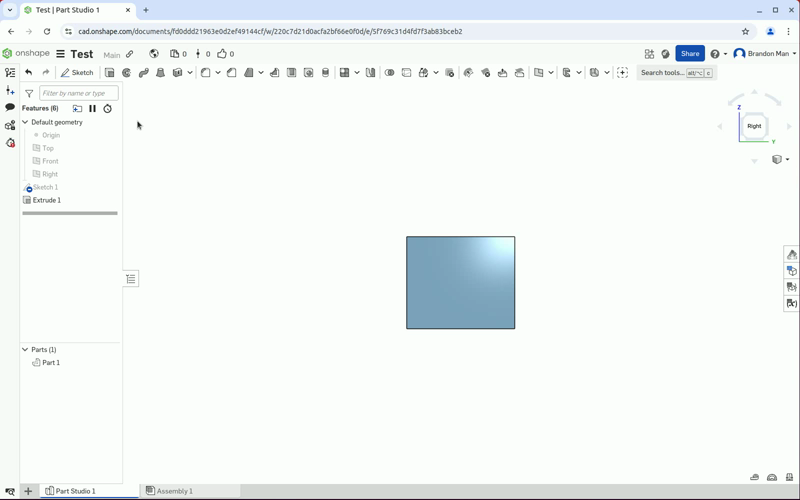
mouse_move(73, 189)
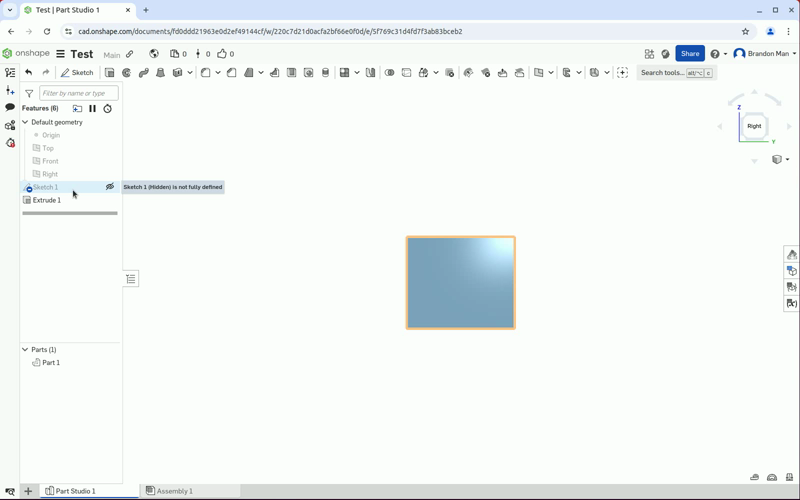
click(73, 189)
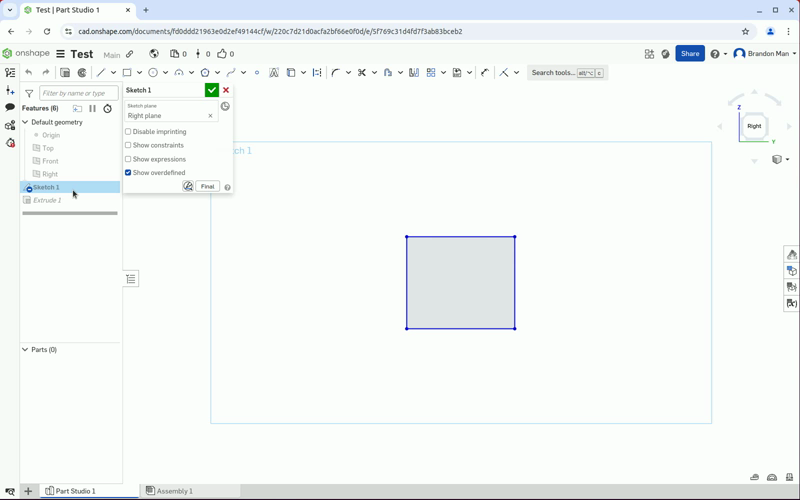
mouse_move(229, 92)
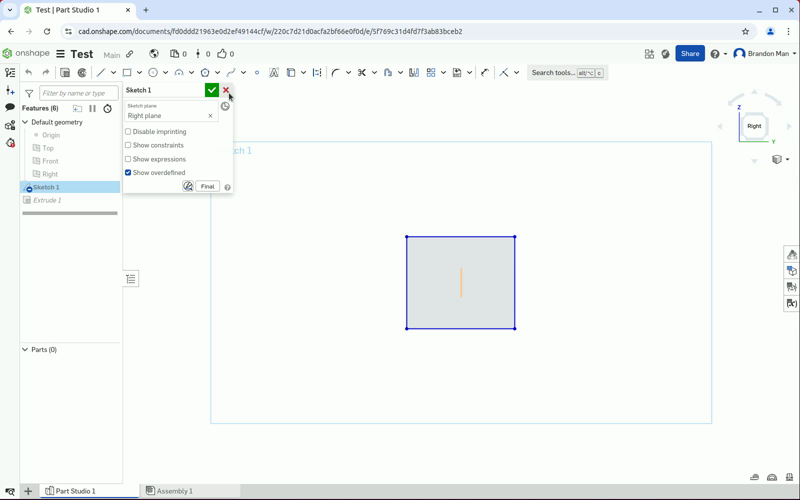
click(229, 92)
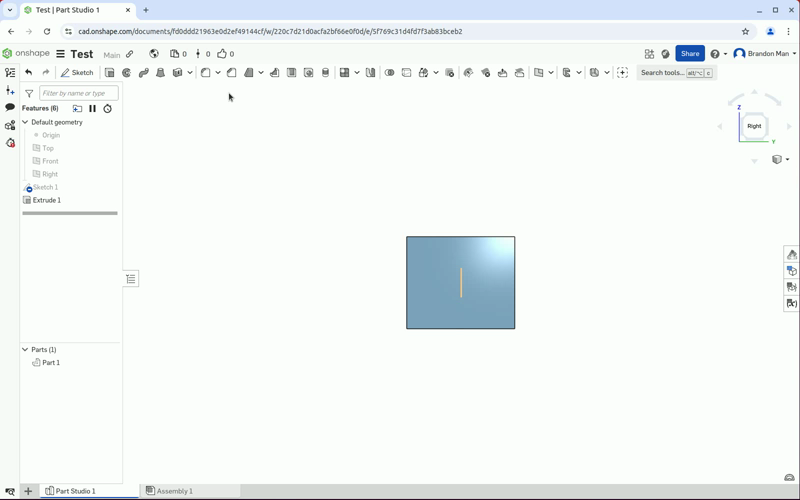
mouse_move(541, 75)
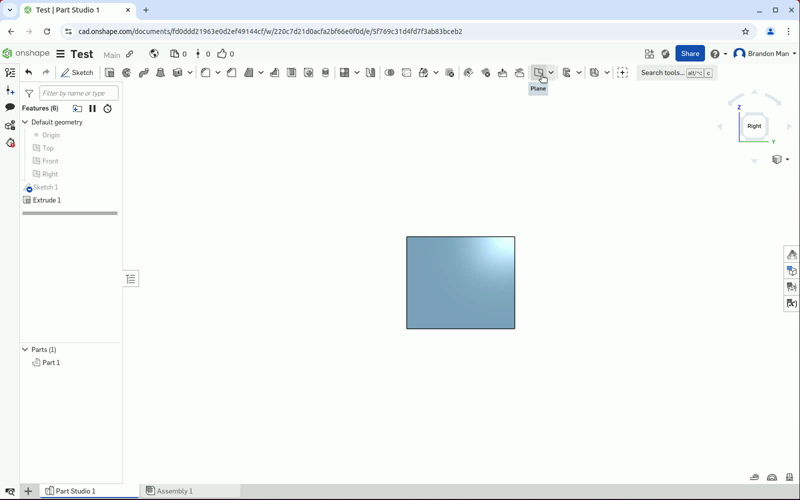
click(541, 75)
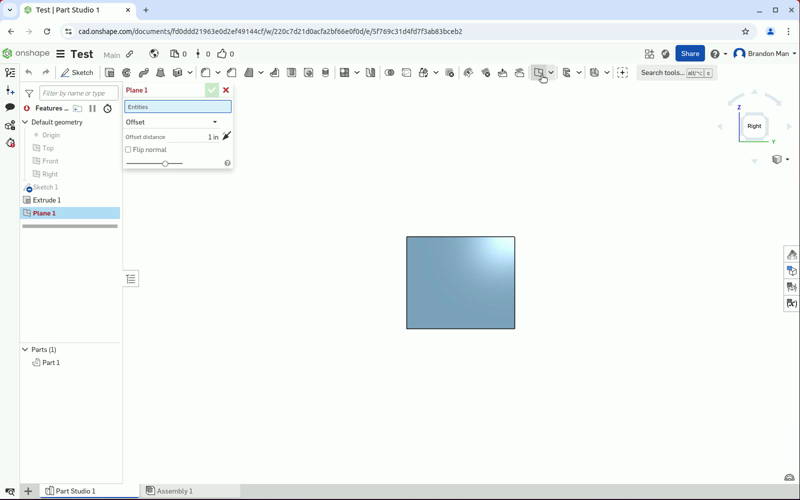
mouse_move(73, 176)
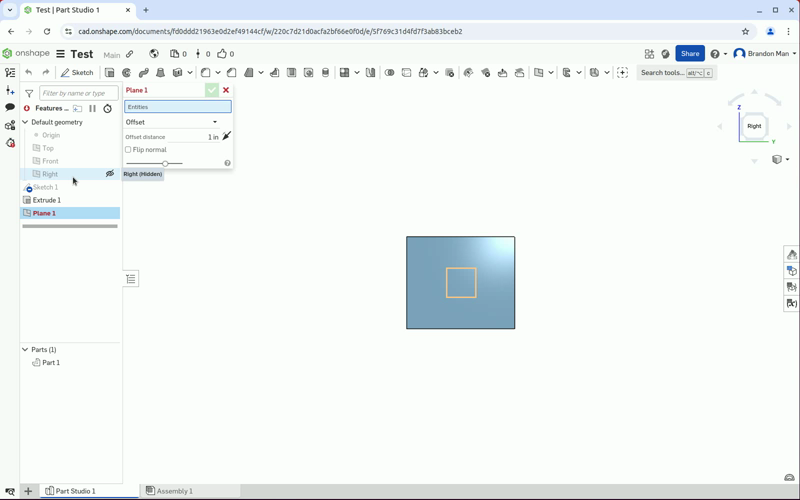
click(73, 176)
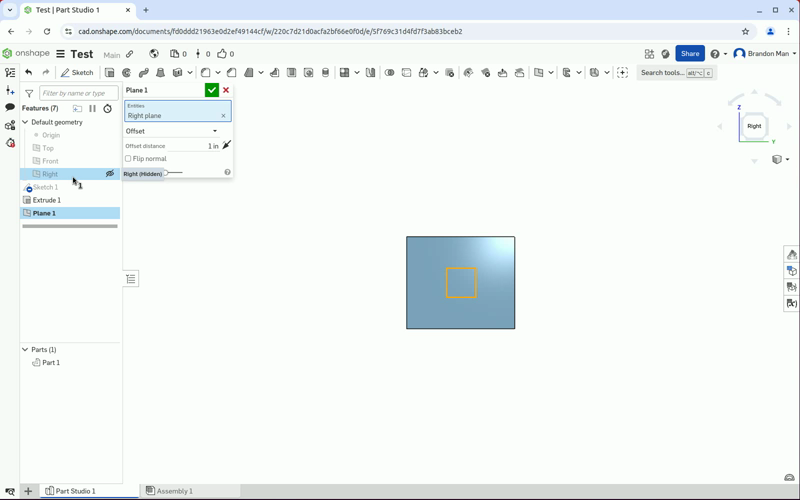
key(tab, 2)
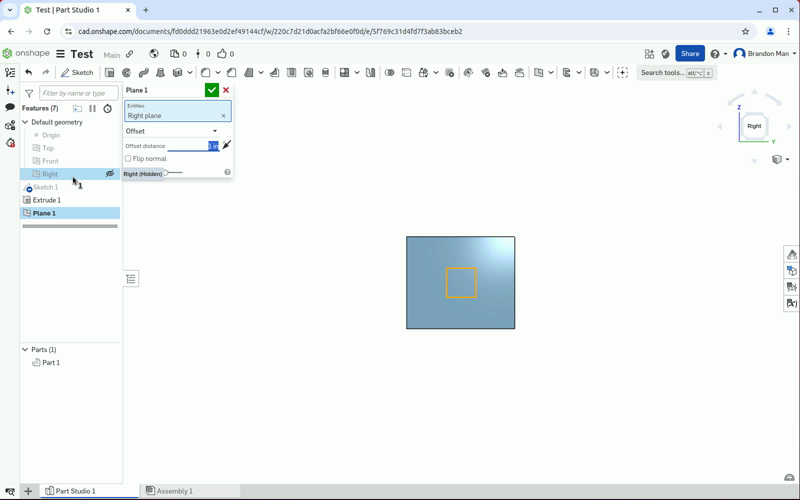
text(2.157)
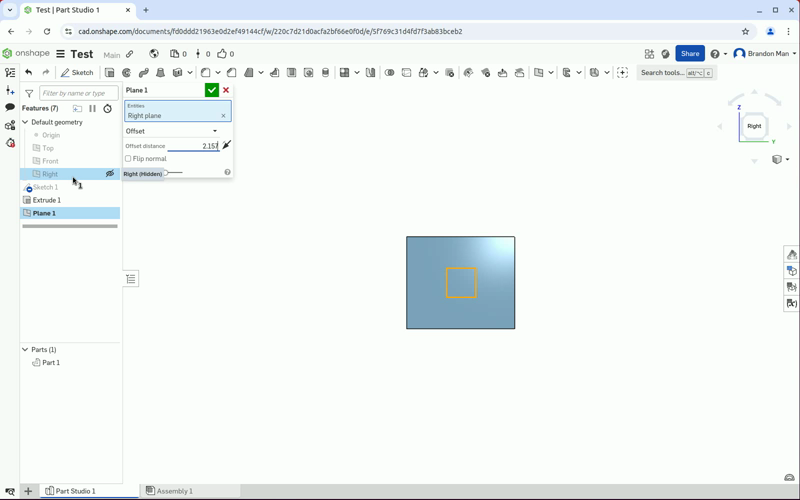
key(enter, 2)
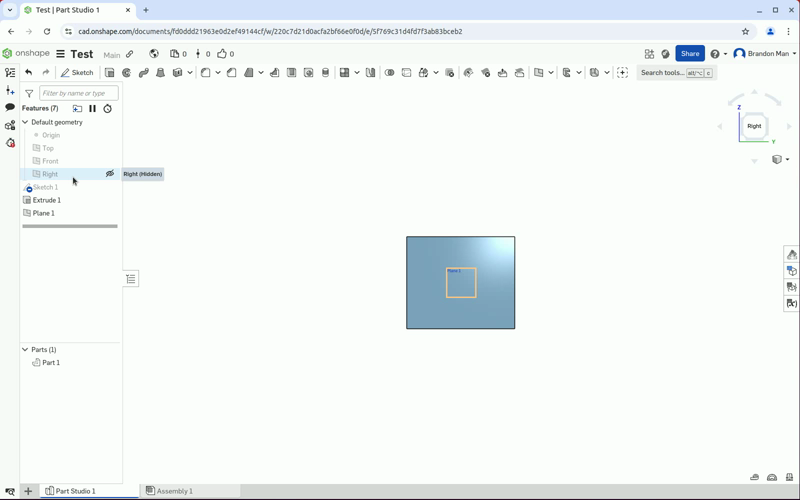
key(shift+s)
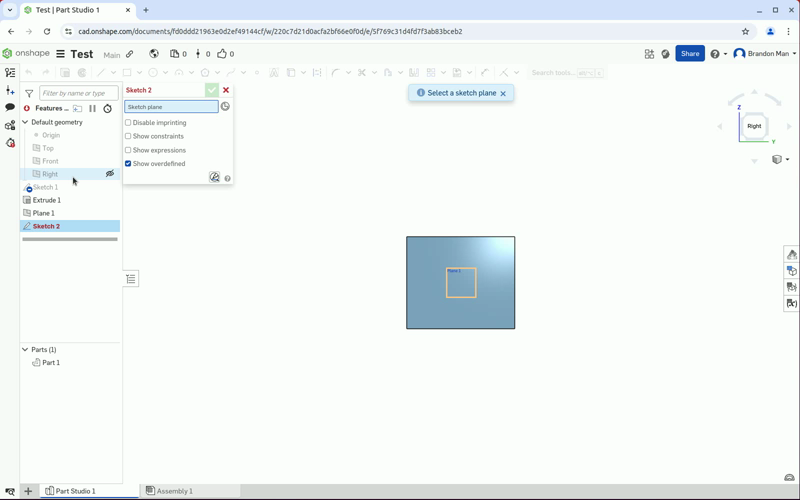
mouse_move(73, 215)
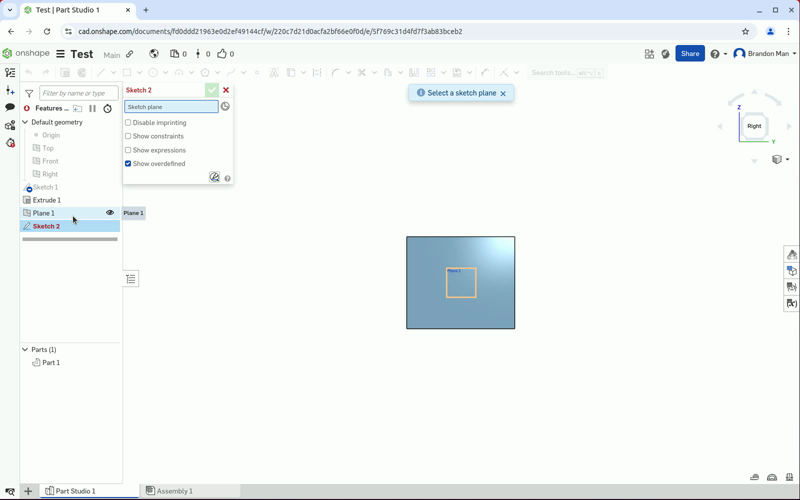
click(73, 215)
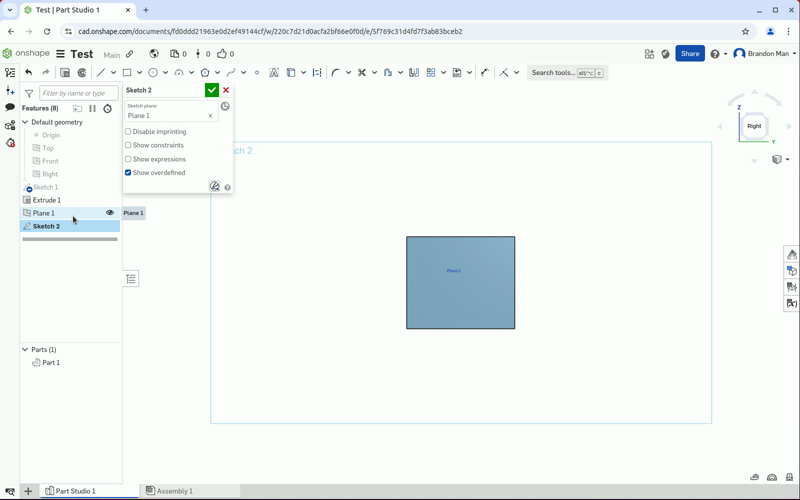
mouse_move(73, 352)
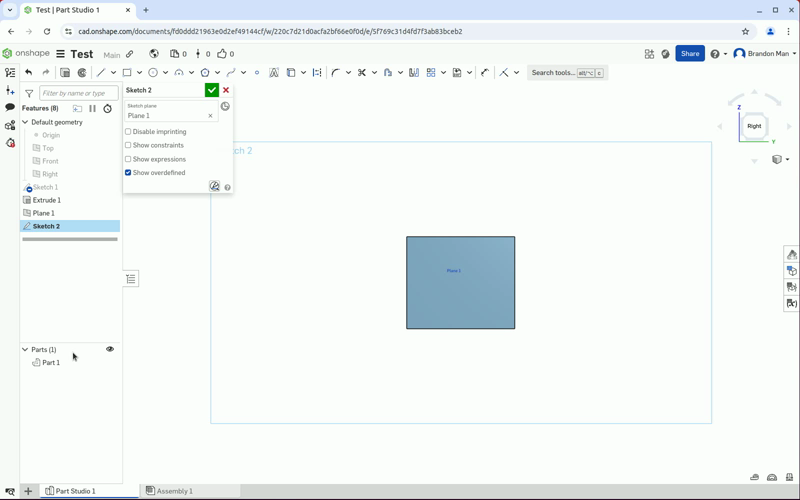
key(y)
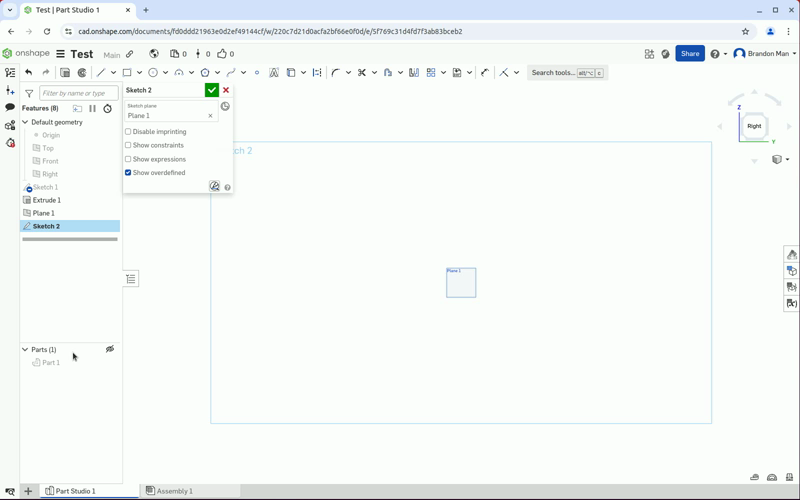
key(a)
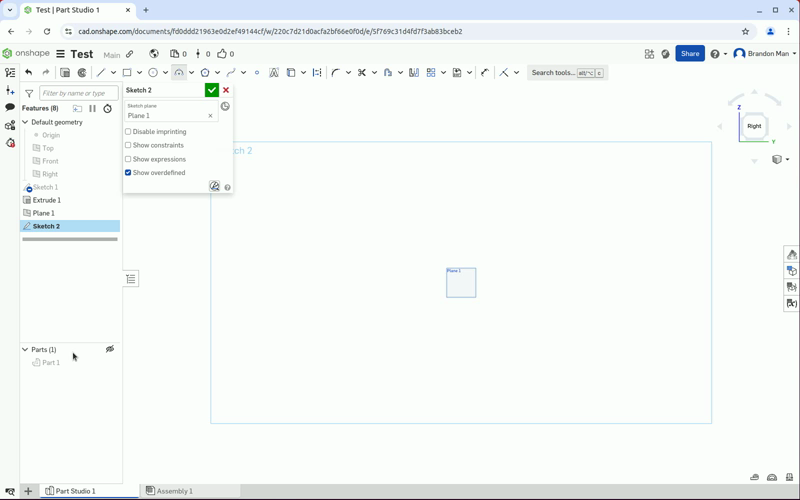
key_down(shift)
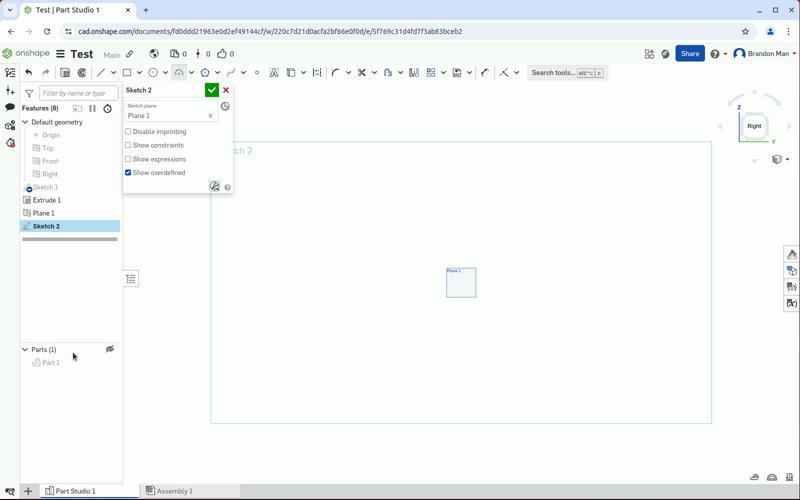
mouse_move(406, 319)
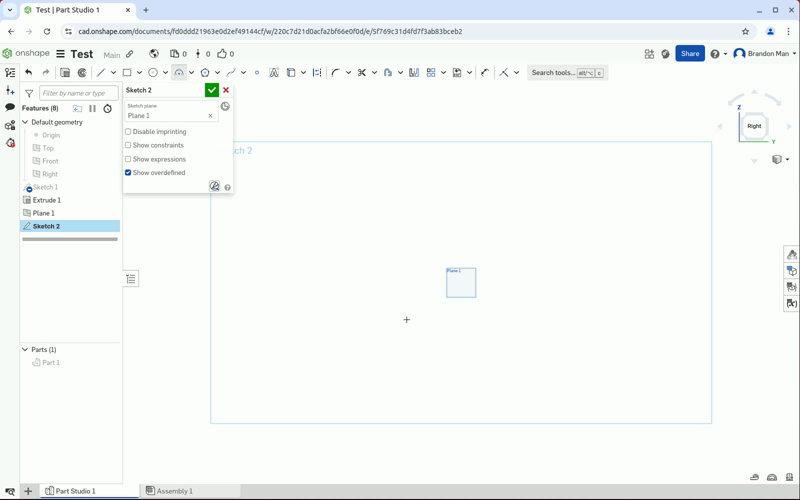
click(406, 319)
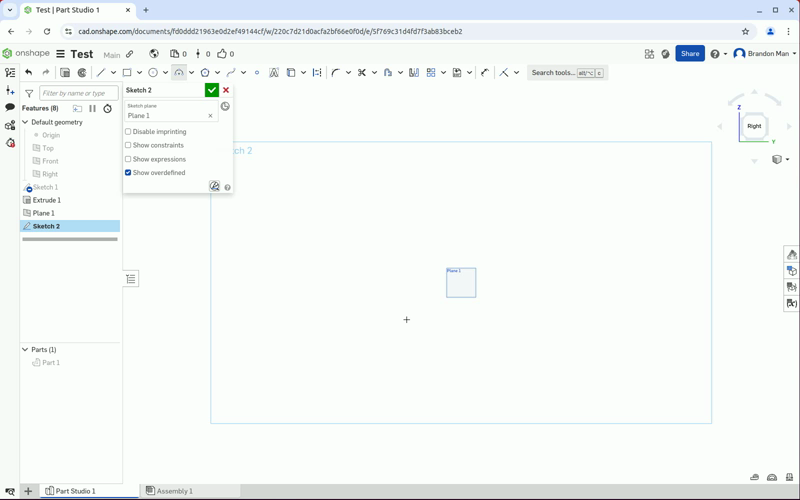
key_up(shift)
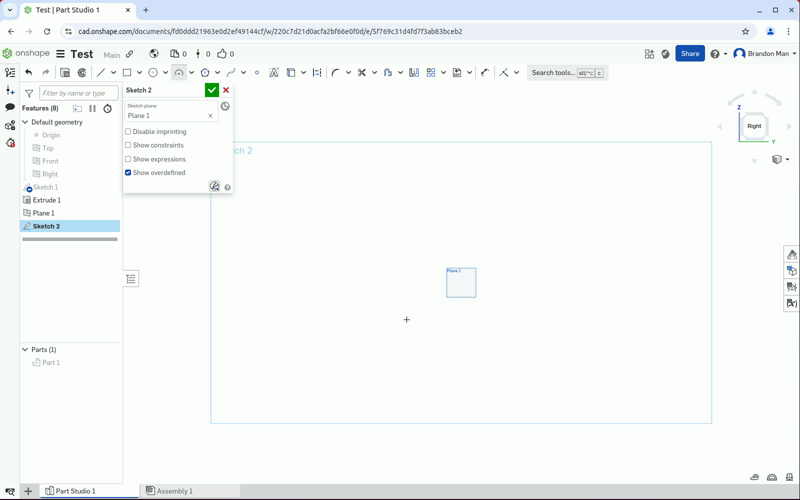
key_down(shift)
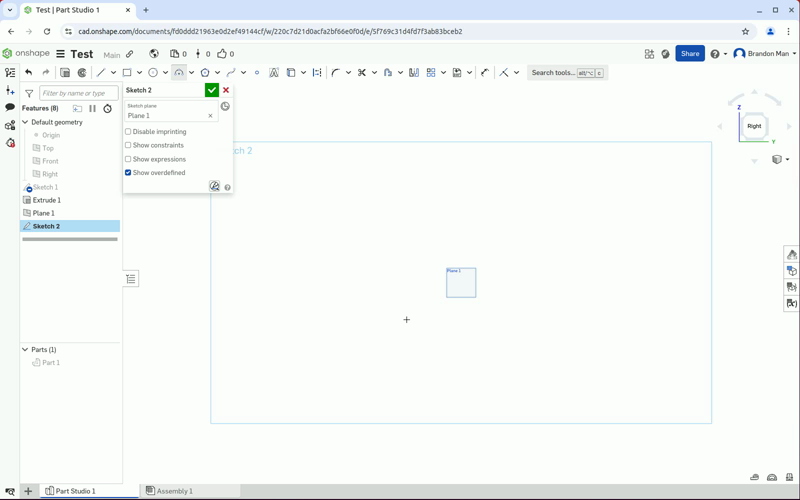
mouse_move(417, 329)
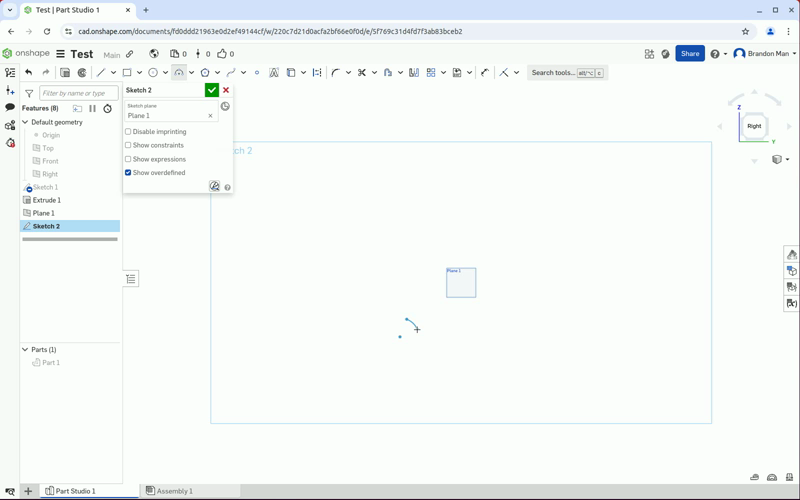
click(417, 329)
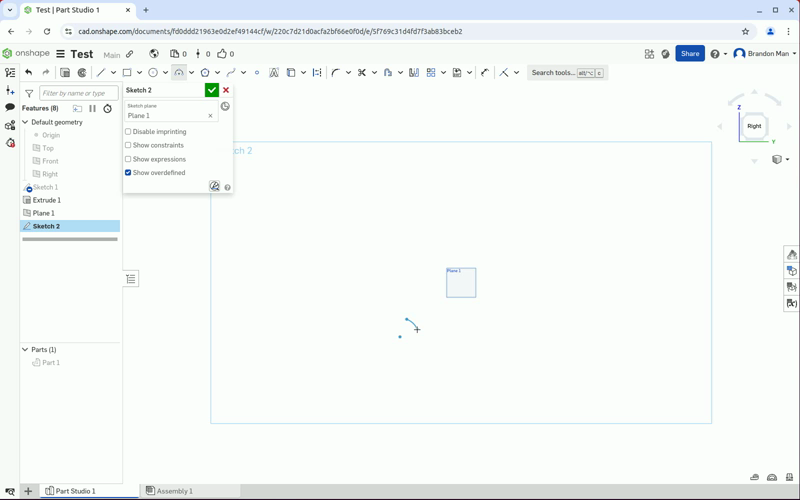
mouse_move(409, 326)
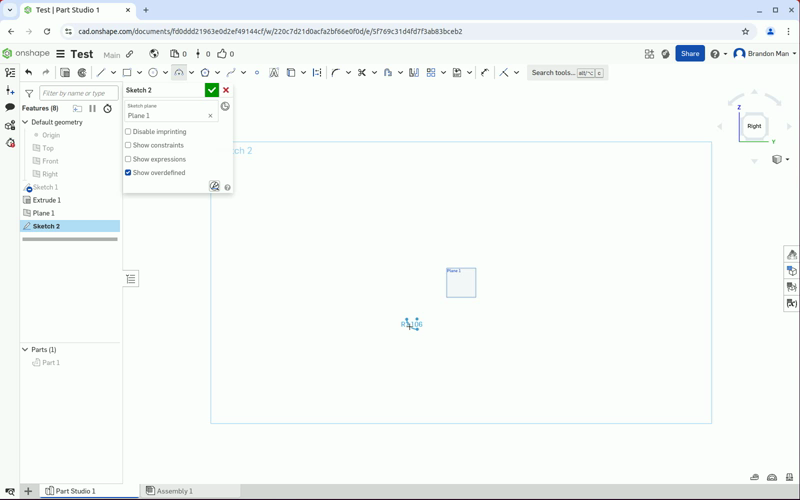
click(409, 326)
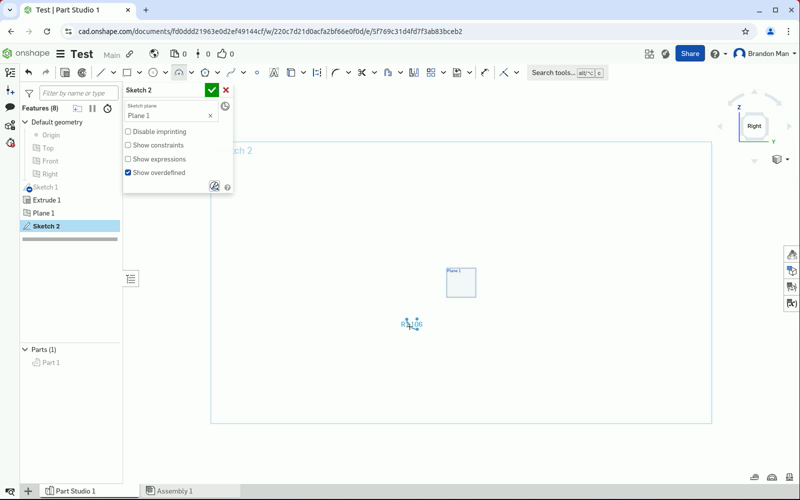
key_up(shift)
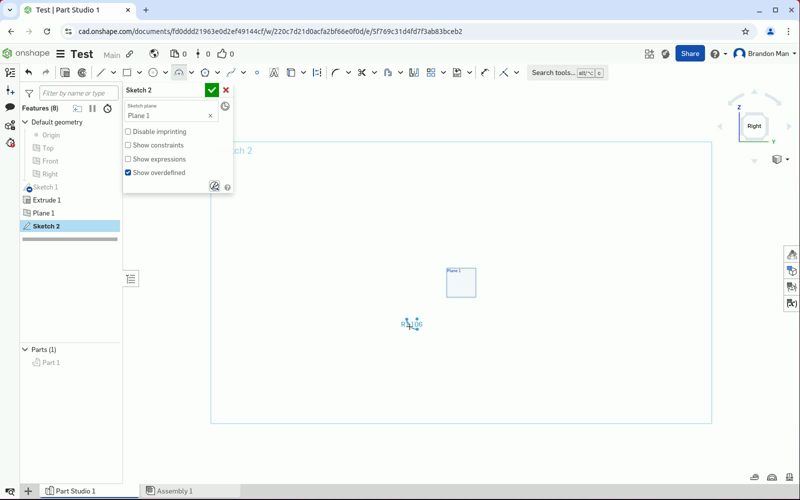
key(esc)
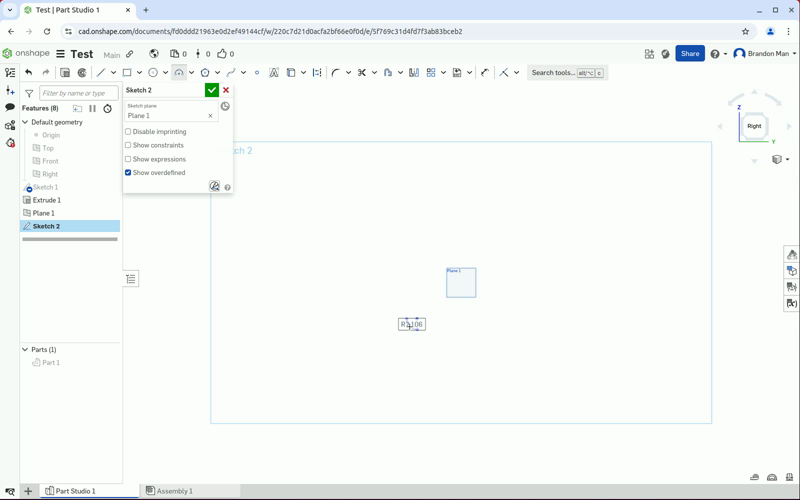
key(l)
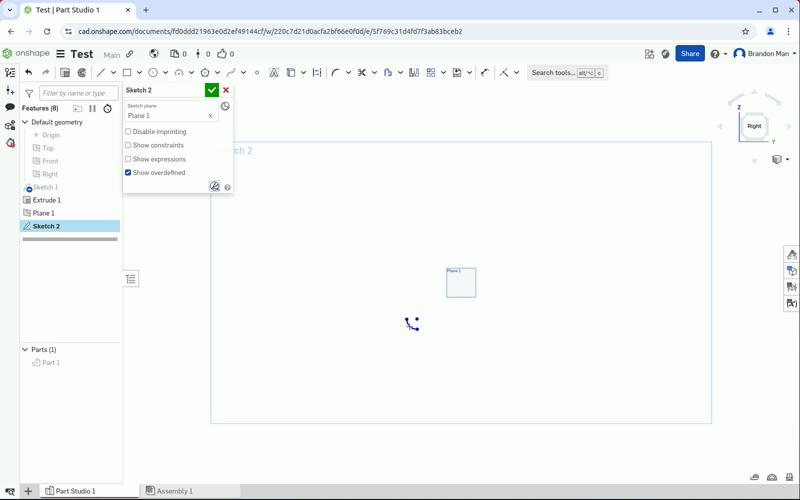
mouse_move(417, 329)
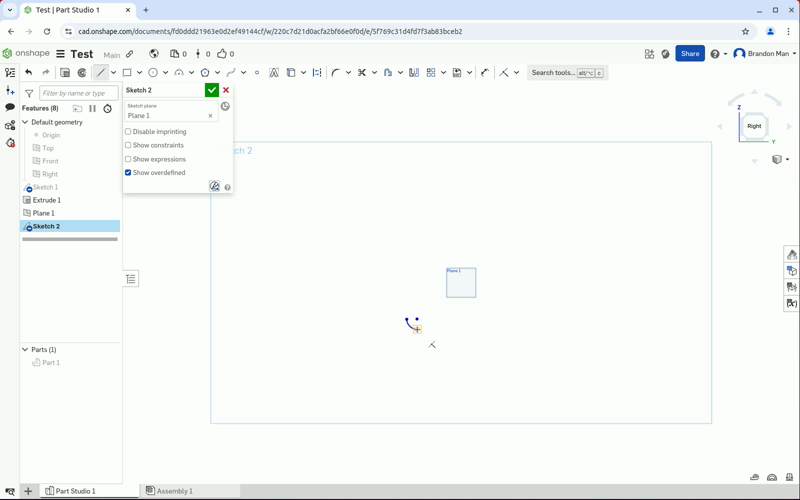
click(417, 329)
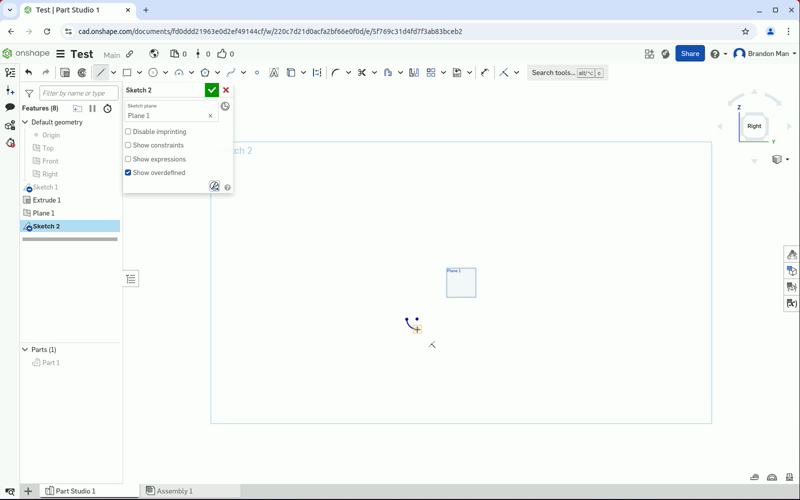
key_down(shift)
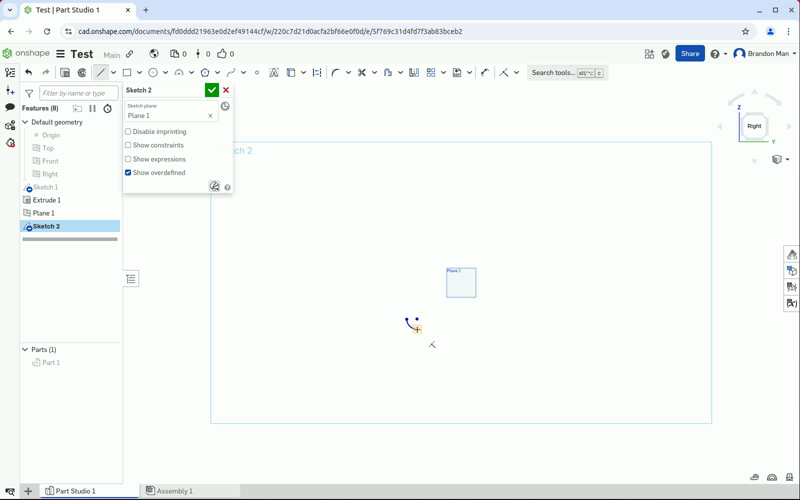
mouse_move(504, 329)
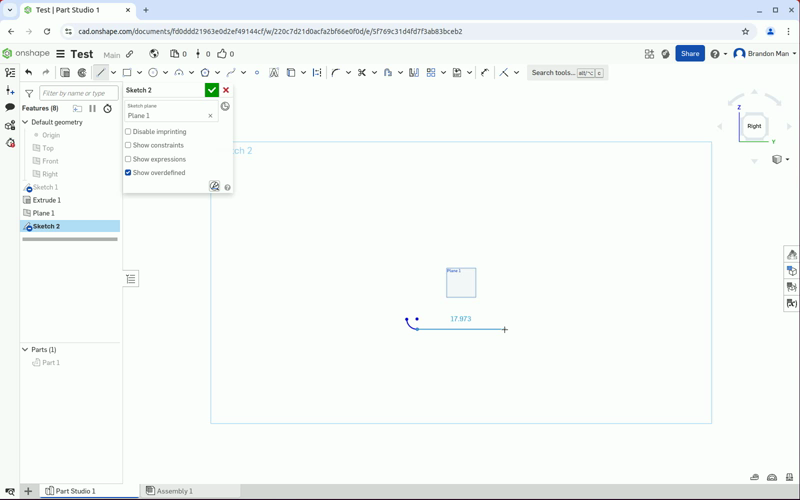
click(504, 329)
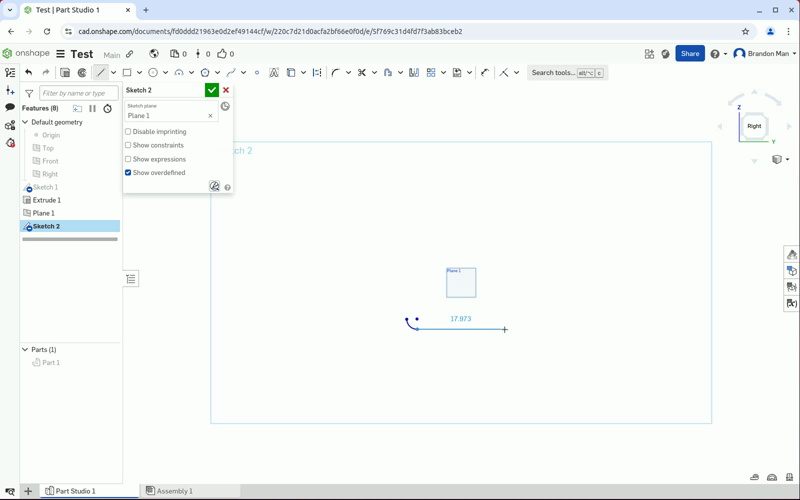
key_up(shift)
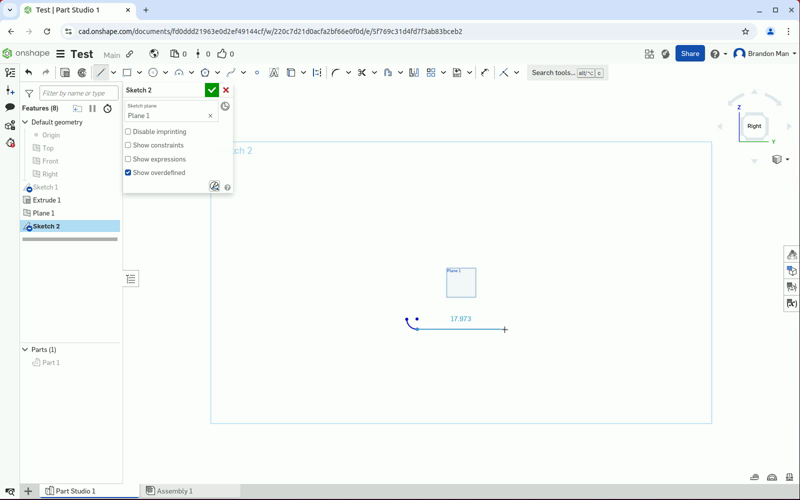
key(esc)
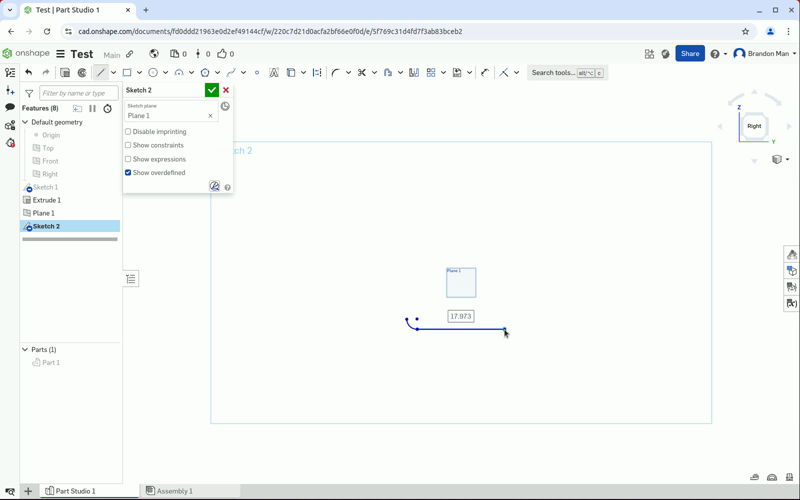
key(a)
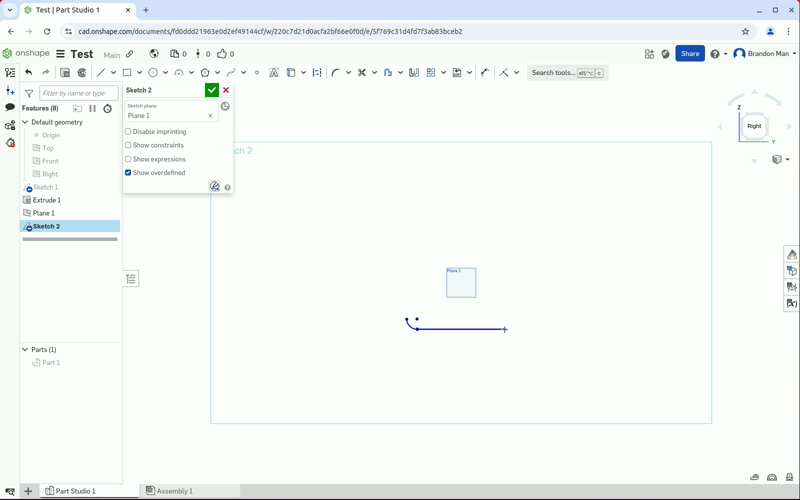
mouse_move(504, 329)
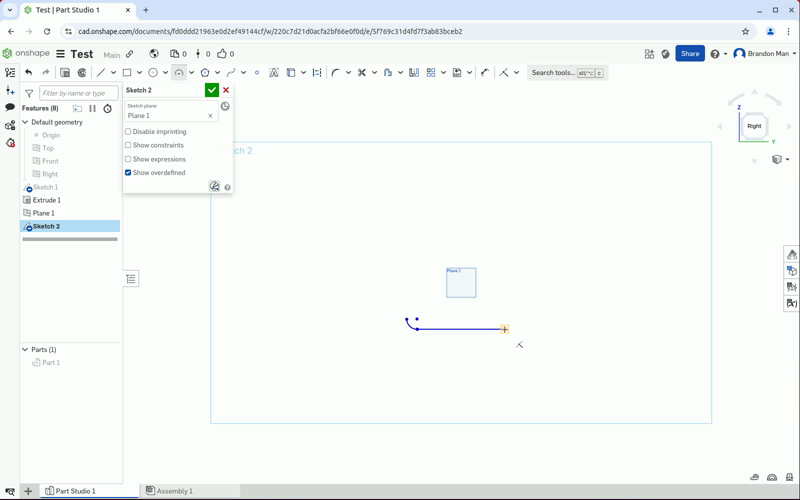
click(504, 329)
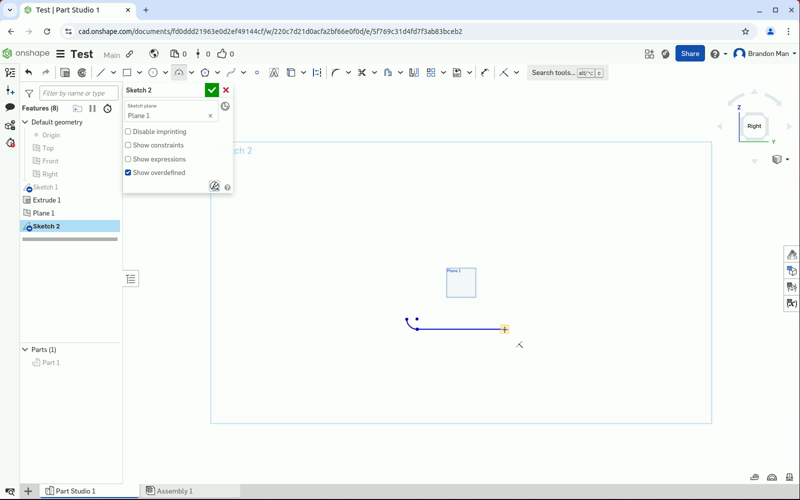
key_down(shift)
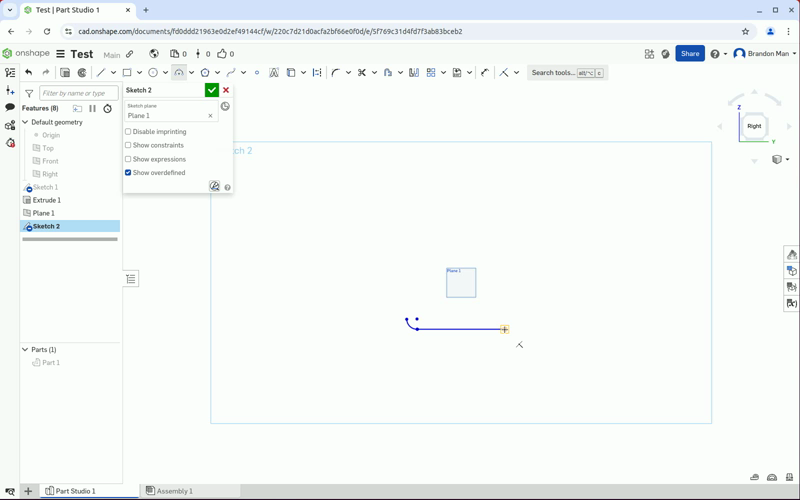
mouse_move(514, 319)
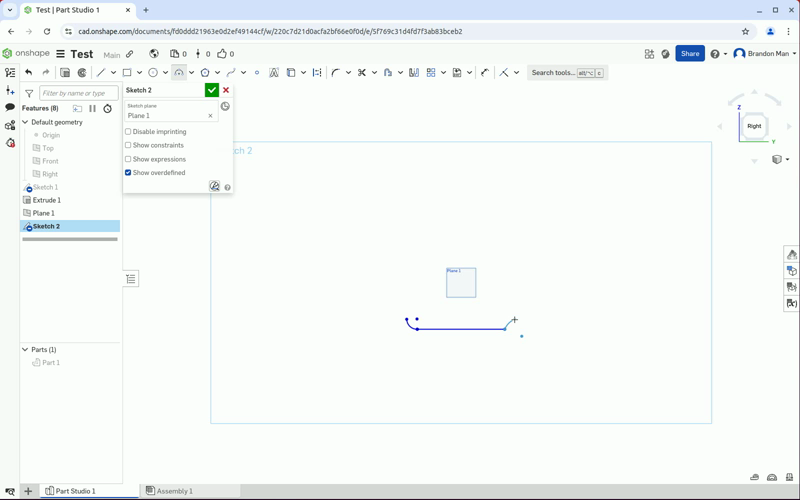
click(514, 319)
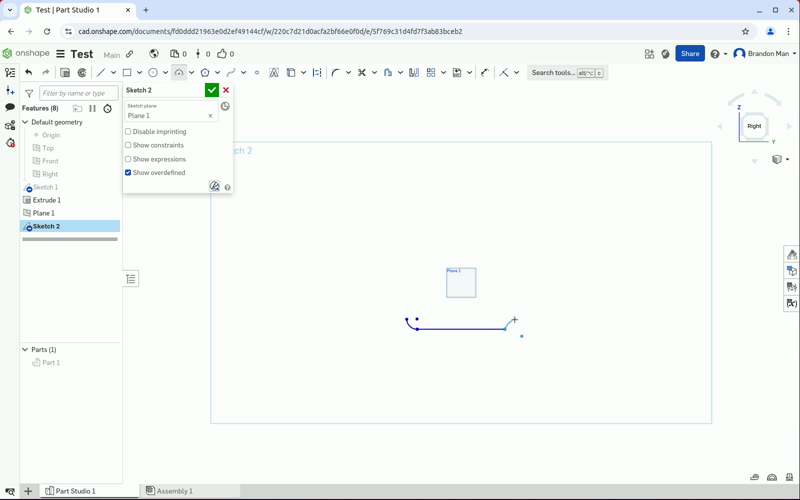
mouse_move(511, 326)
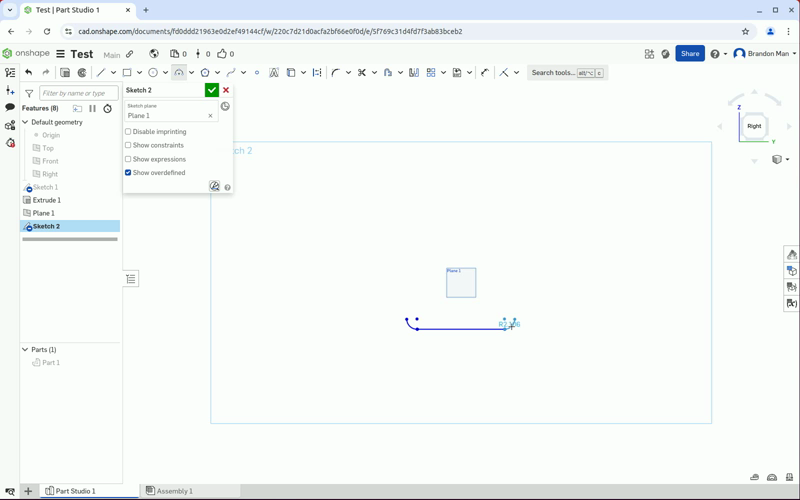
click(511, 326)
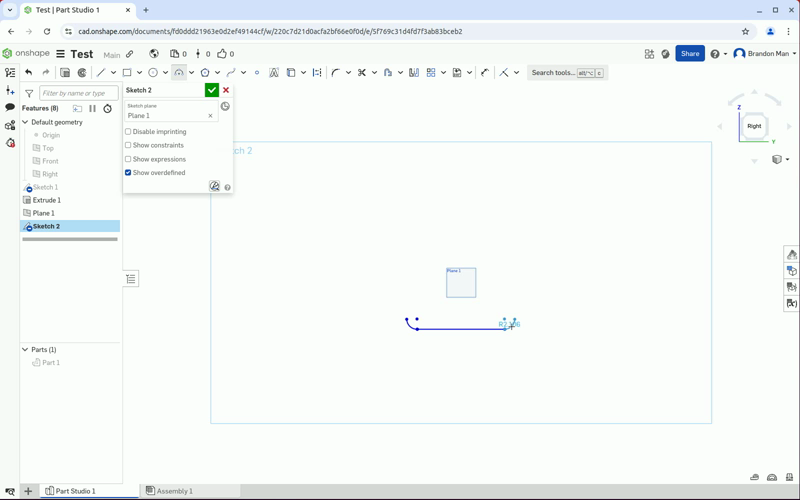
key_up(shift)
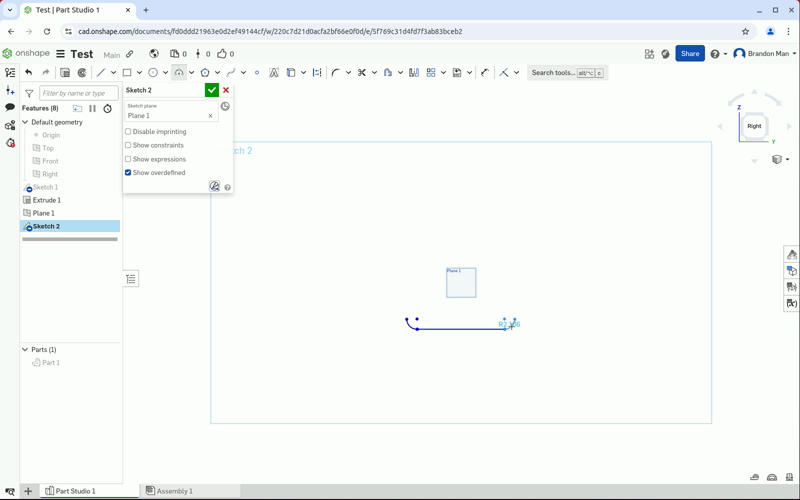
key(esc)
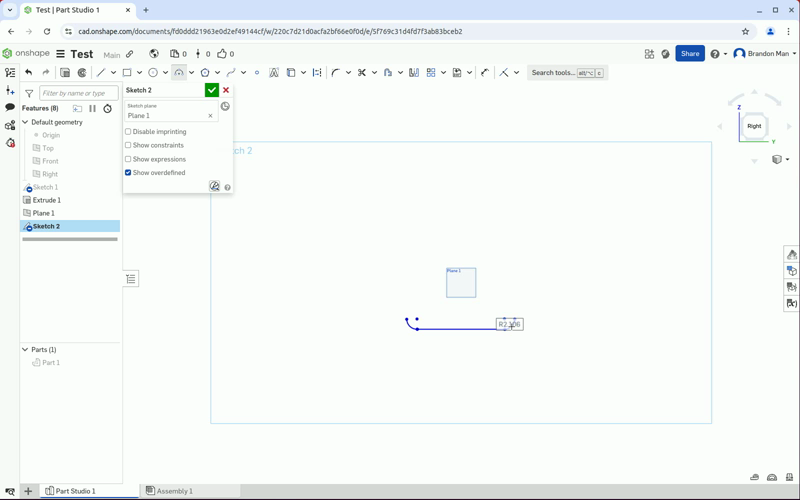
key(l)
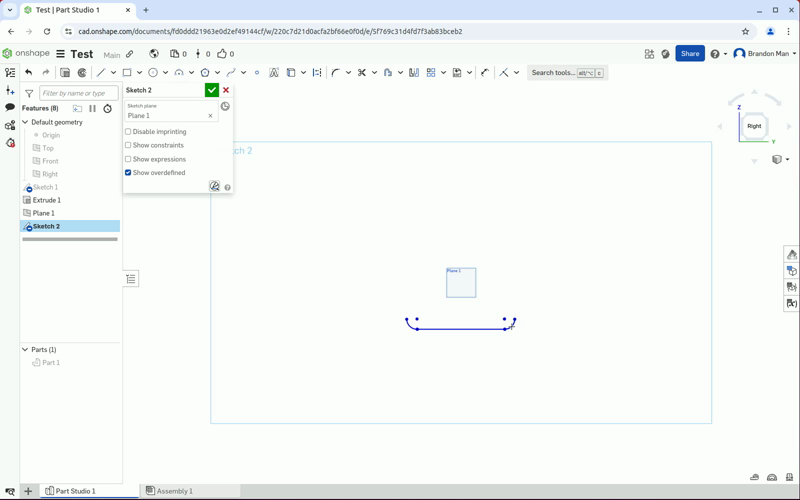
mouse_move(514, 319)
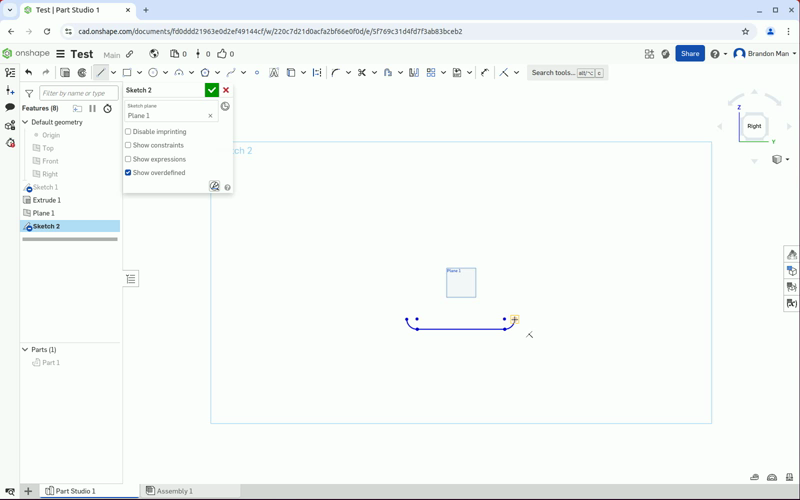
click(514, 319)
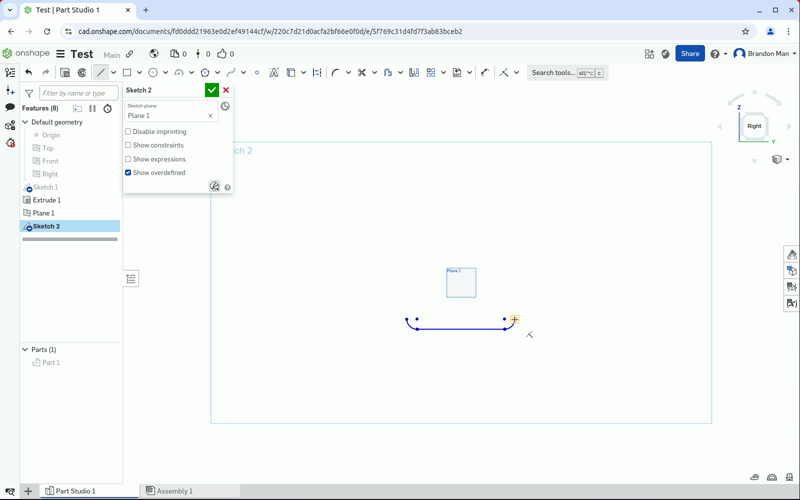
key_down(shift)
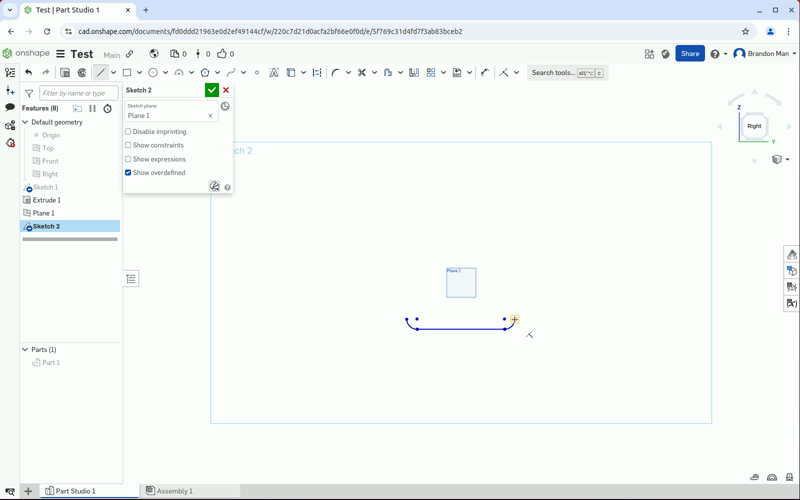
mouse_move(514, 237)
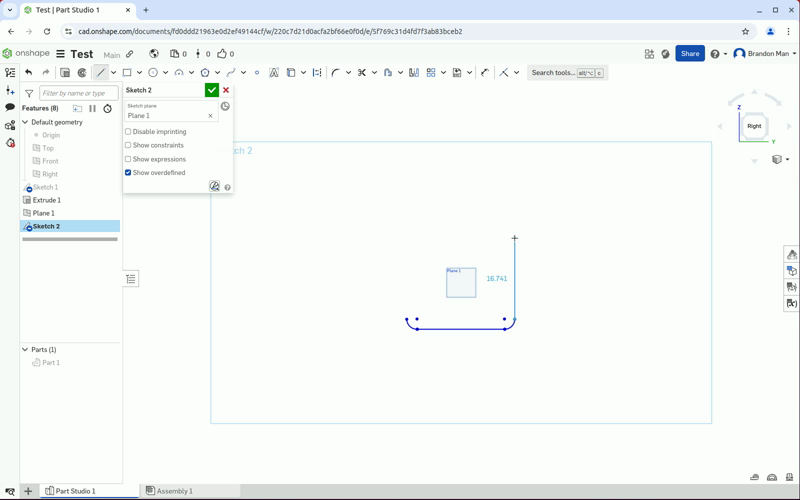
click(514, 237)
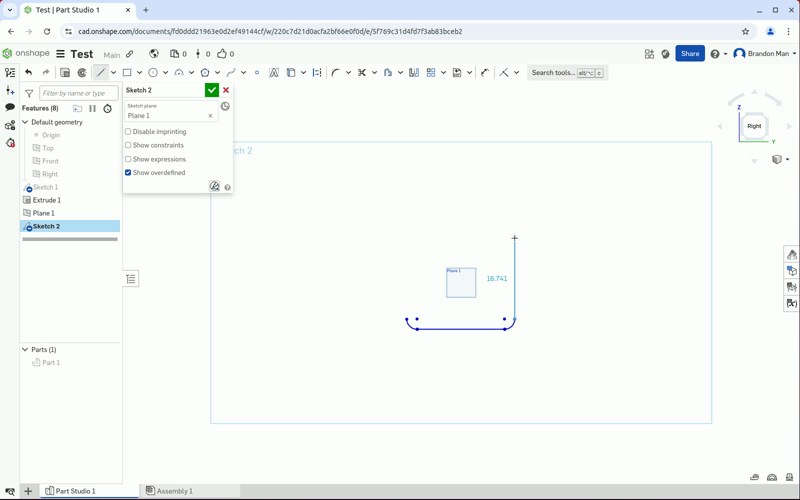
key_up(shift)
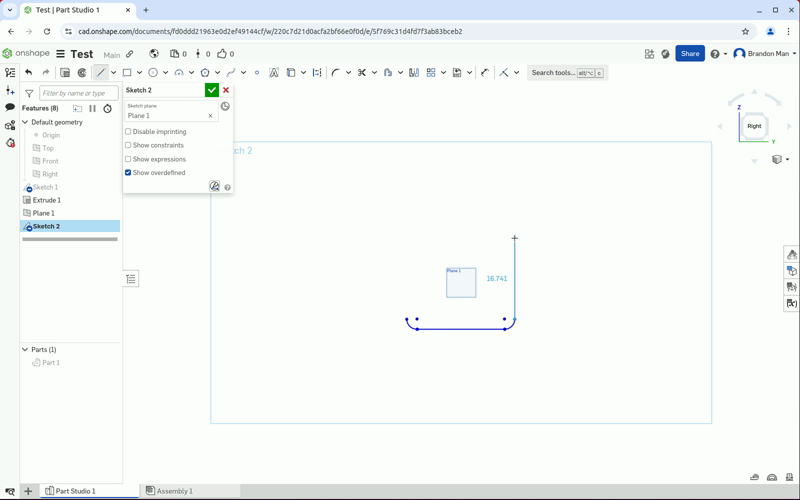
key_down(shift)
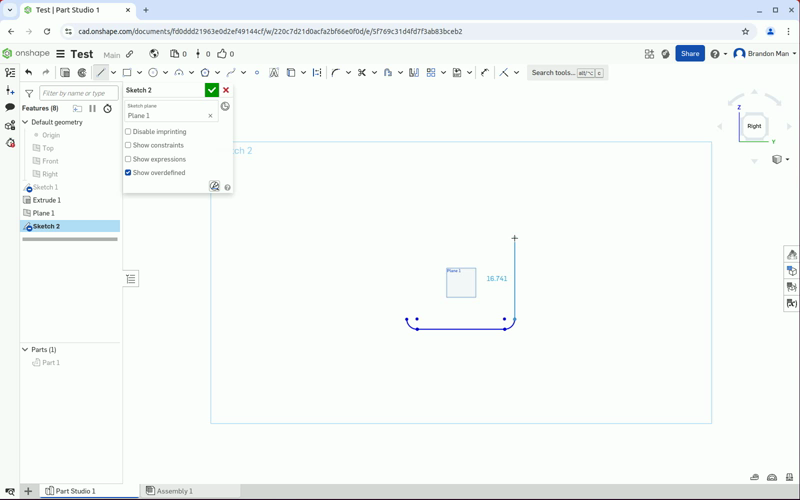
mouse_move(544, 237)
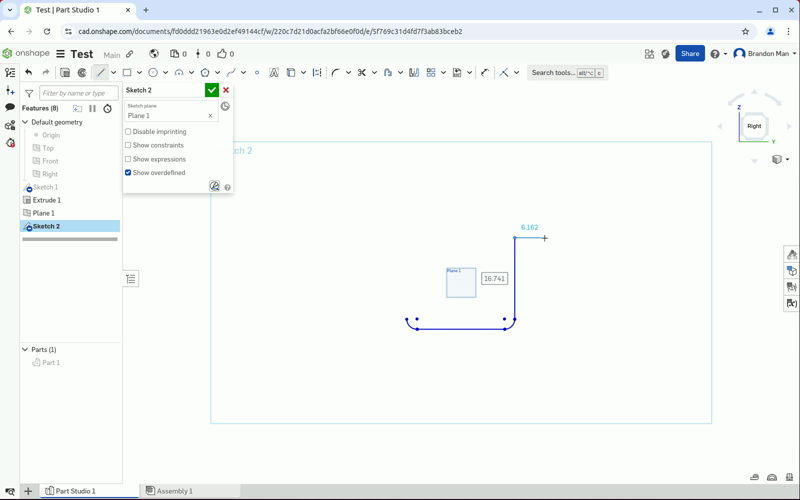
mouse_move(504, 237)
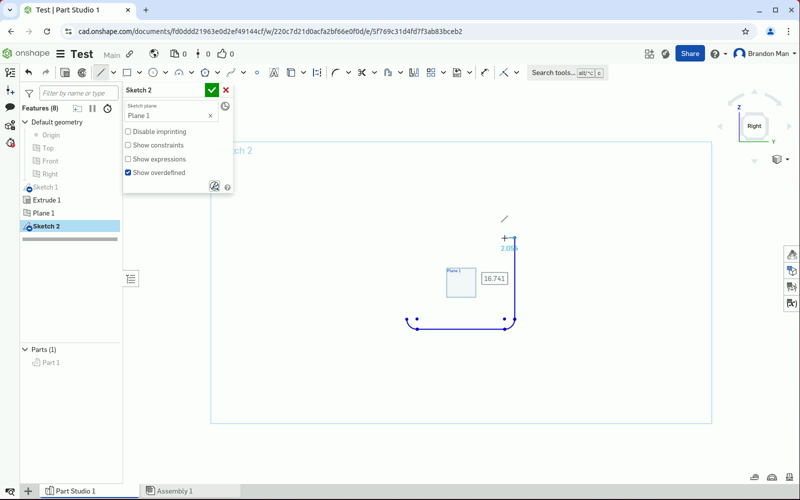
click(504, 237)
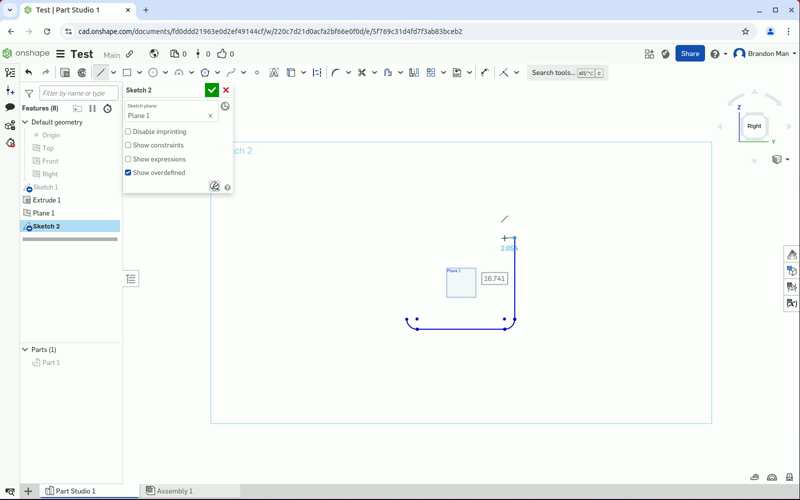
key_up(shift)
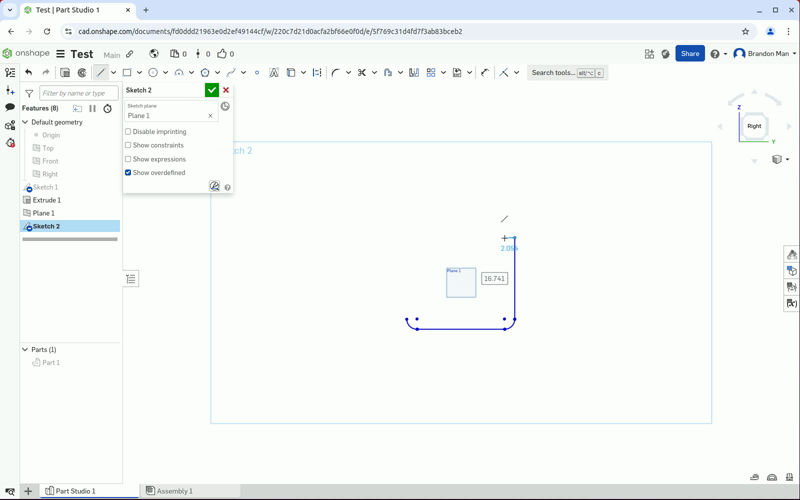
key_down(shift)
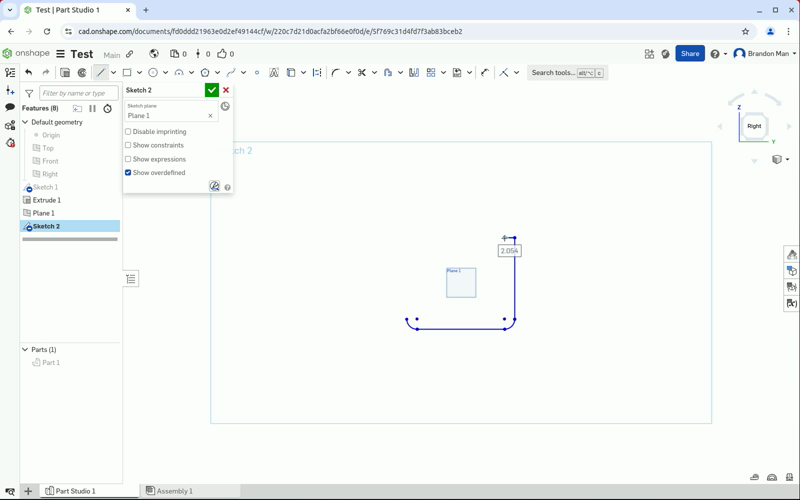
mouse_move(504, 313)
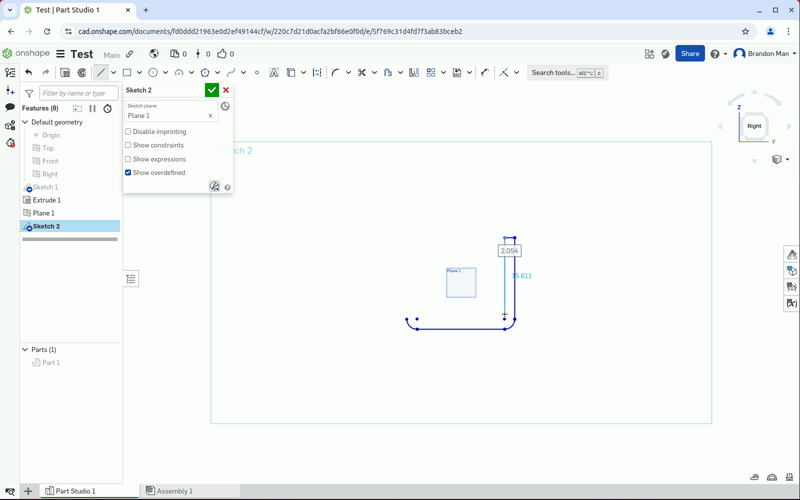
click(504, 313)
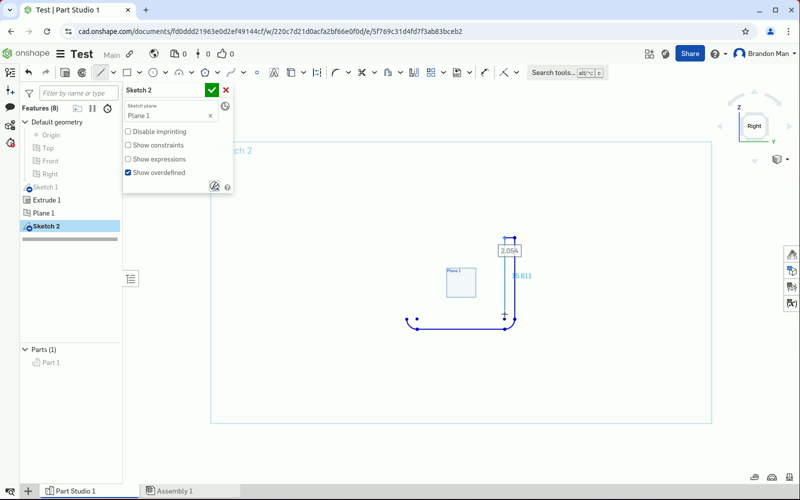
key_up(shift)
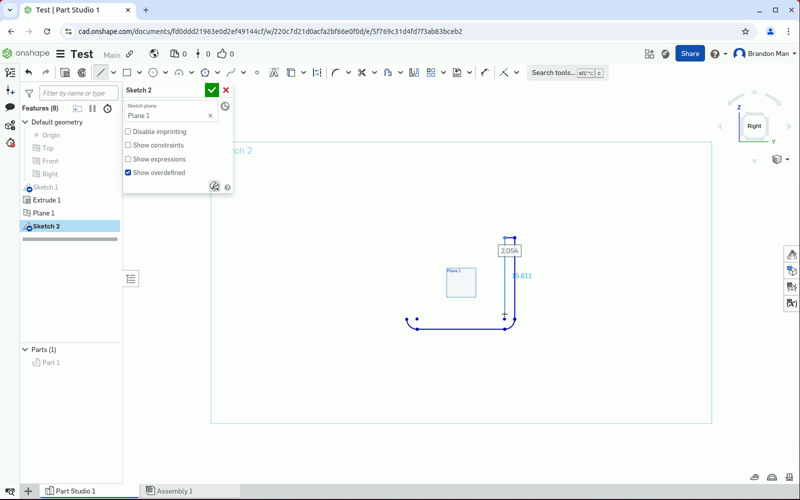
key(esc)
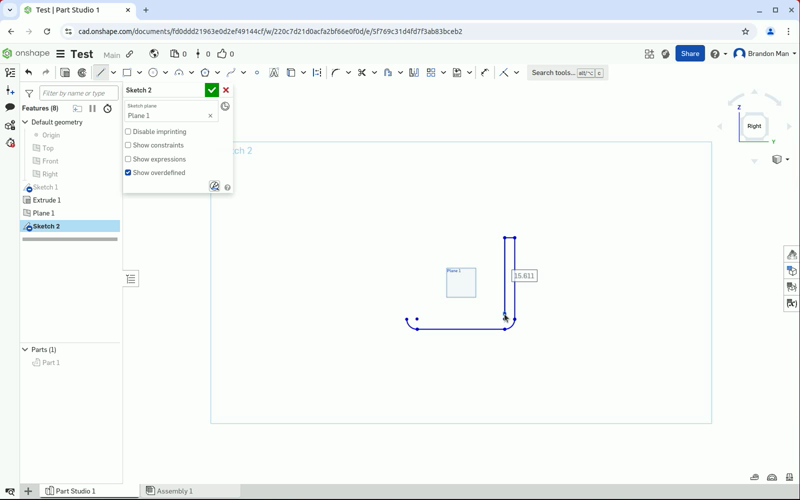
key(a)
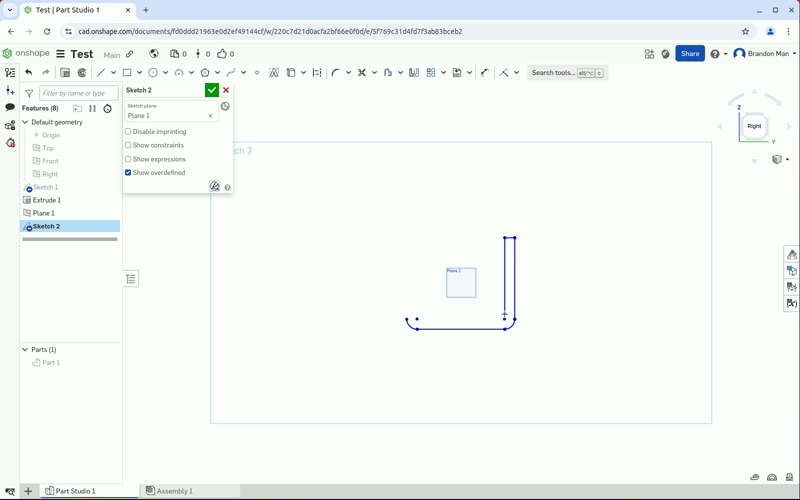
mouse_move(504, 313)
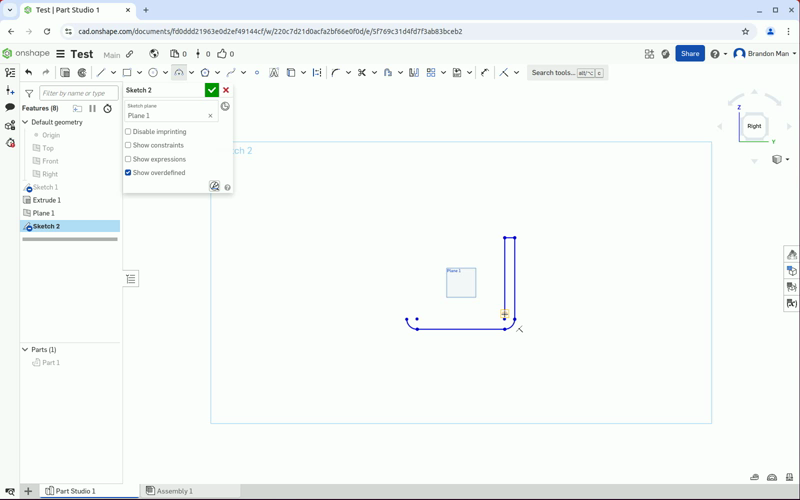
click(504, 313)
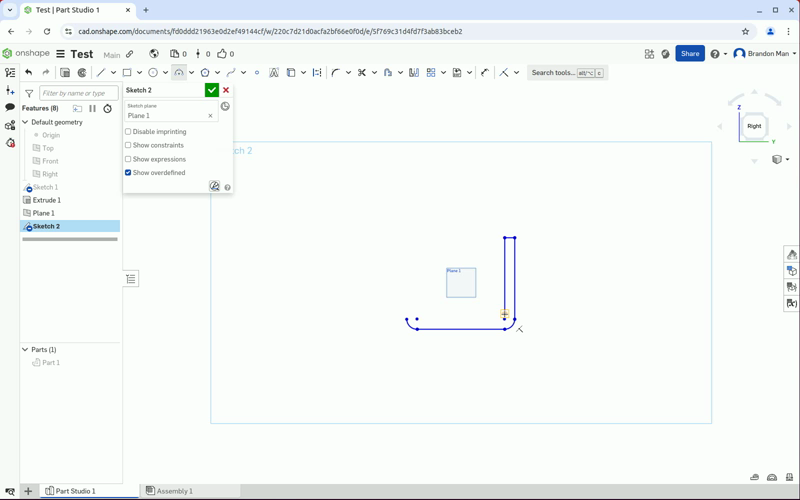
key_down(shift)
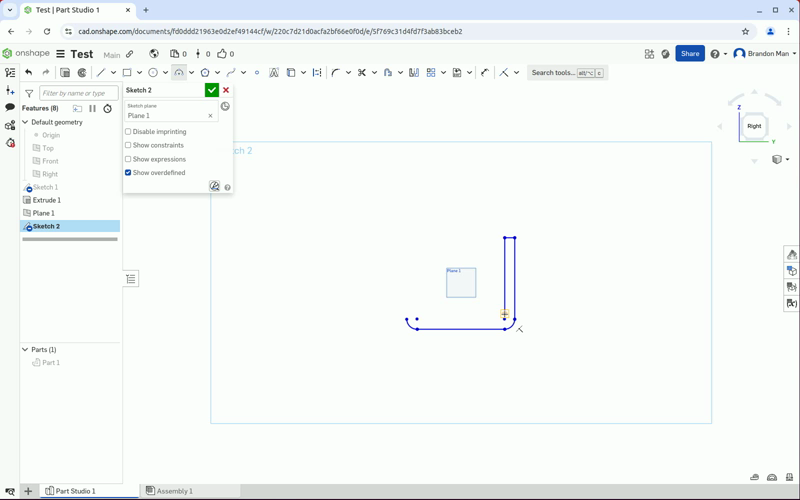
mouse_move(498, 319)
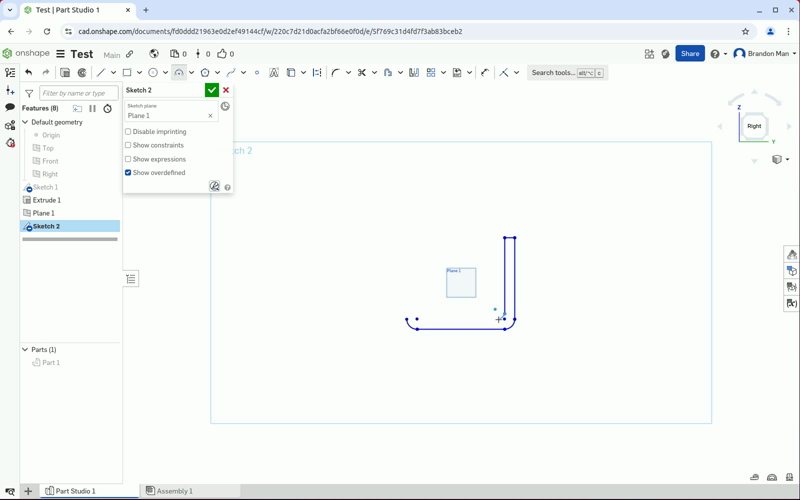
click(498, 319)
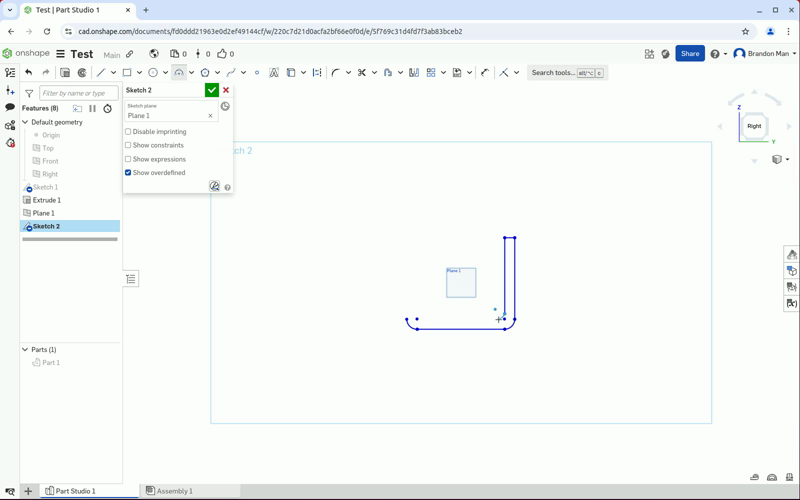
mouse_move(502, 317)
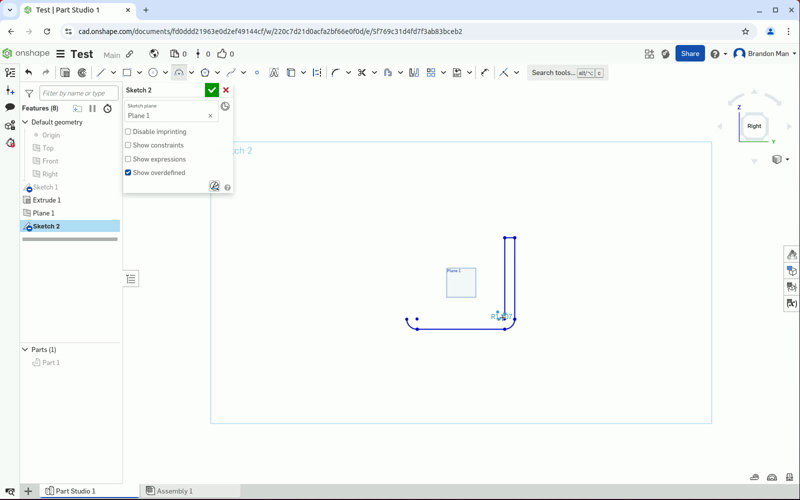
scroll(6)
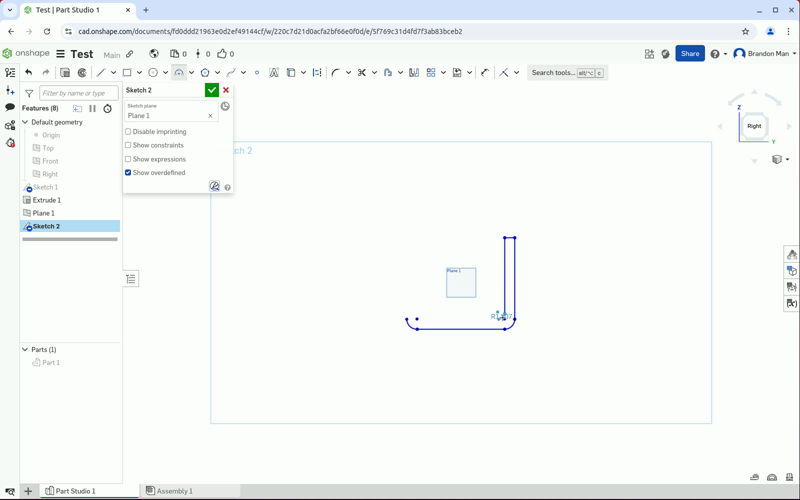
scroll(6)
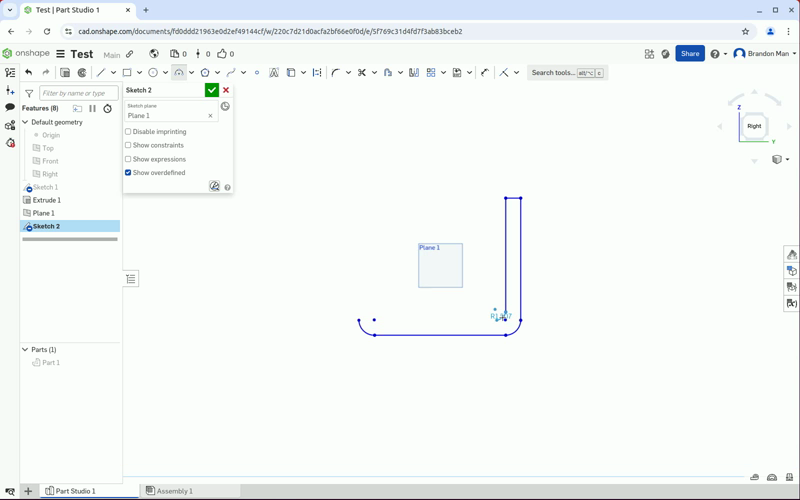
scroll(6)
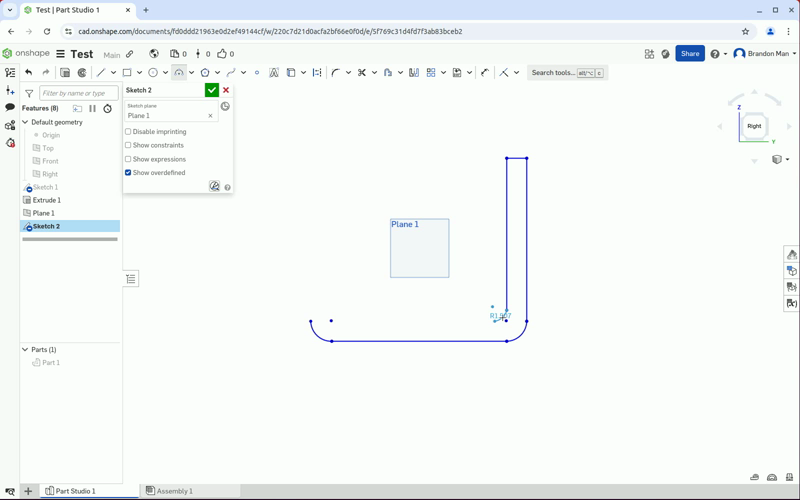
scroll(6)
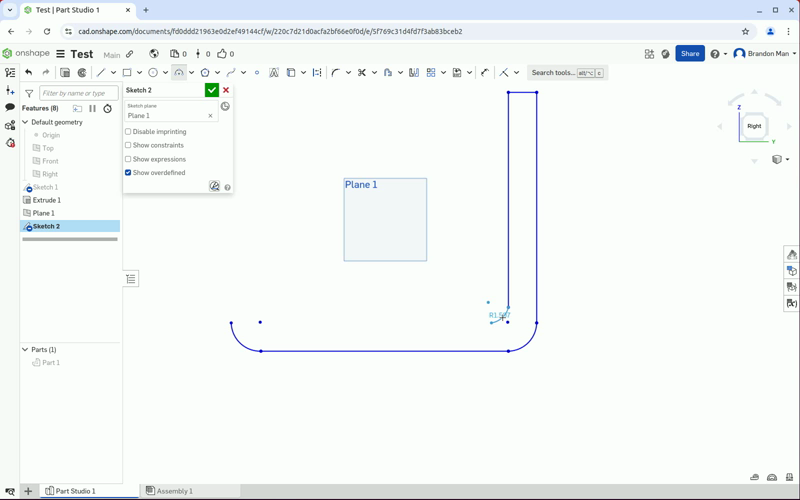
scroll(6)
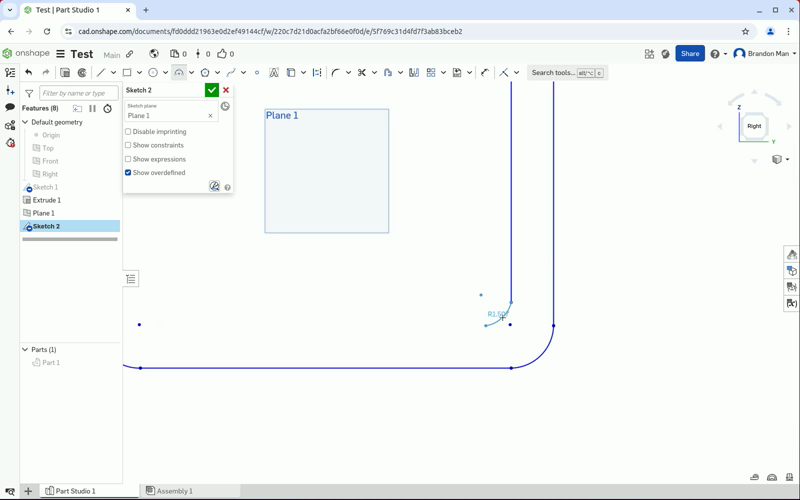
scroll(6)
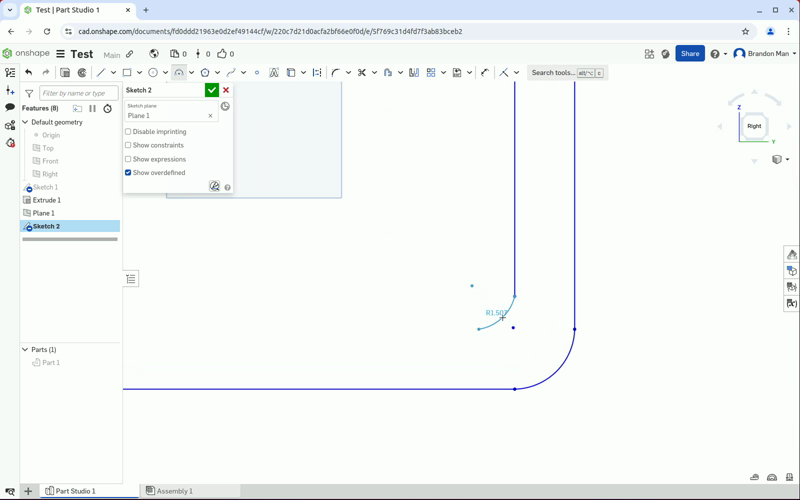
scroll(6)
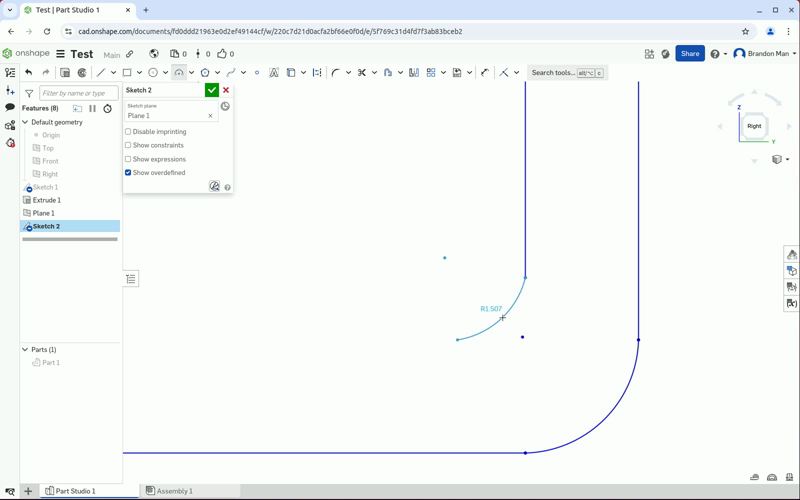
click(502, 317)
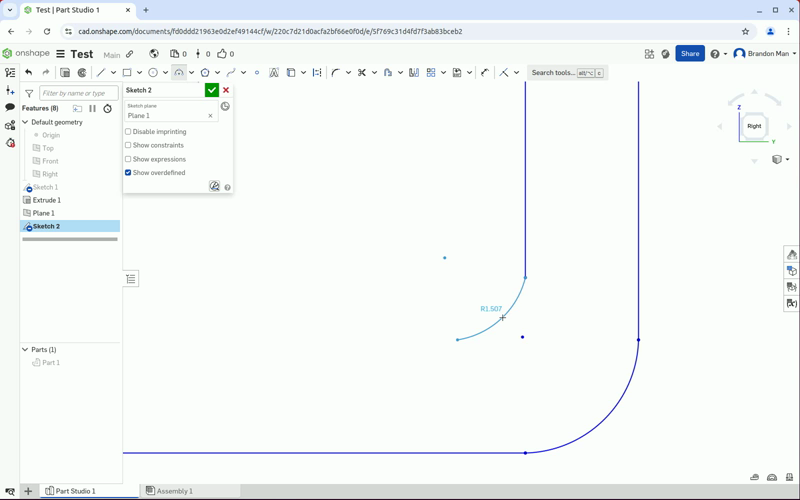
scroll(-6)
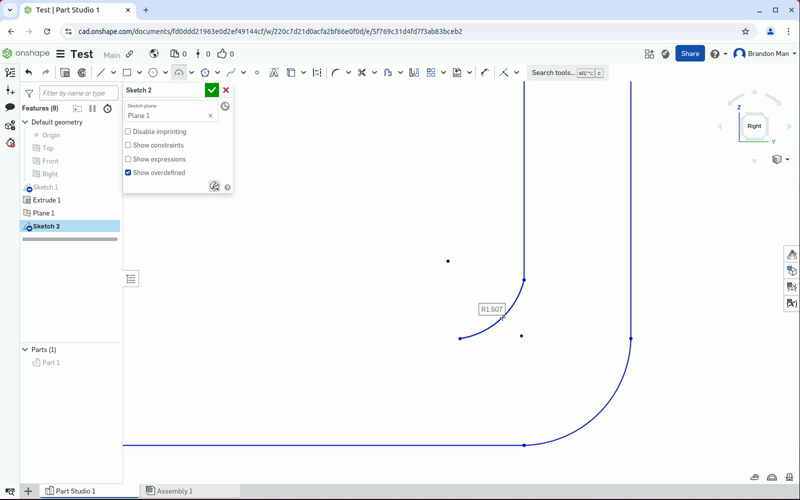
scroll(-6)
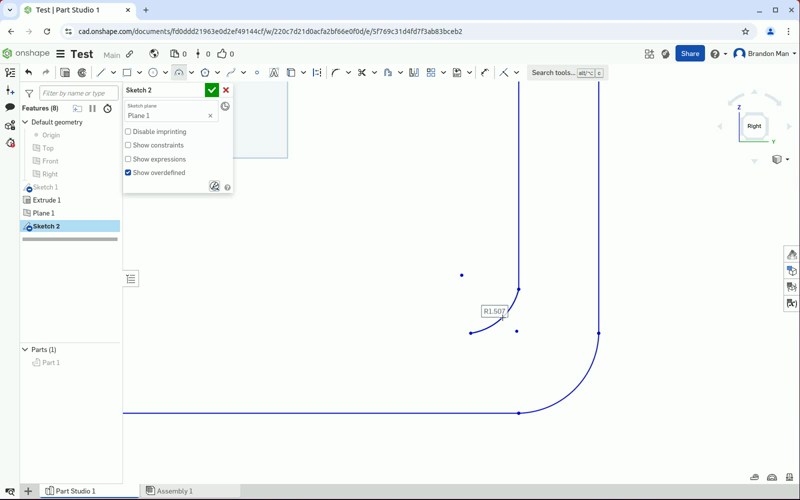
scroll(-6)
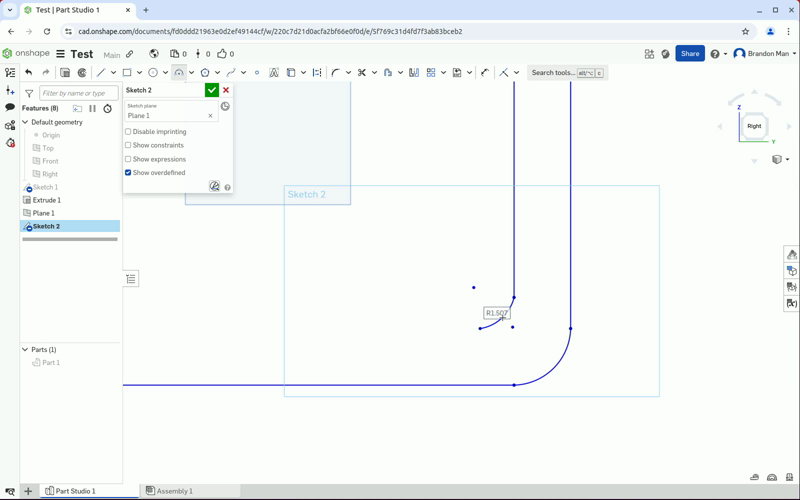
scroll(-6)
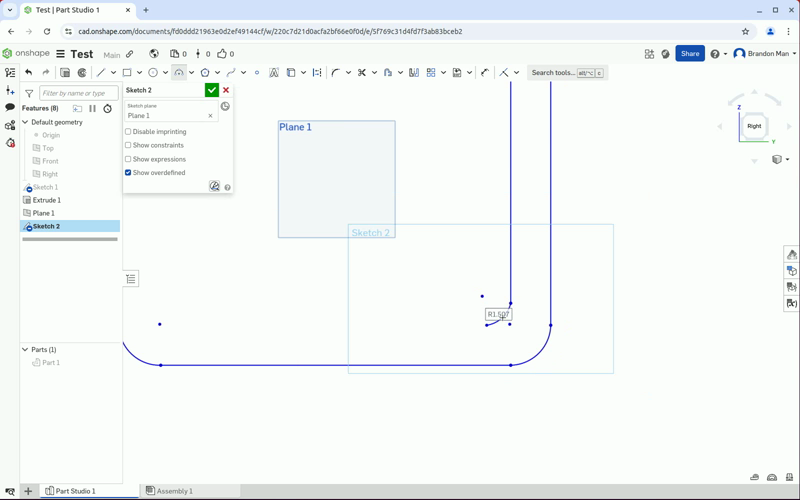
scroll(-6)
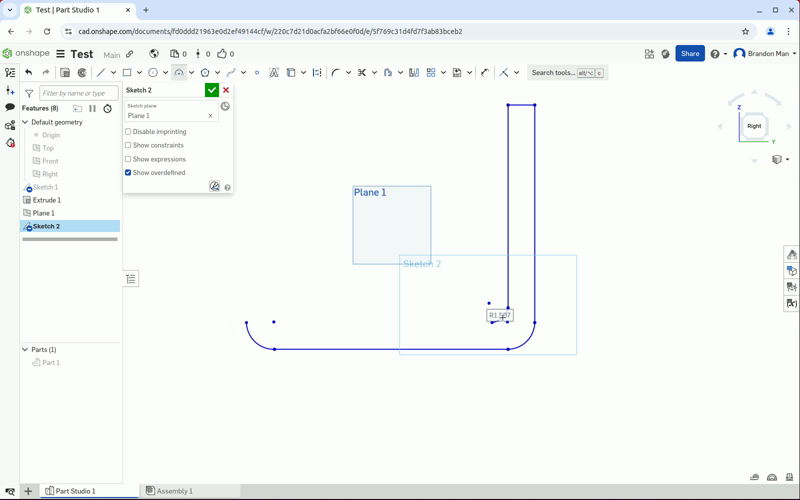
scroll(-6)
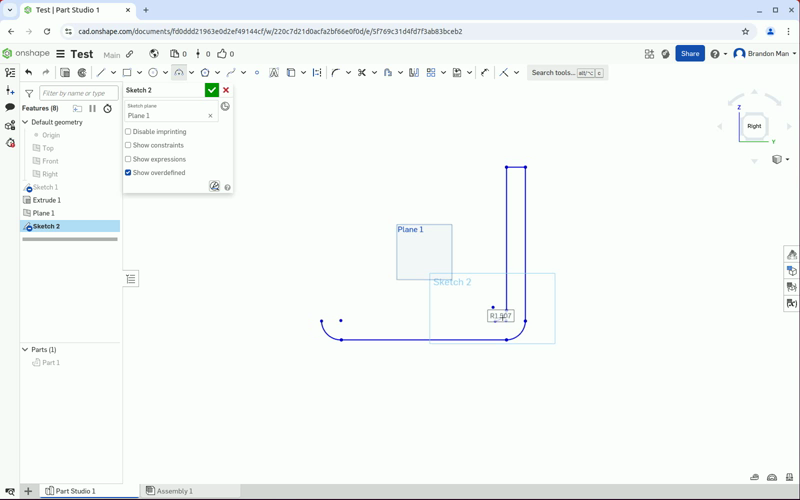
scroll(-6)
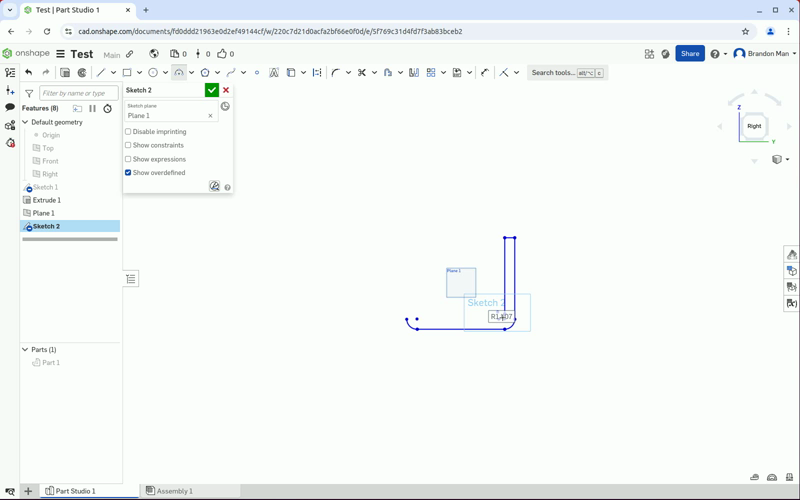
key_up(shift)
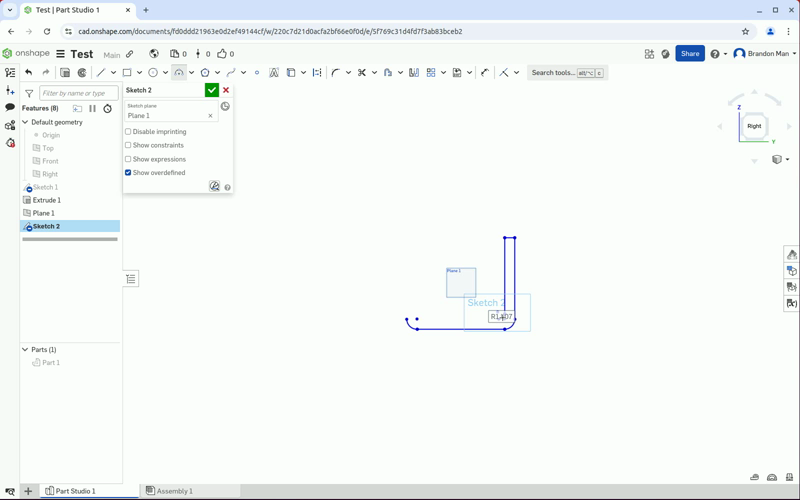
key(esc)
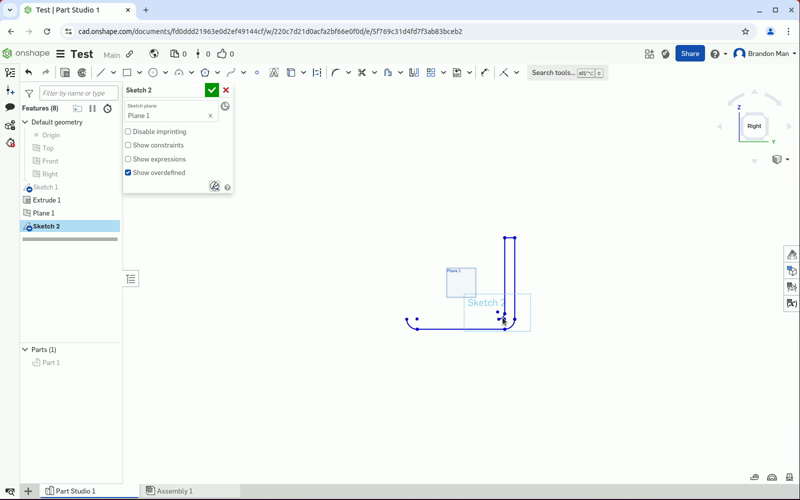
key(l)
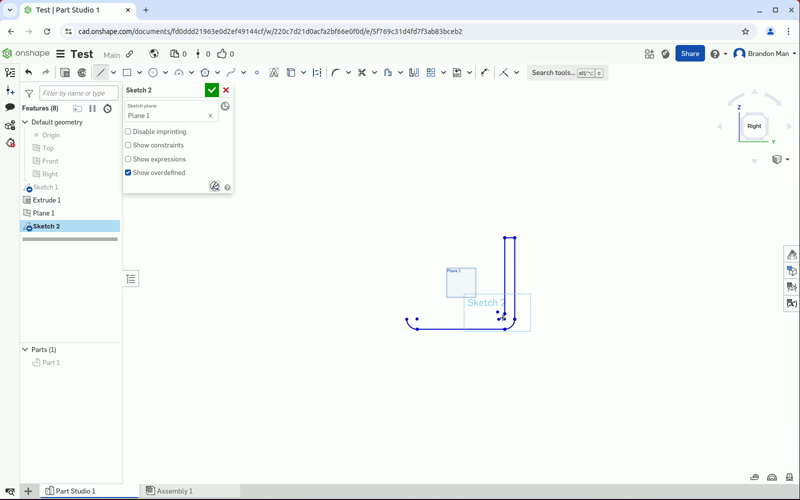
mouse_move(498, 319)
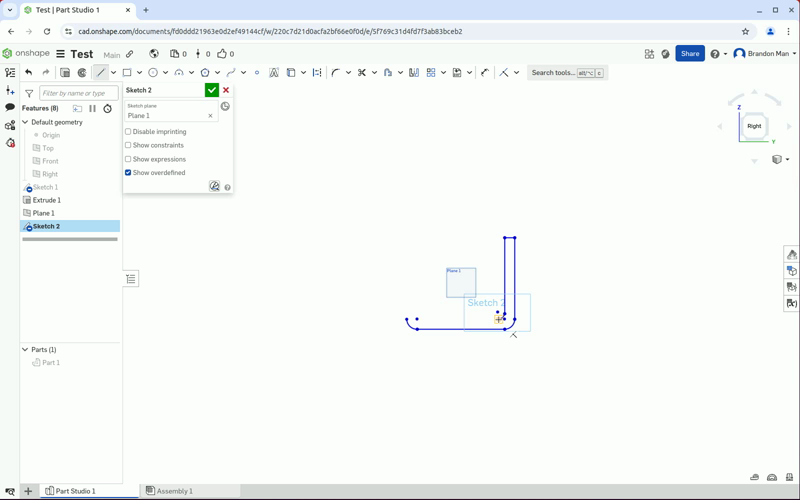
scroll(6)
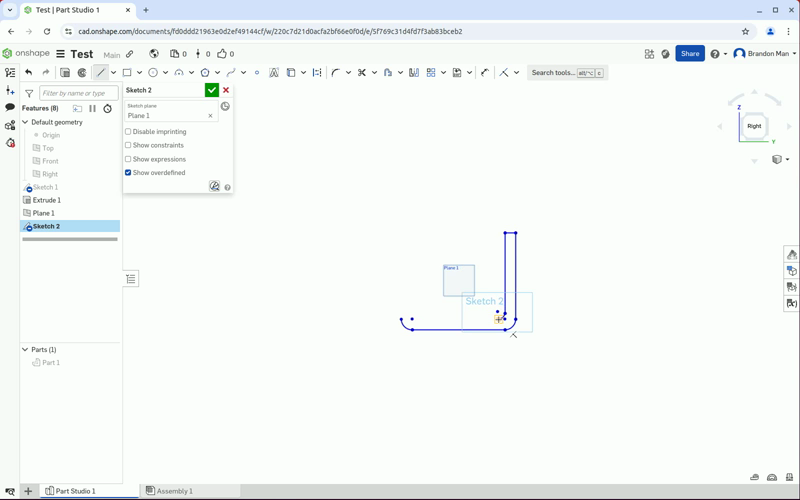
scroll(6)
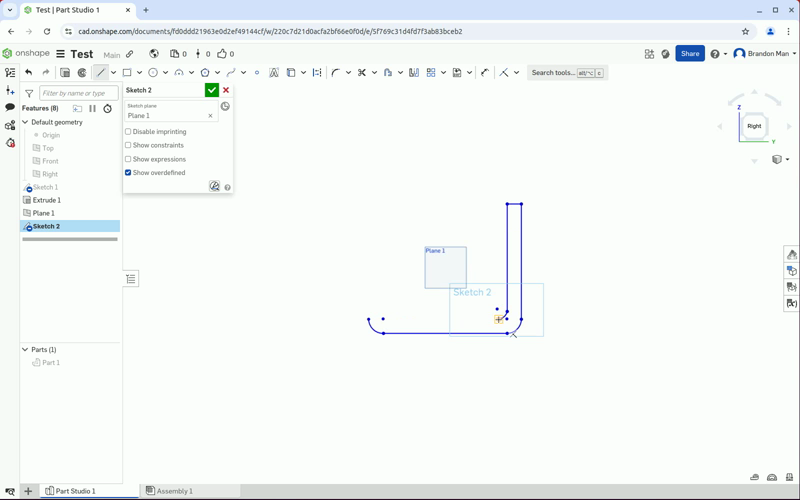
scroll(6)
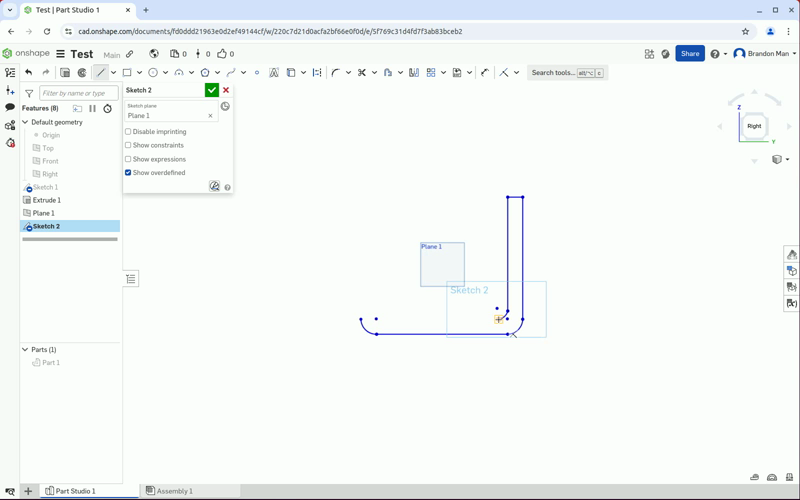
scroll(6)
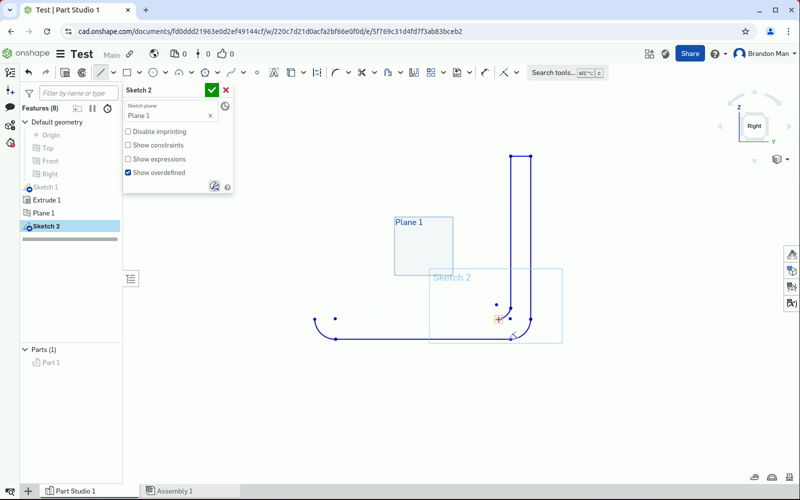
scroll(6)
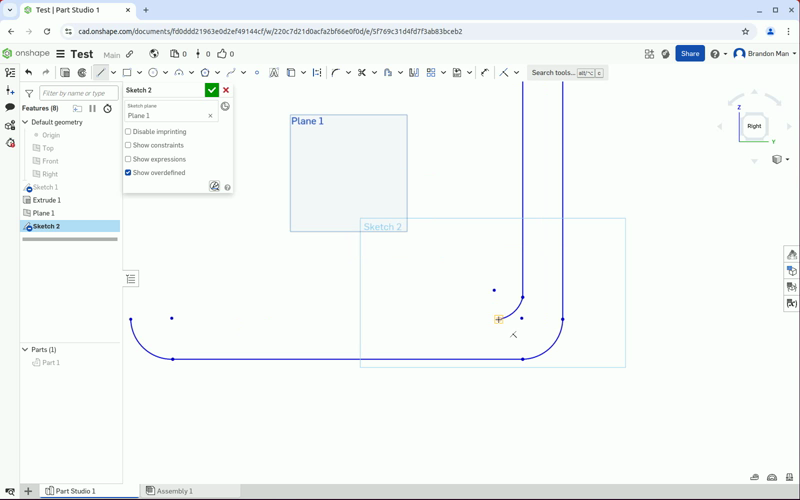
scroll(6)
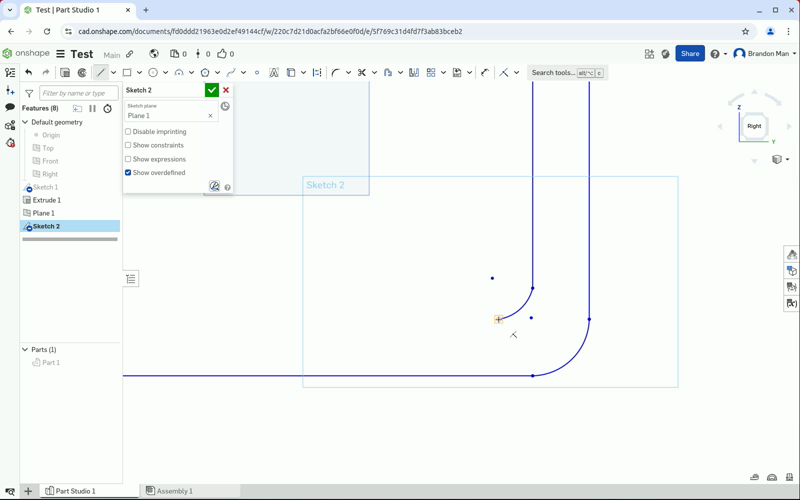
scroll(6)
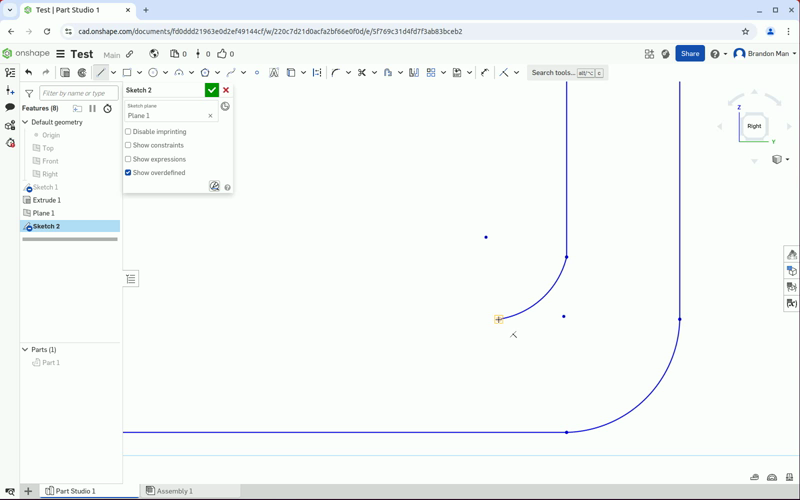
click(498, 319)
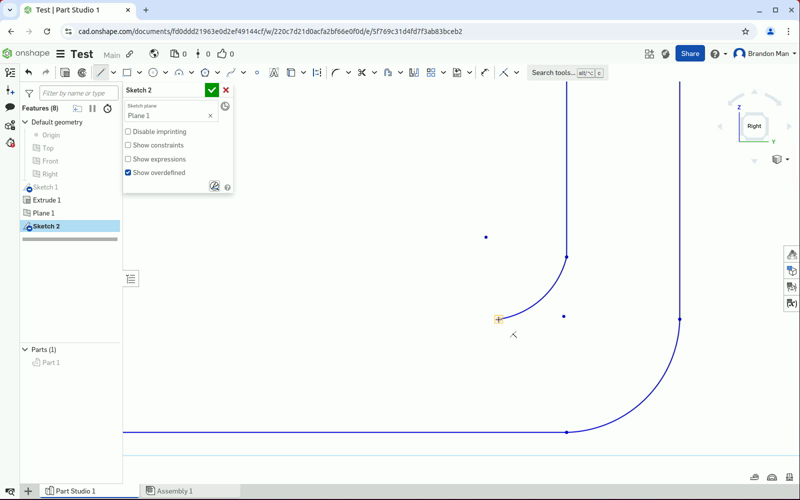
scroll(-6)
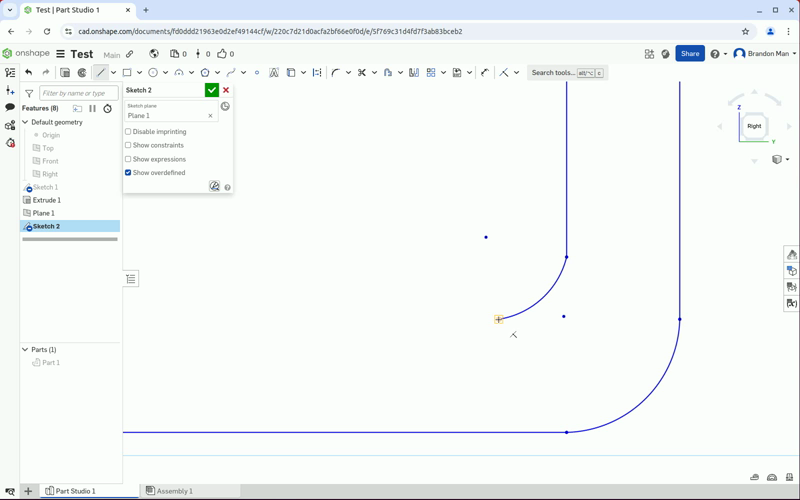
scroll(-6)
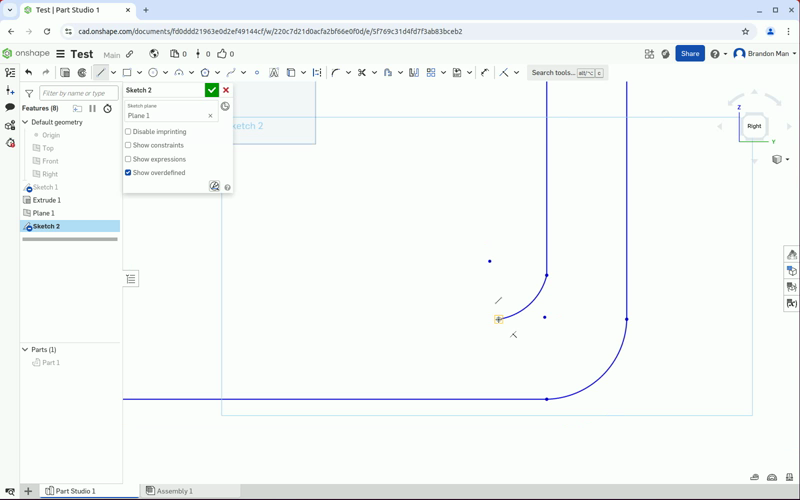
scroll(-6)
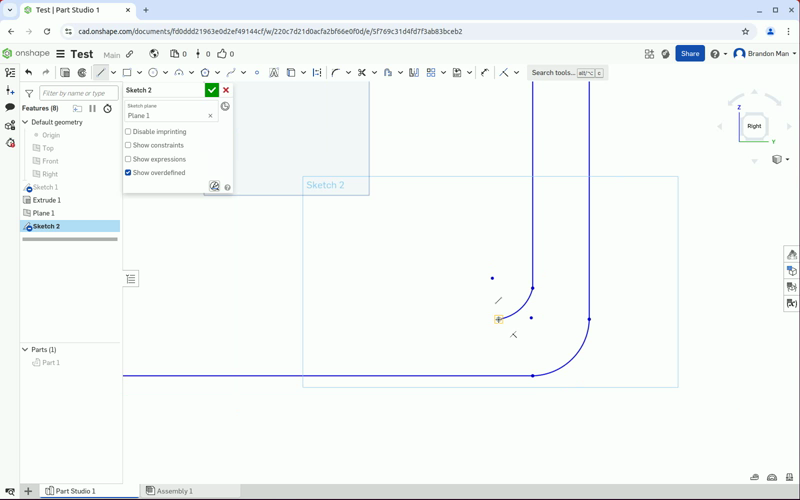
scroll(-6)
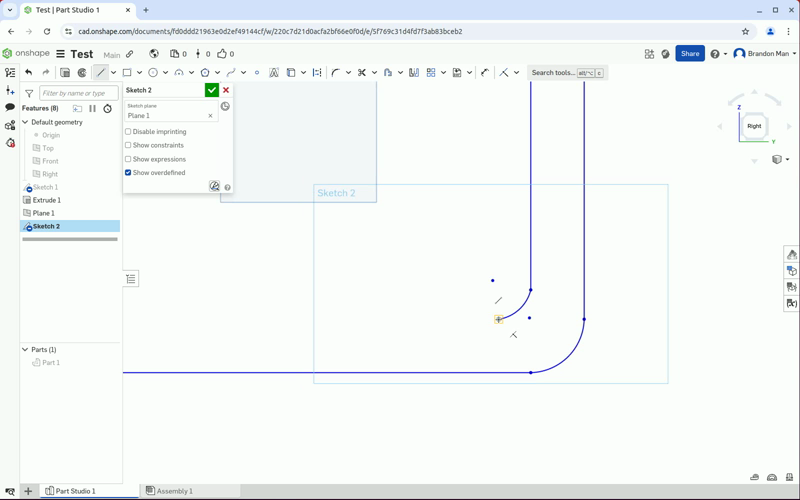
scroll(-6)
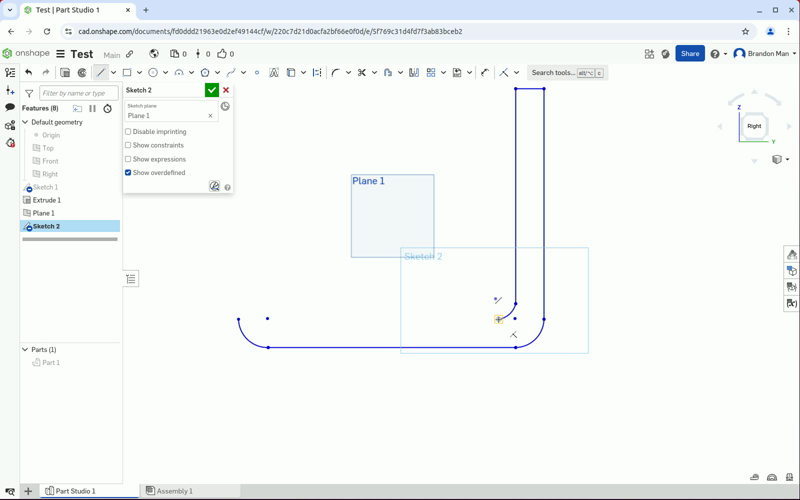
scroll(-6)
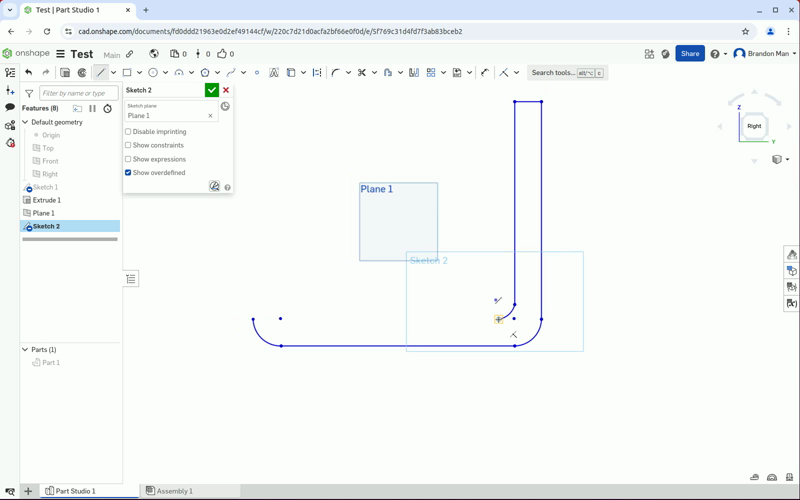
scroll(-6)
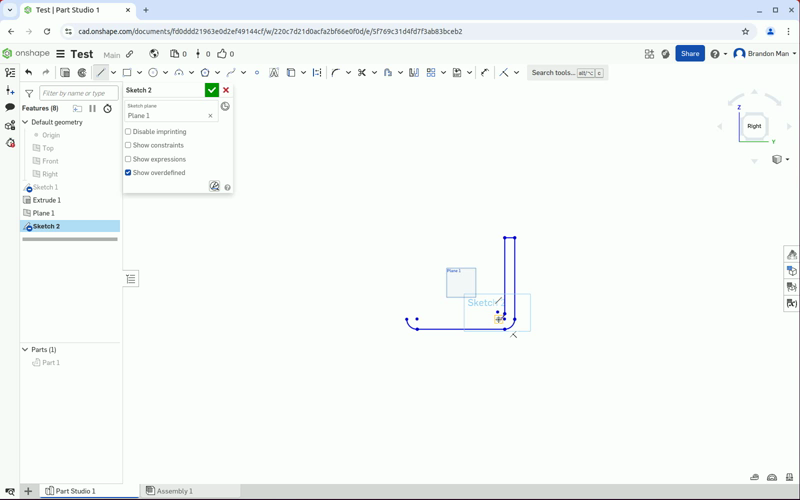
key_down(shift)
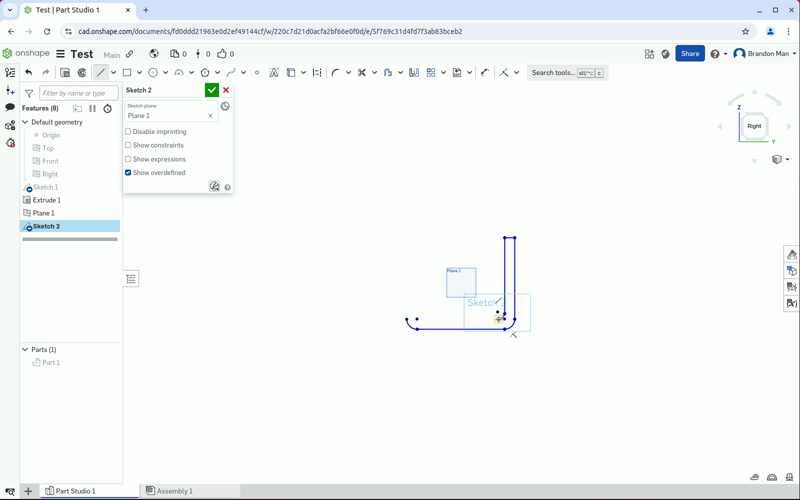
mouse_move(422, 319)
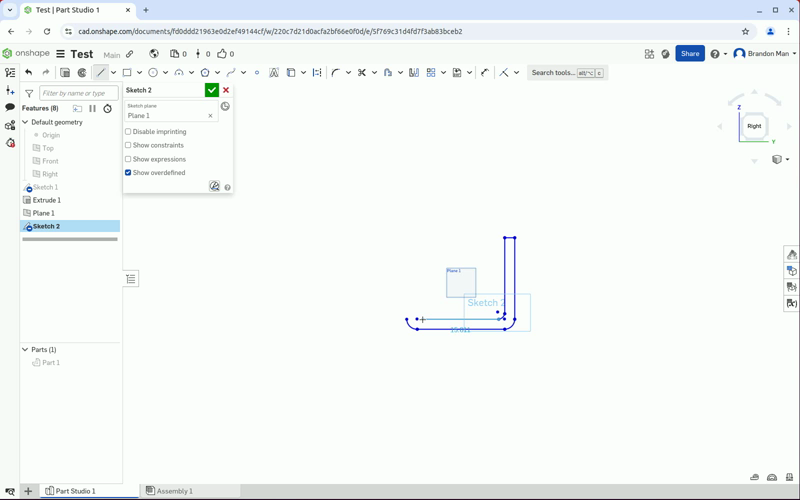
click(422, 319)
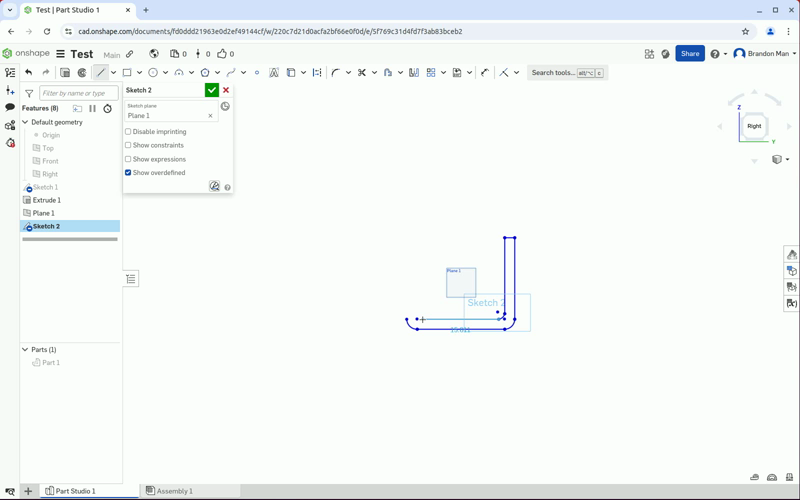
key_up(shift)
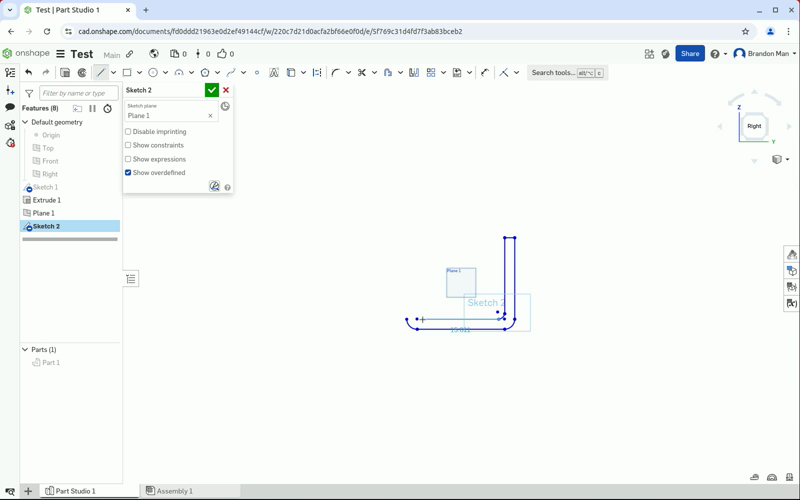
key(esc)
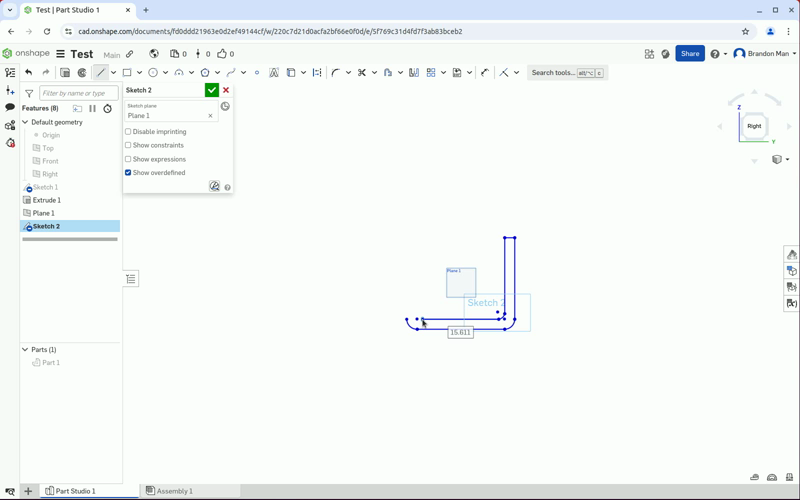
key(a)
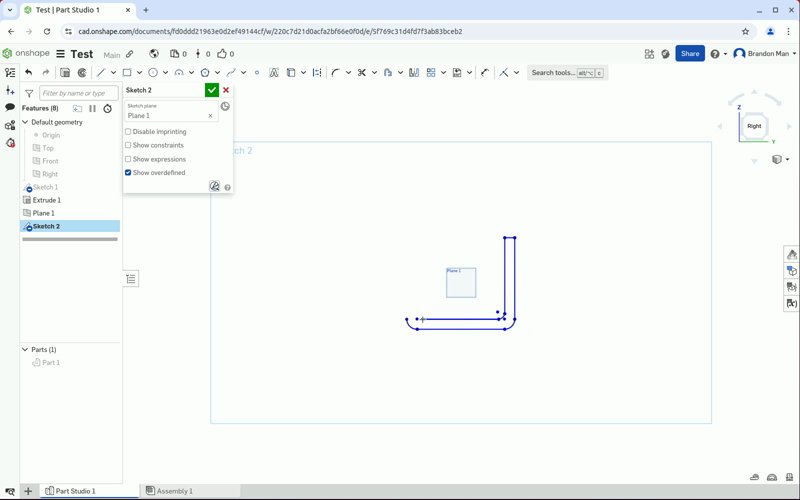
mouse_move(422, 319)
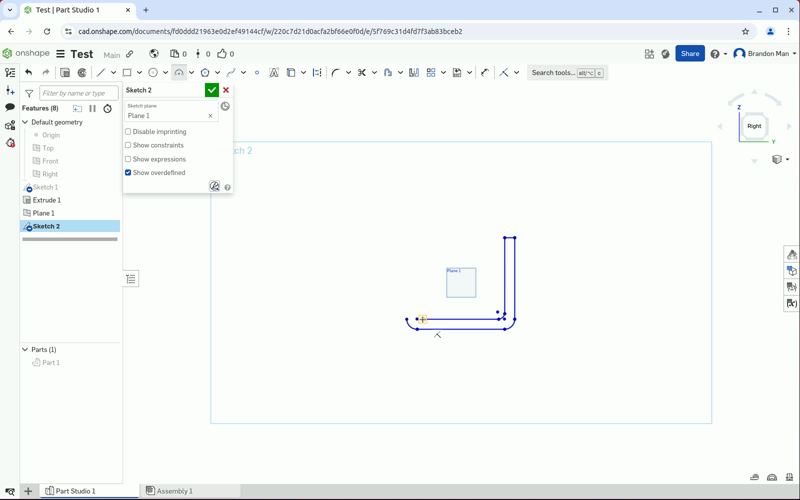
click(422, 319)
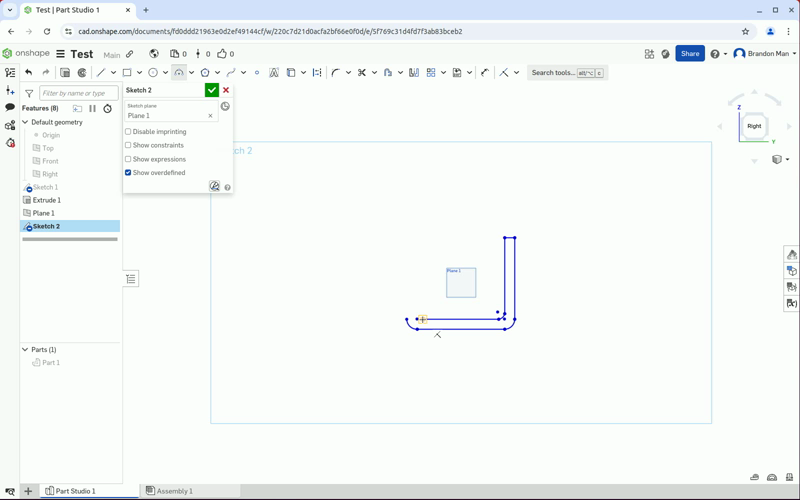
key_down(shift)
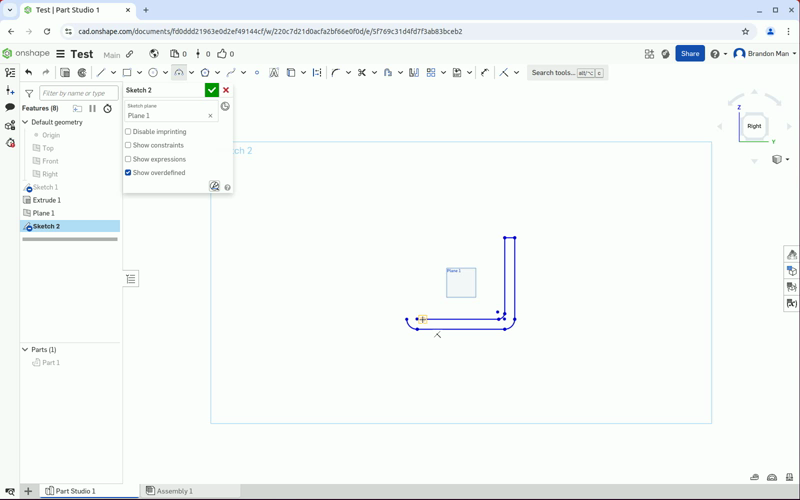
mouse_move(417, 313)
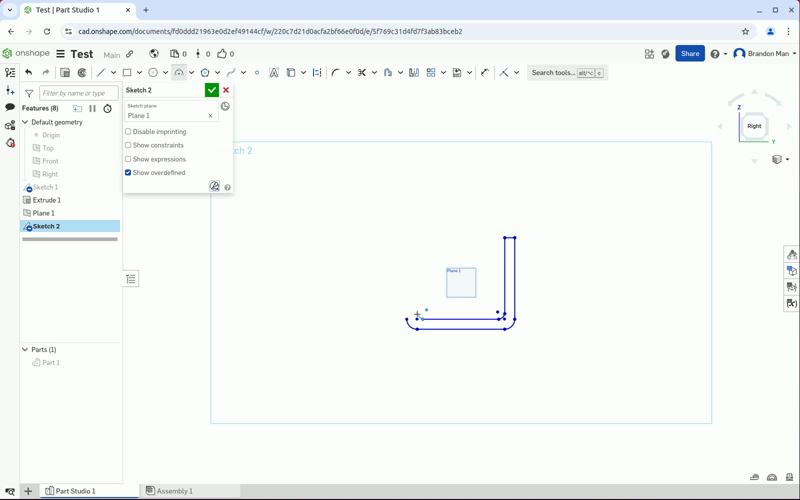
click(417, 313)
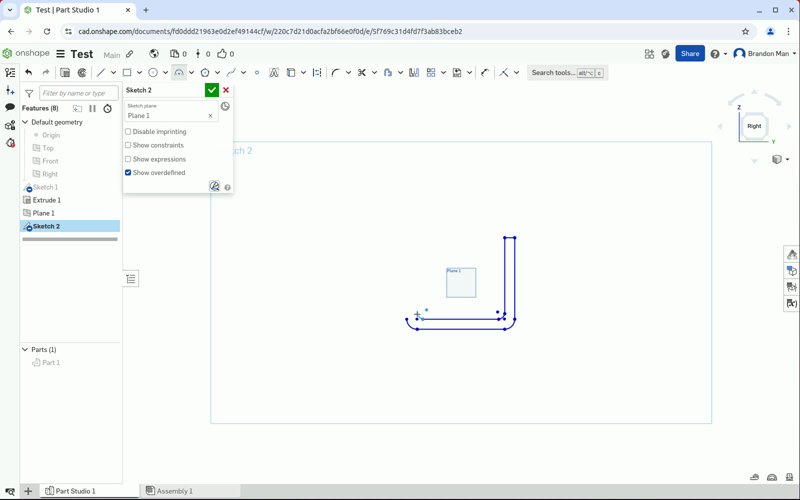
mouse_move(418, 317)
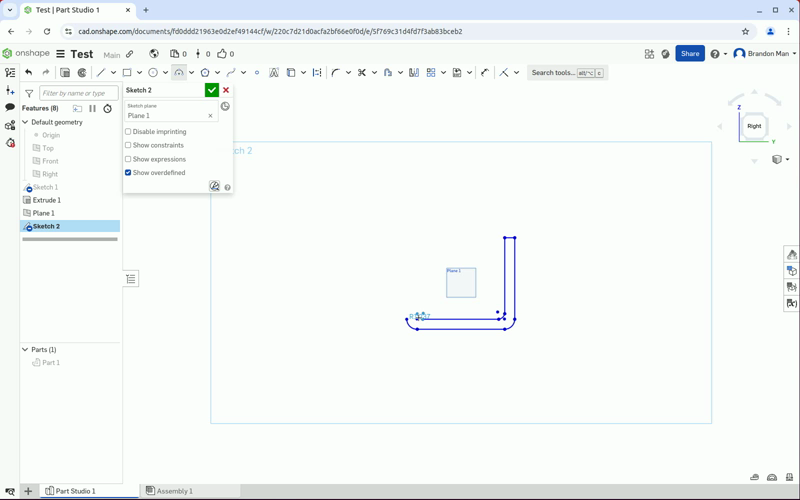
scroll(6)
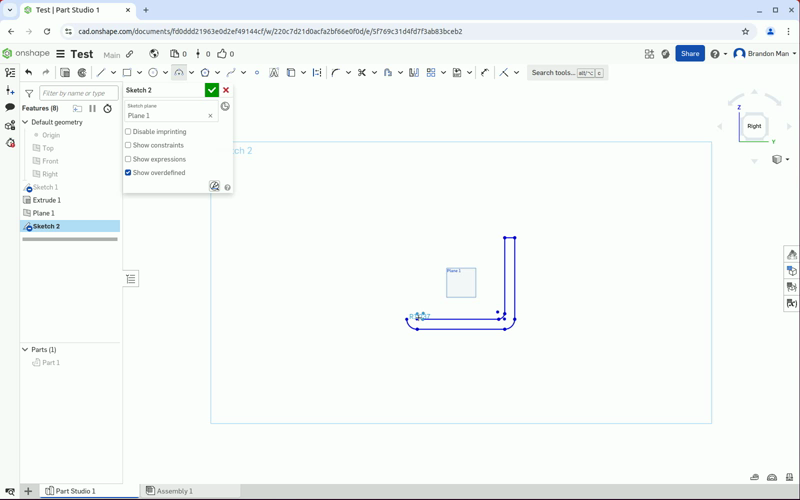
scroll(6)
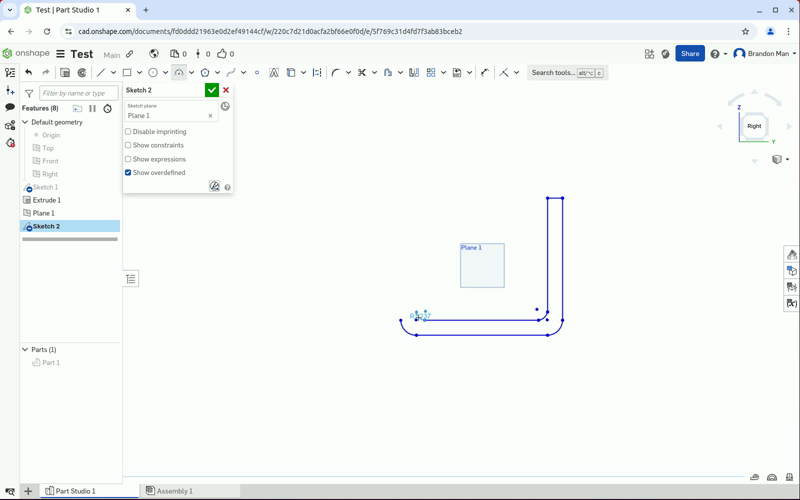
scroll(6)
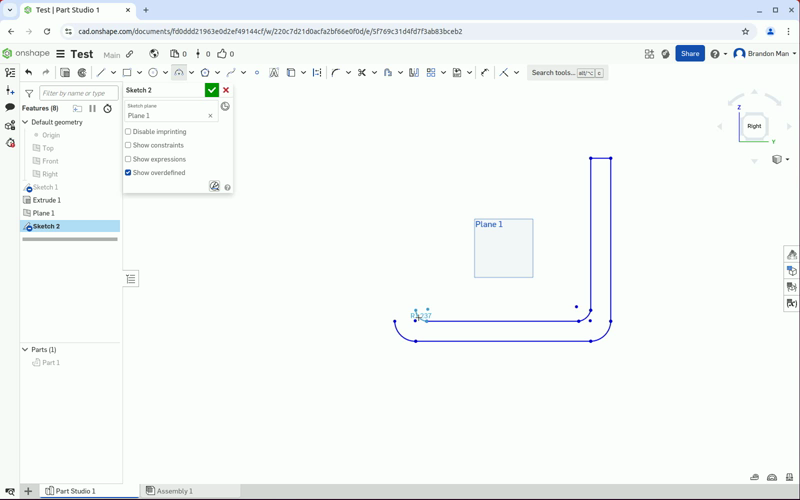
scroll(6)
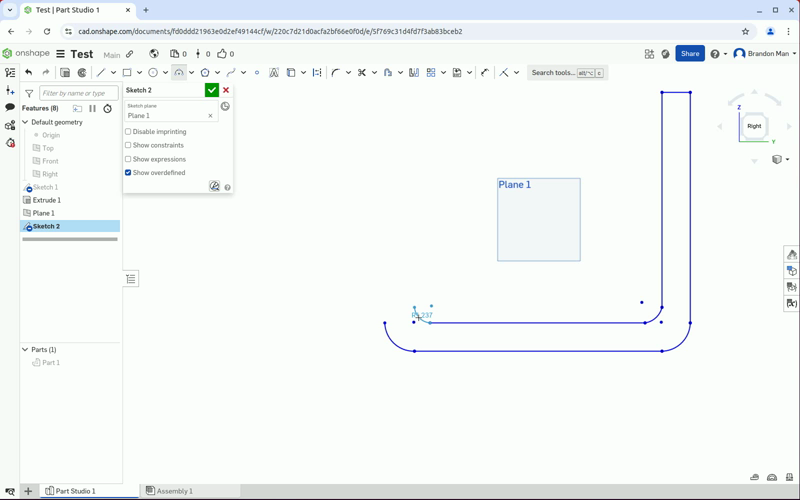
scroll(6)
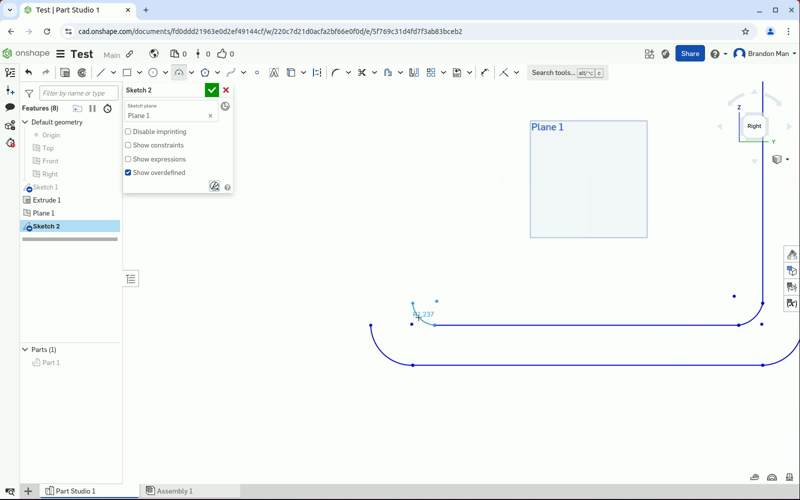
scroll(6)
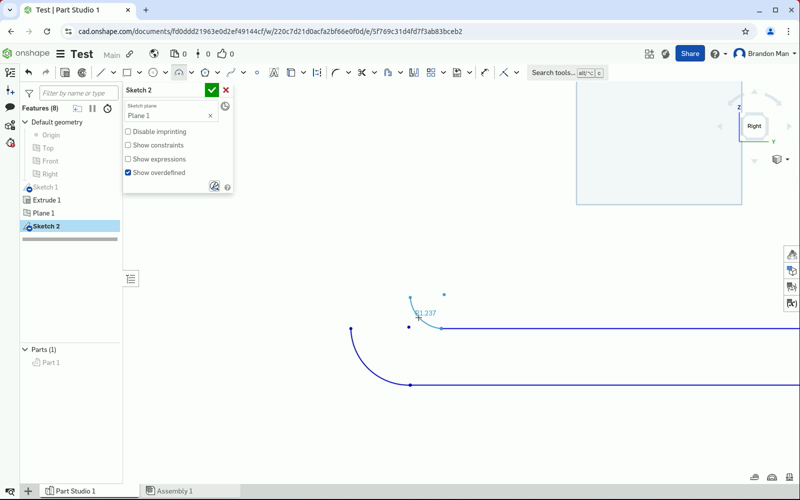
scroll(6)
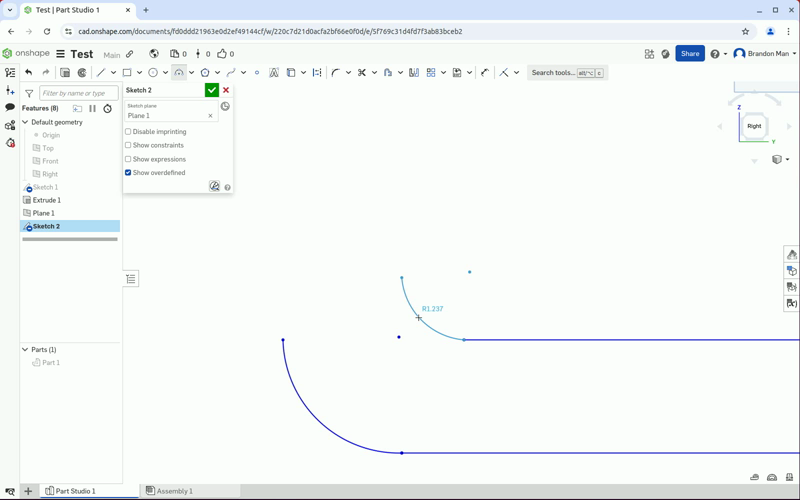
click(418, 317)
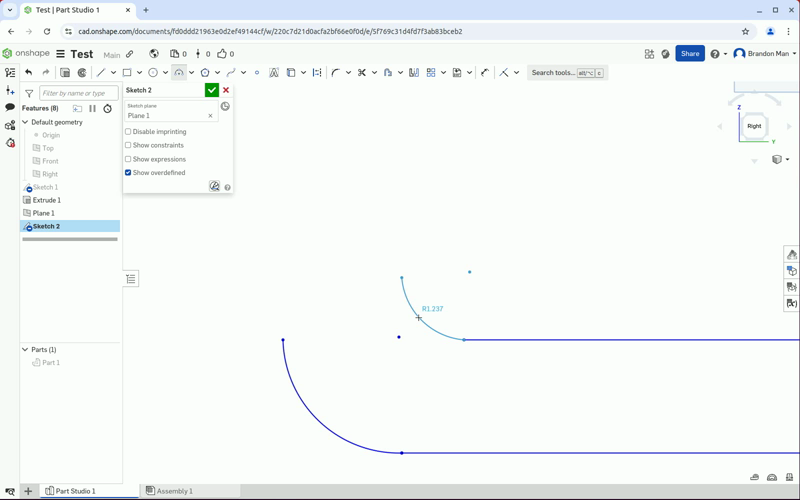
scroll(-6)
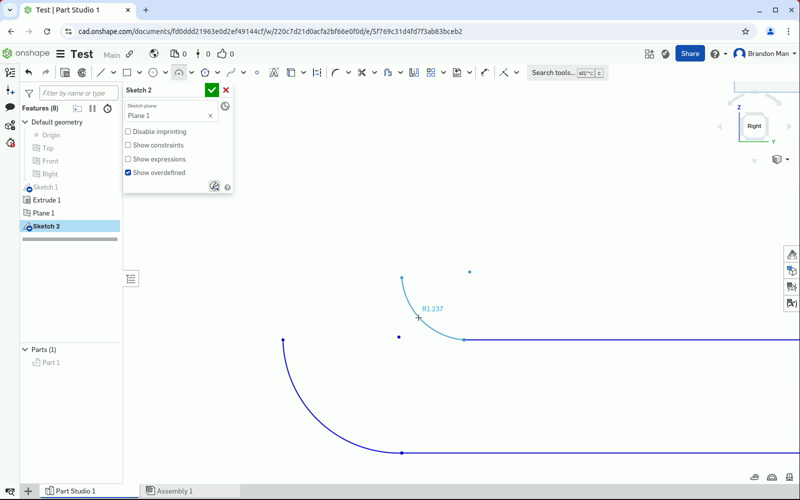
scroll(-6)
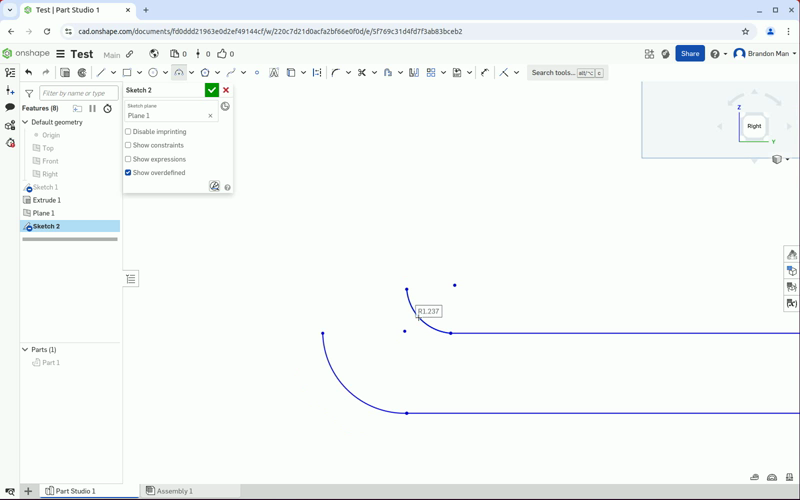
scroll(-6)
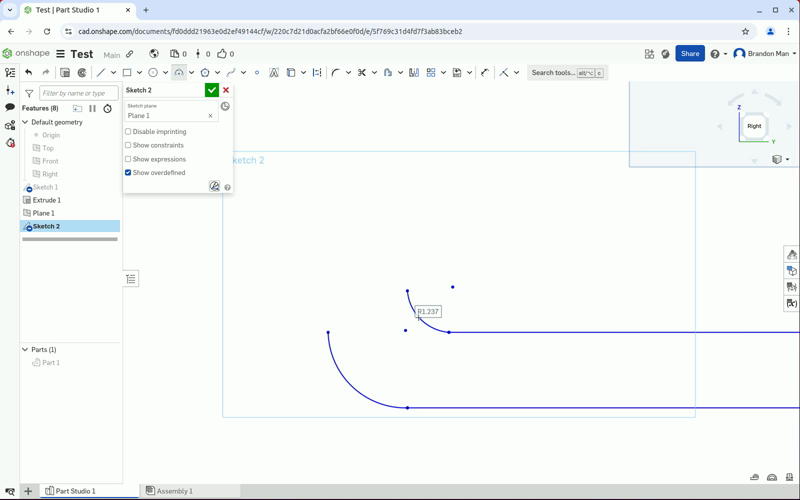
scroll(-6)
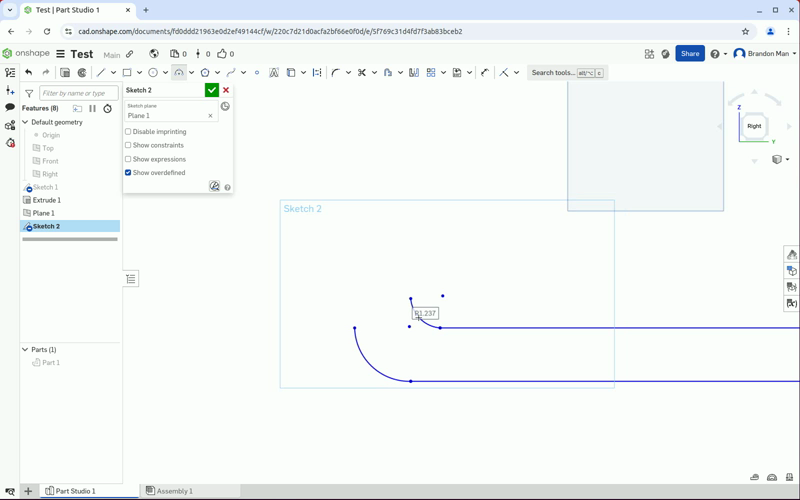
scroll(-6)
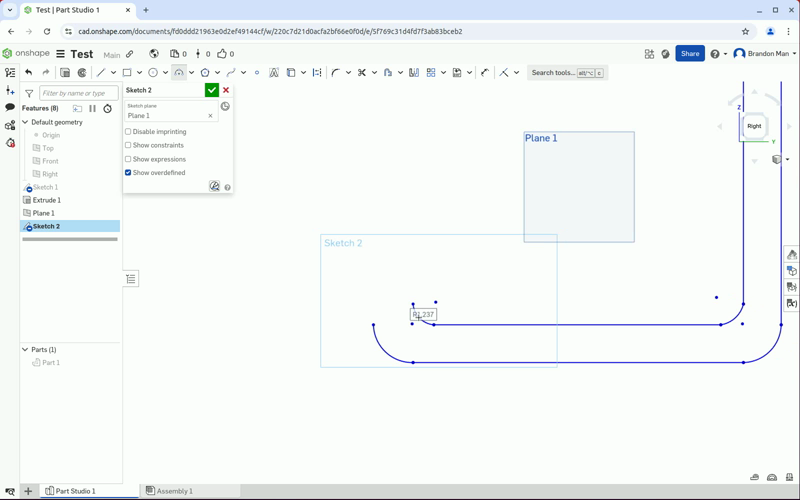
scroll(-6)
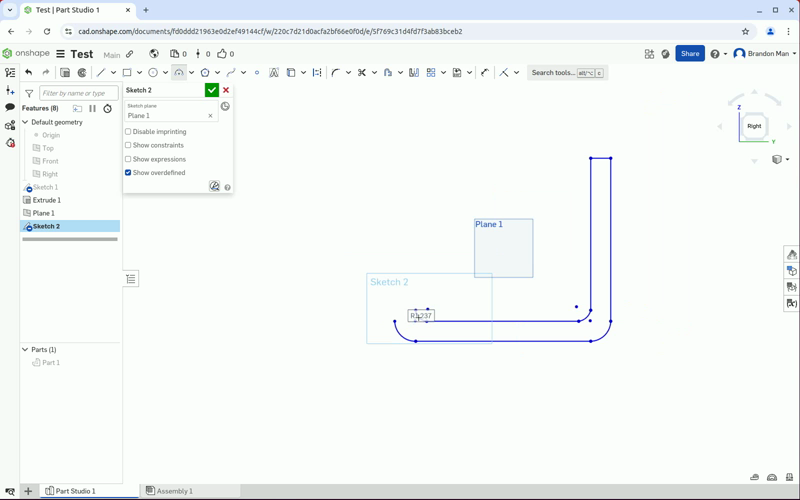
scroll(-6)
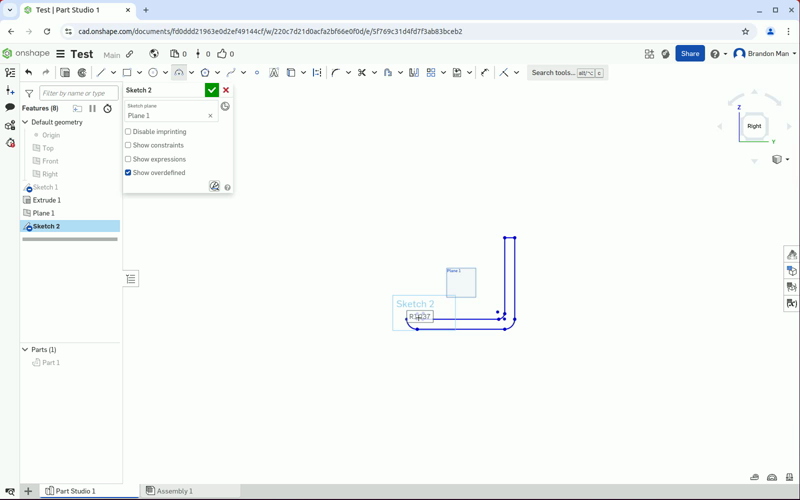
key_up(shift)
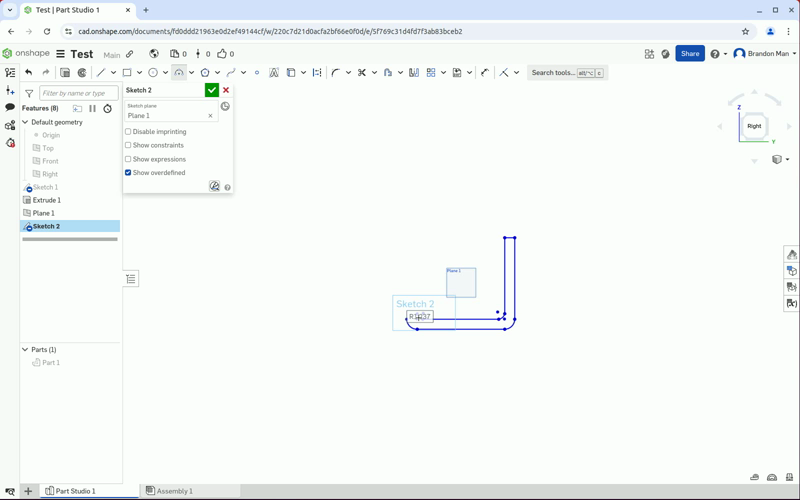
key(esc)
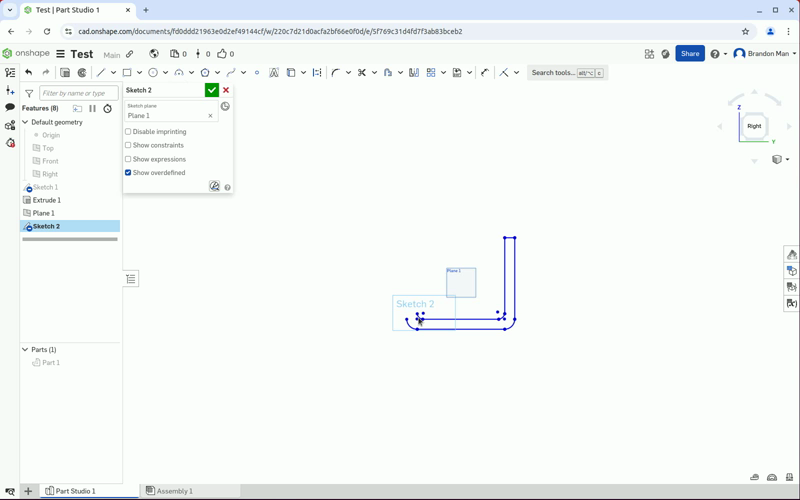
key(l)
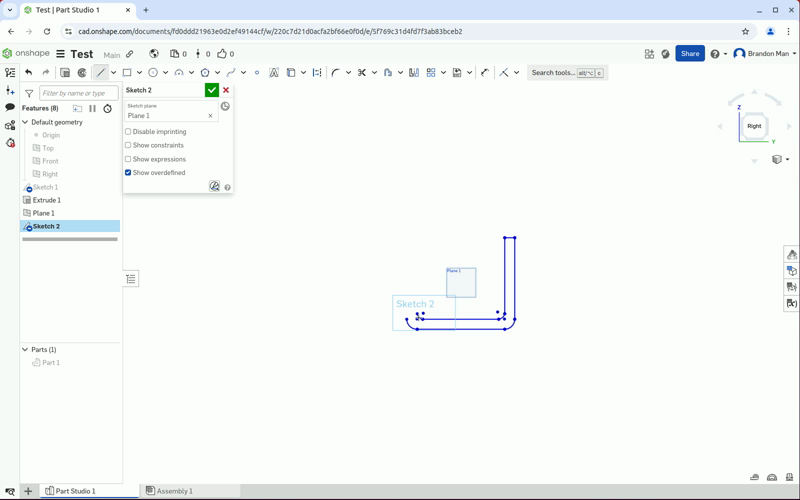
mouse_move(417, 313)
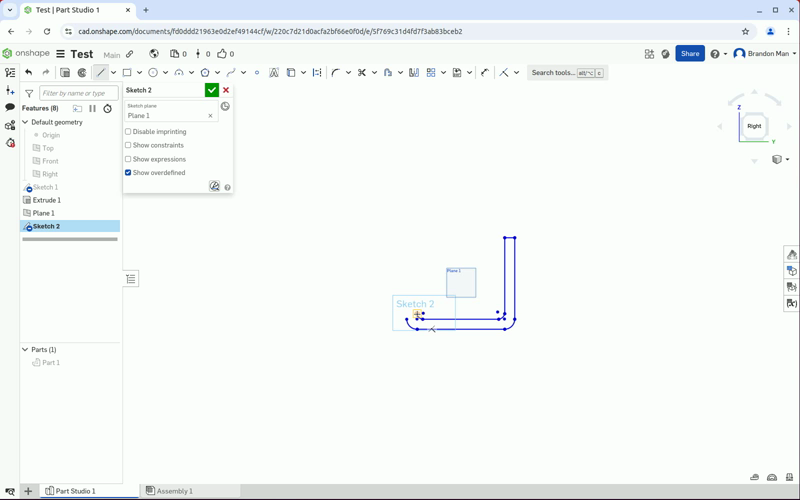
scroll(6)
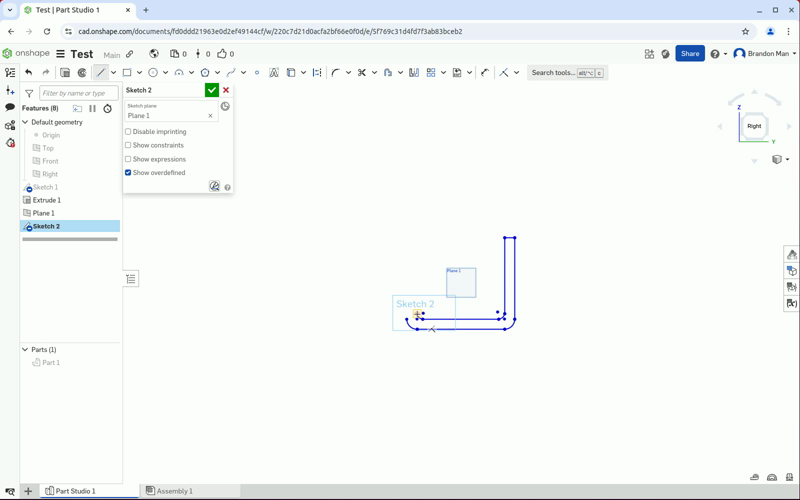
scroll(6)
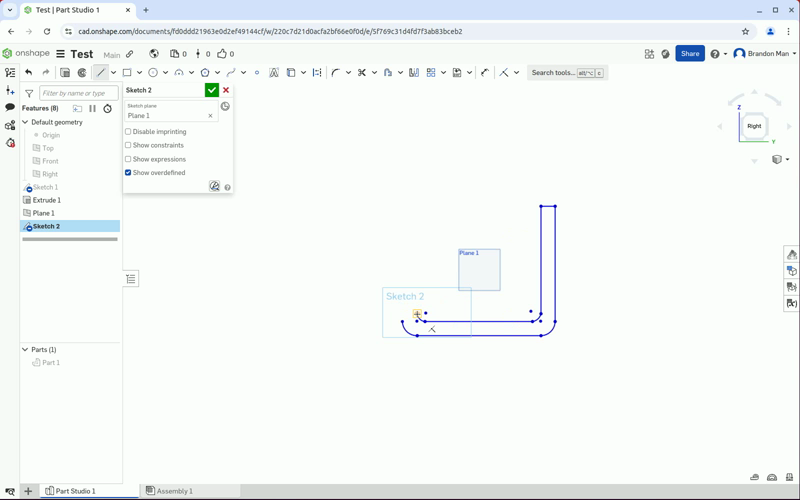
scroll(6)
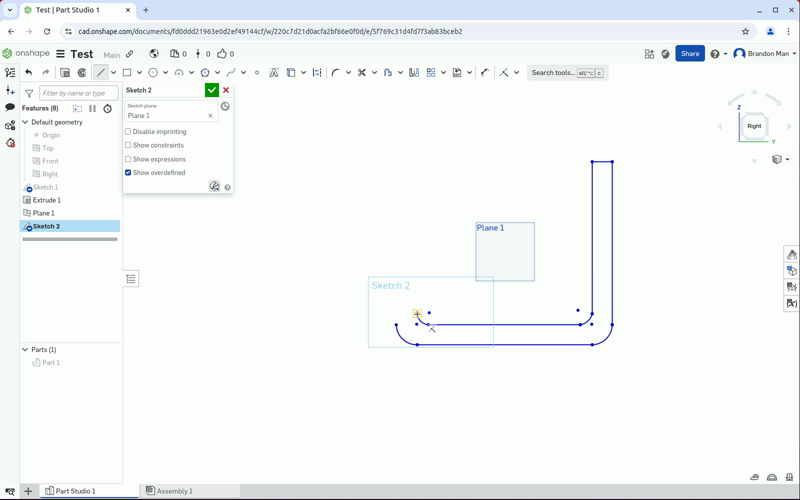
scroll(6)
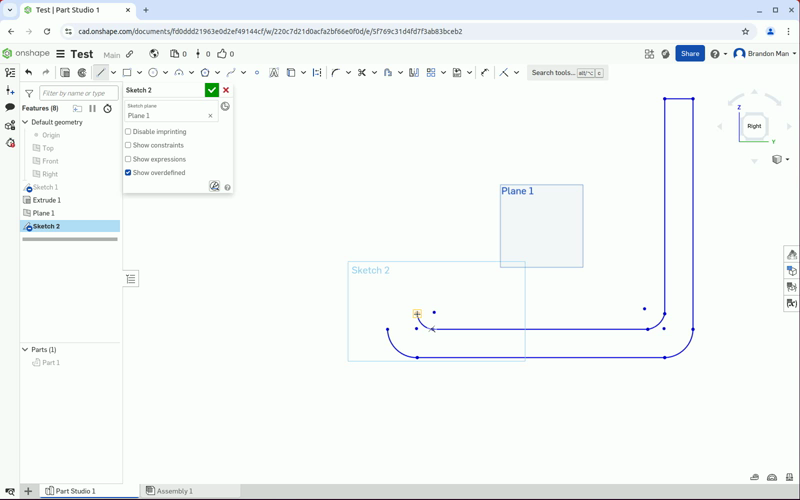
scroll(6)
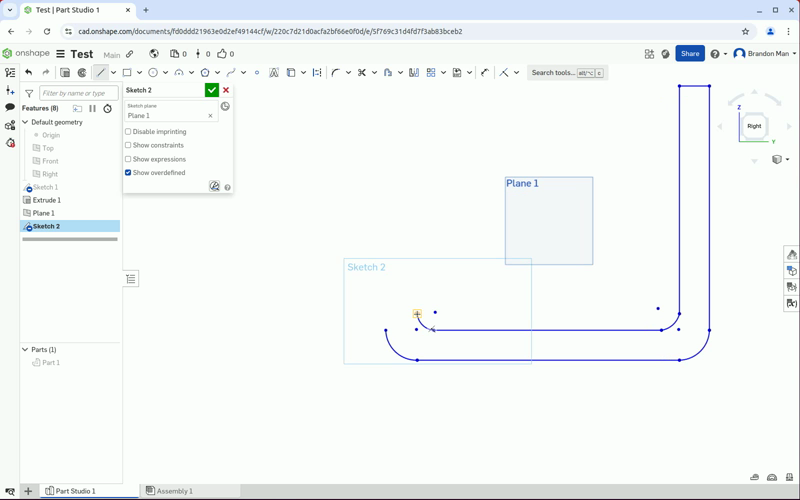
scroll(6)
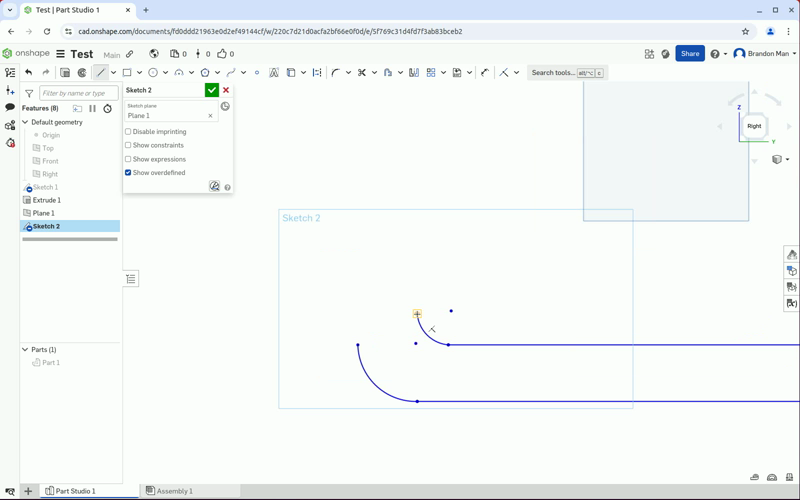
scroll(6)
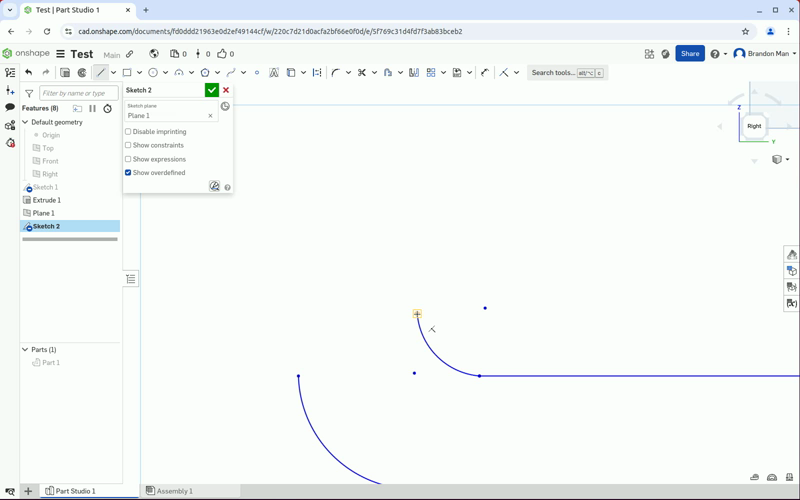
click(417, 313)
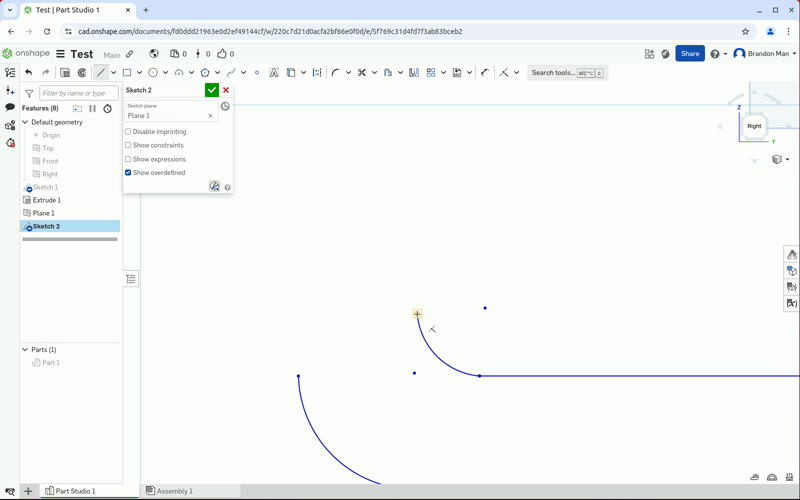
scroll(-6)
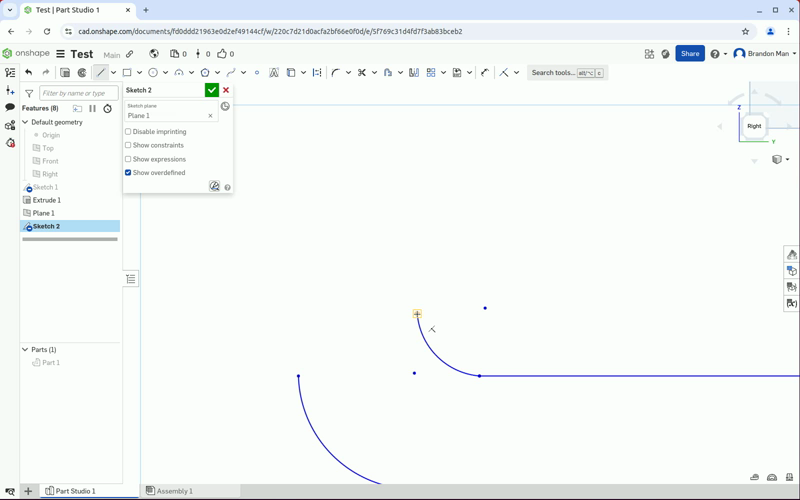
scroll(-6)
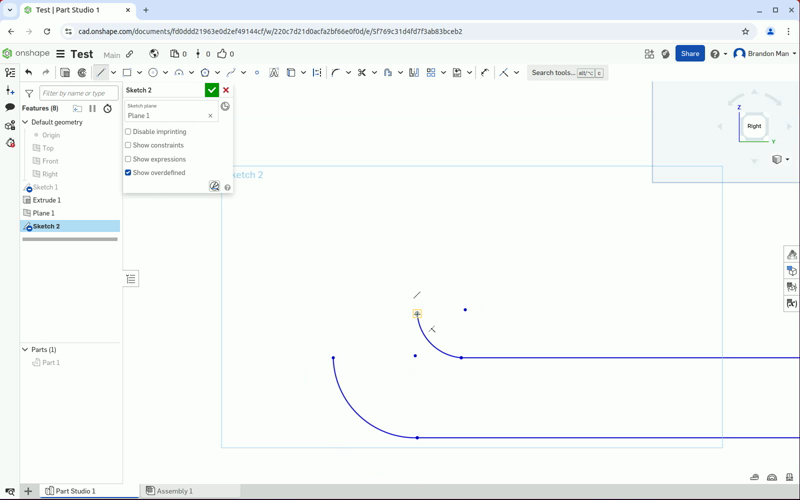
scroll(-6)
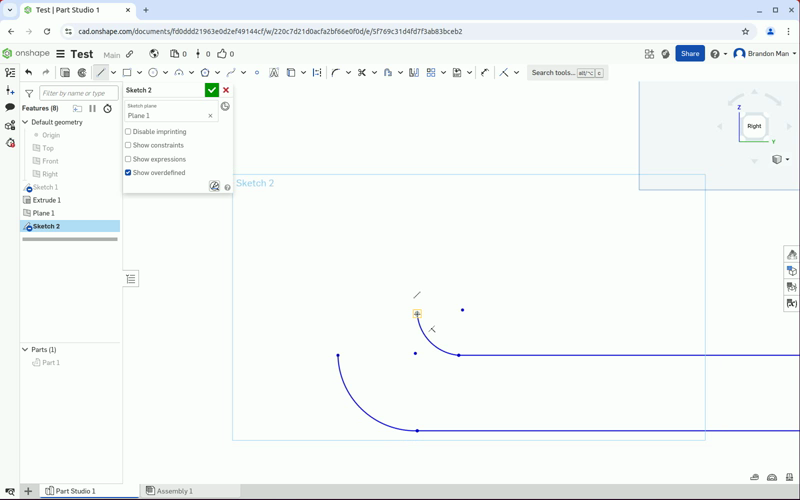
scroll(-6)
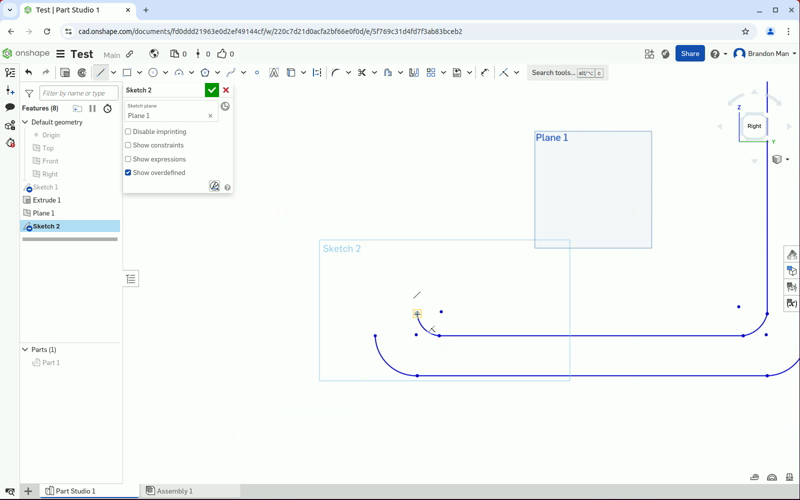
scroll(-6)
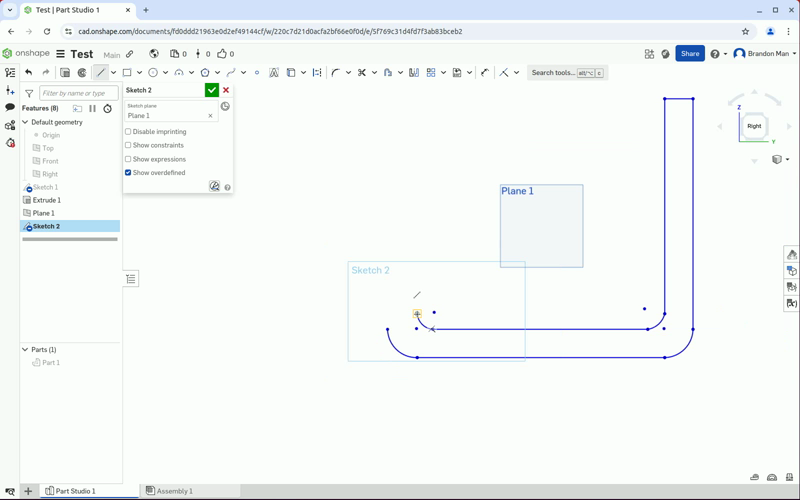
scroll(-6)
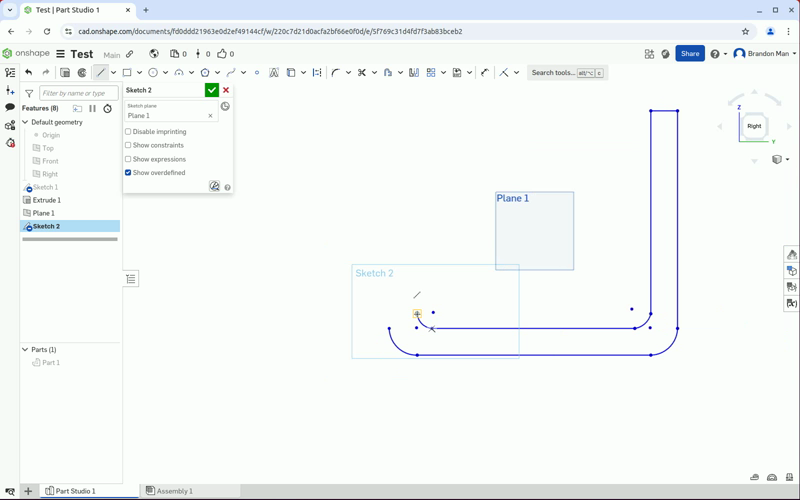
scroll(-6)
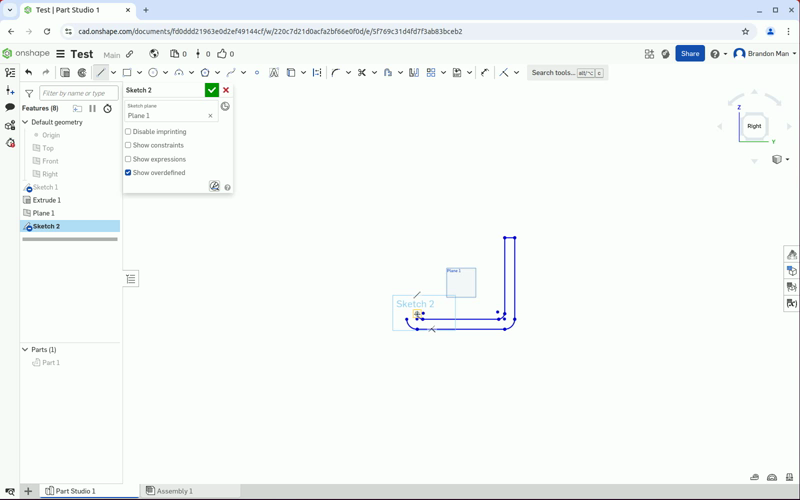
key_down(shift)
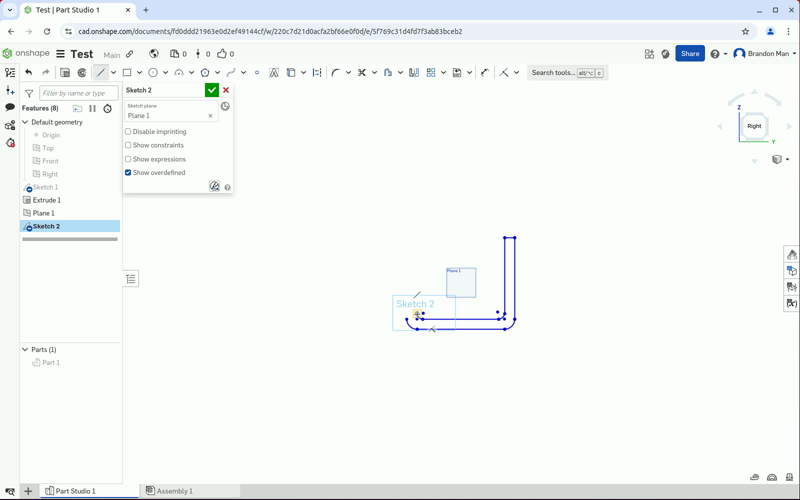
mouse_move(417, 237)
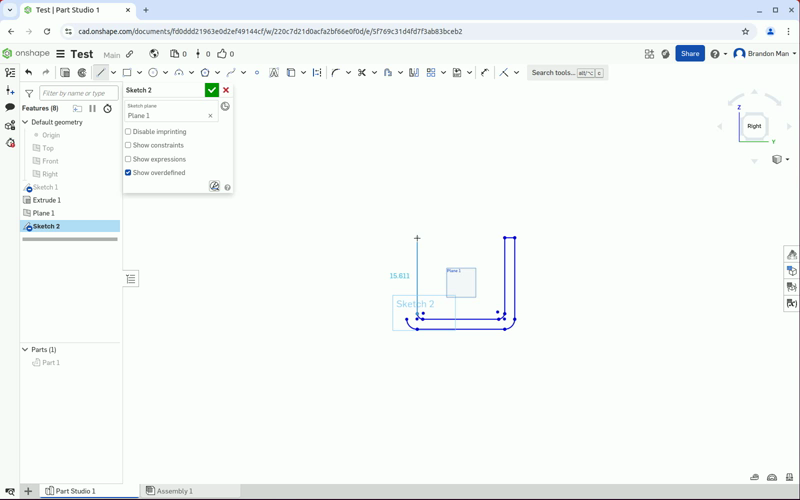
click(417, 237)
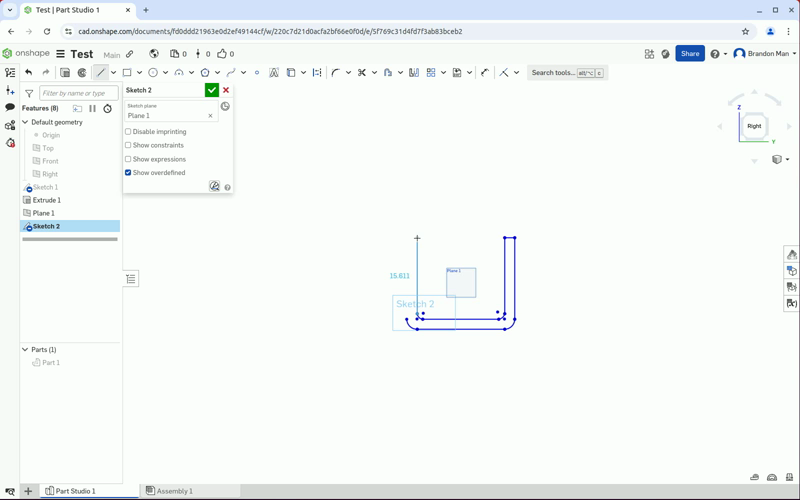
key_up(shift)
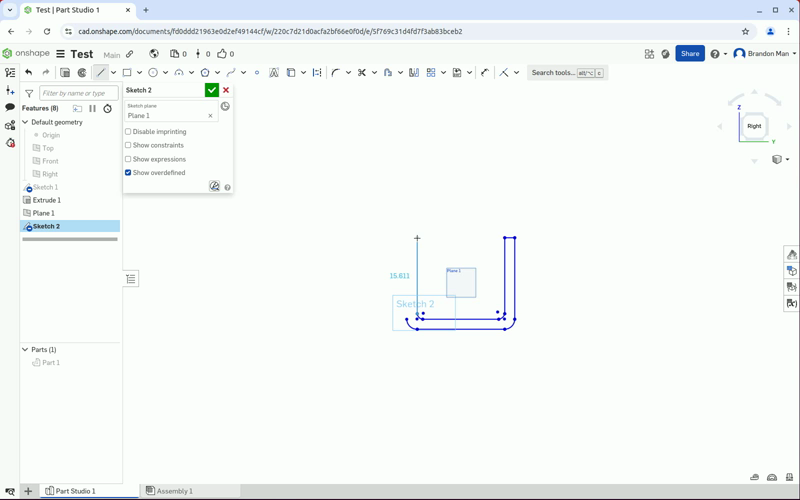
key_down(shift)
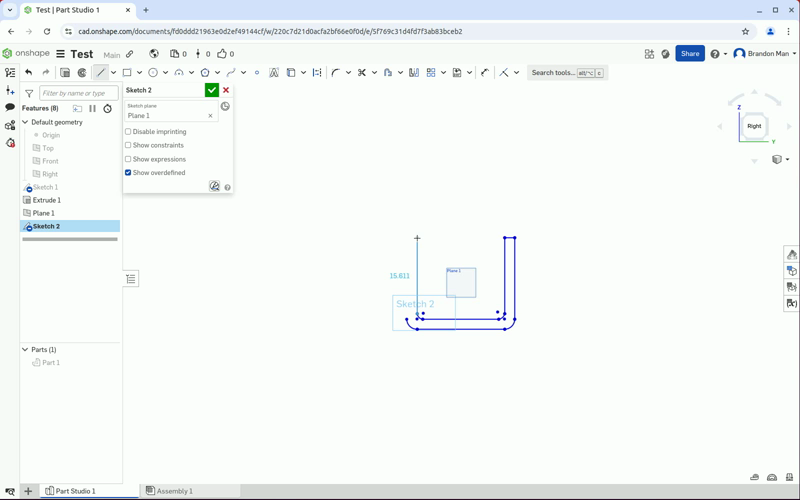
mouse_move(447, 237)
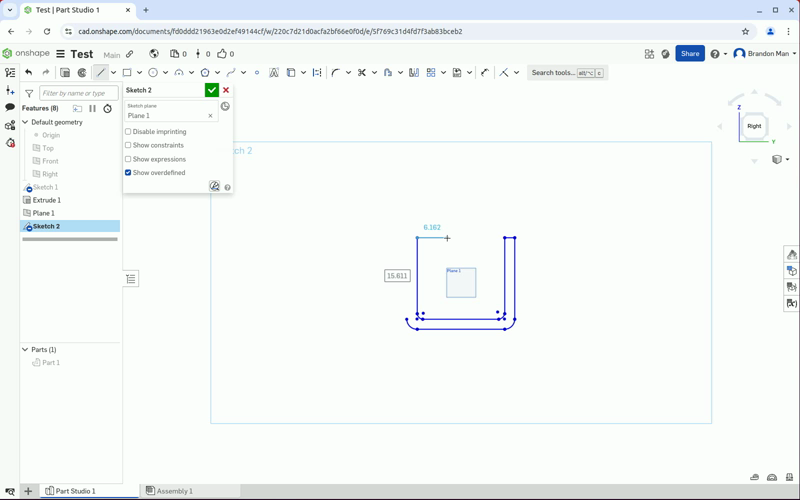
mouse_move(406, 237)
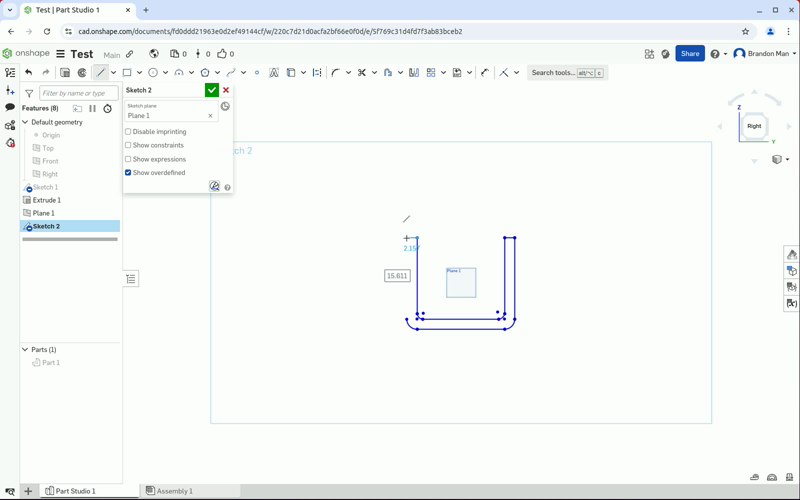
click(406, 237)
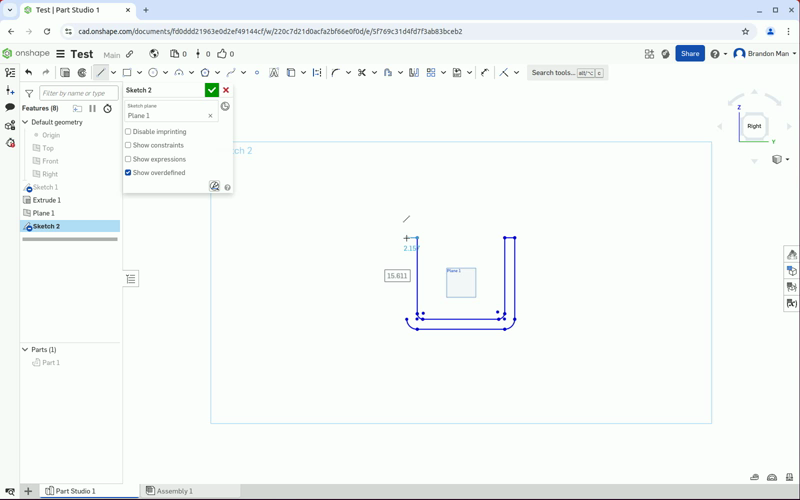
key_up(shift)
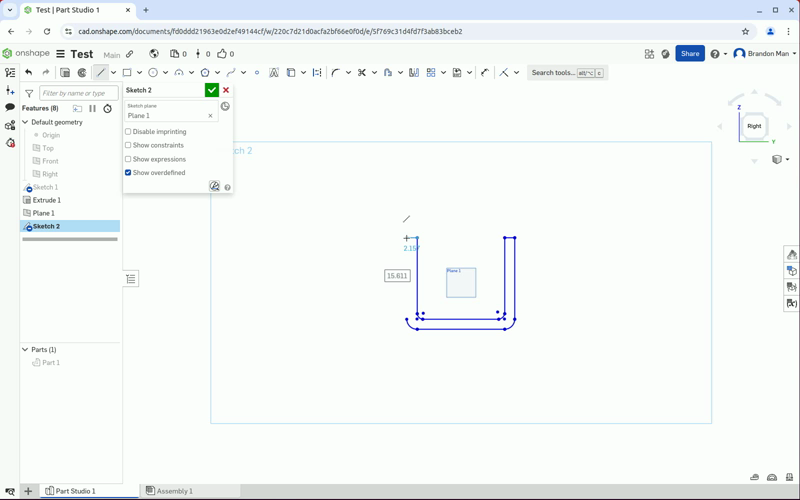
key_down(shift)
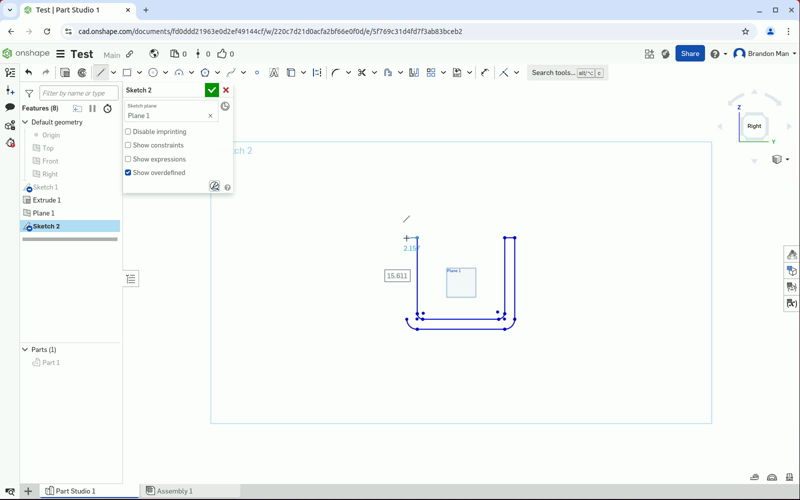
mouse_move(406, 319)
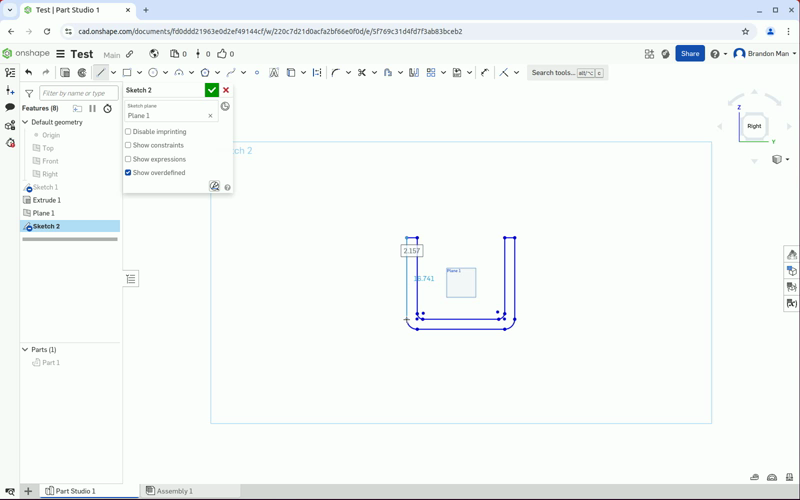
key_up(shift)
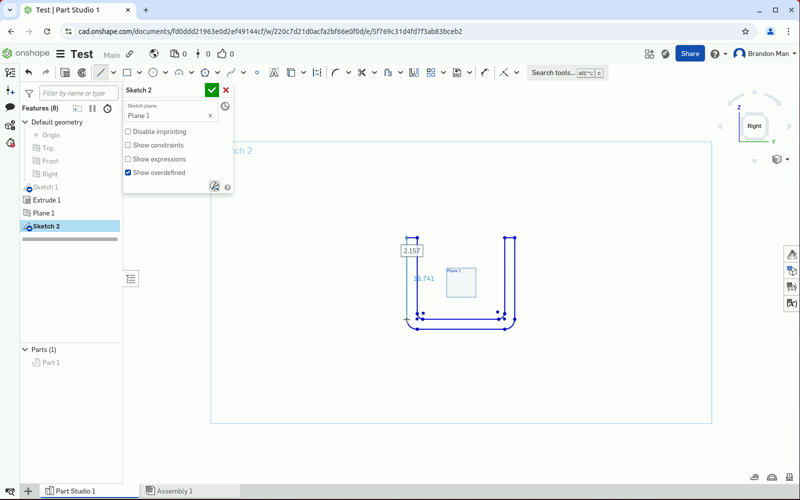
click(406, 319)
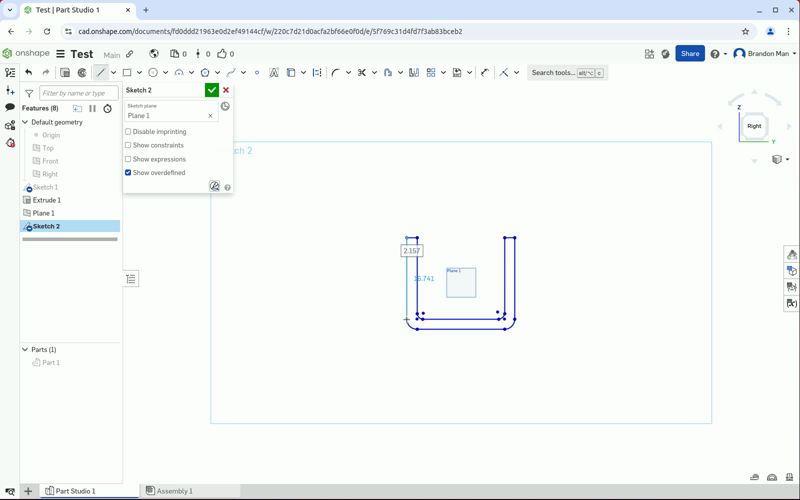
key(esc)
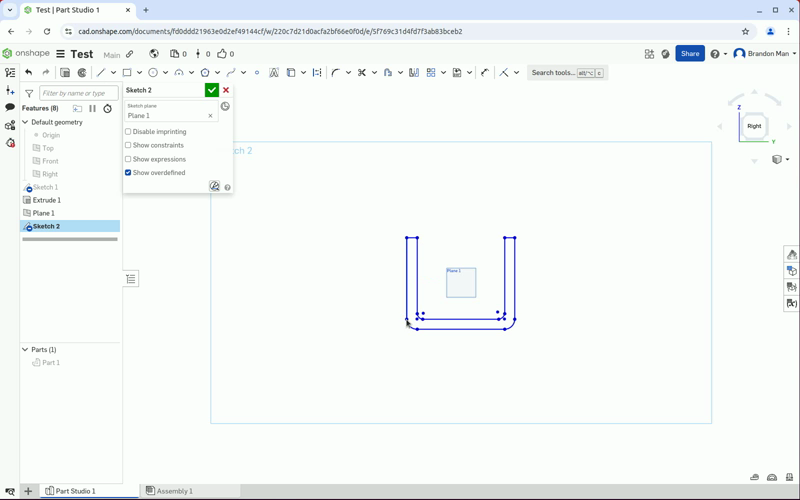
mouse_move(509, 274)
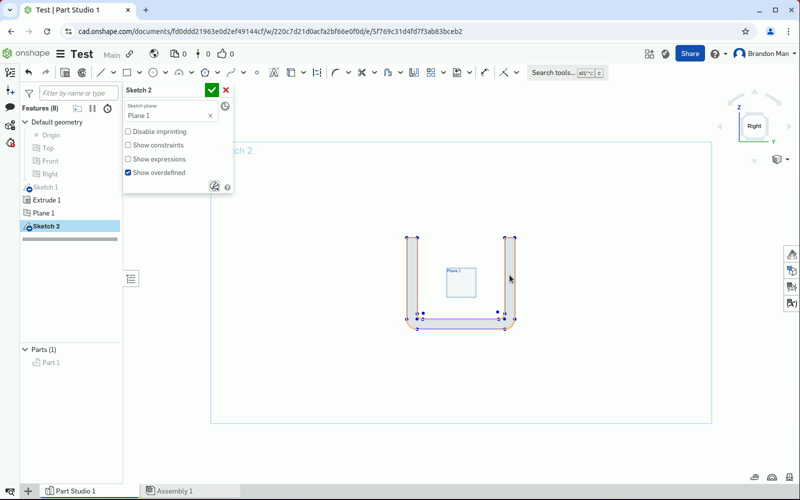
click(509, 274)
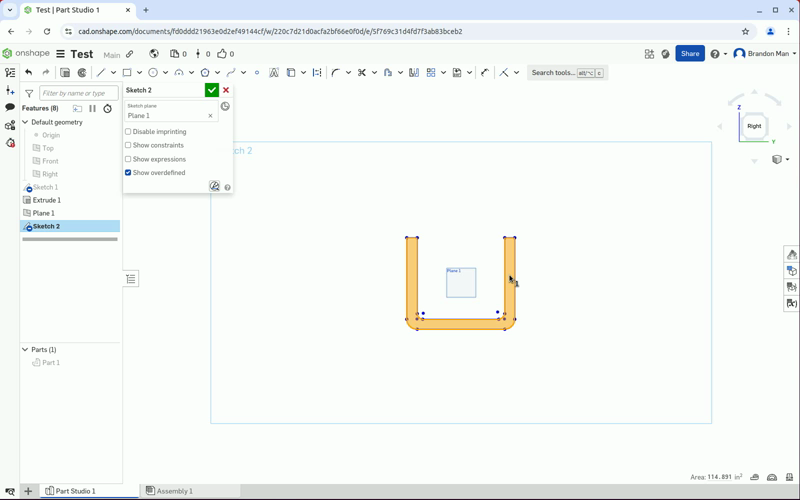
mouse_move(73, 352)
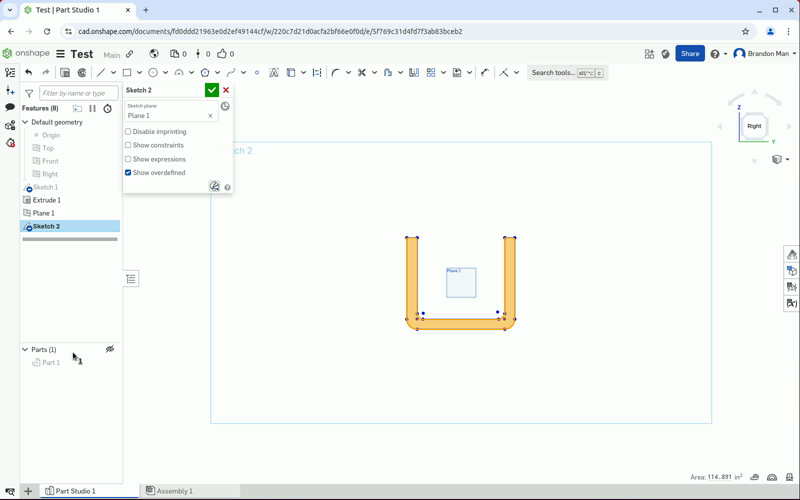
key(shift+y)
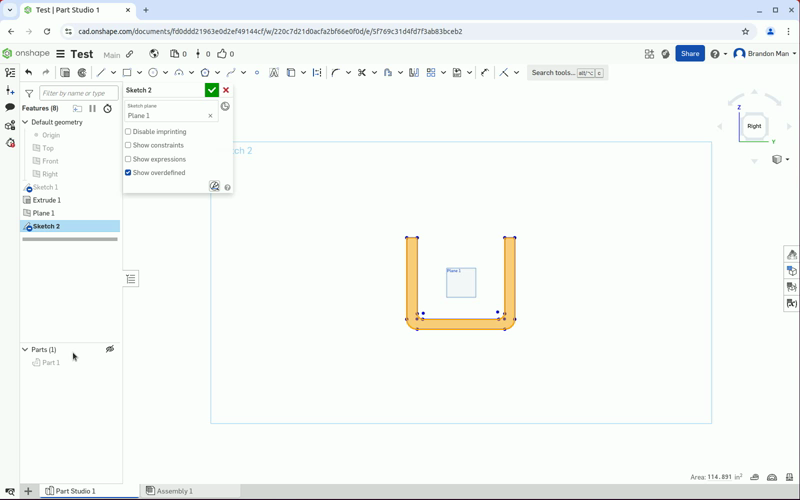
key(shift+e)
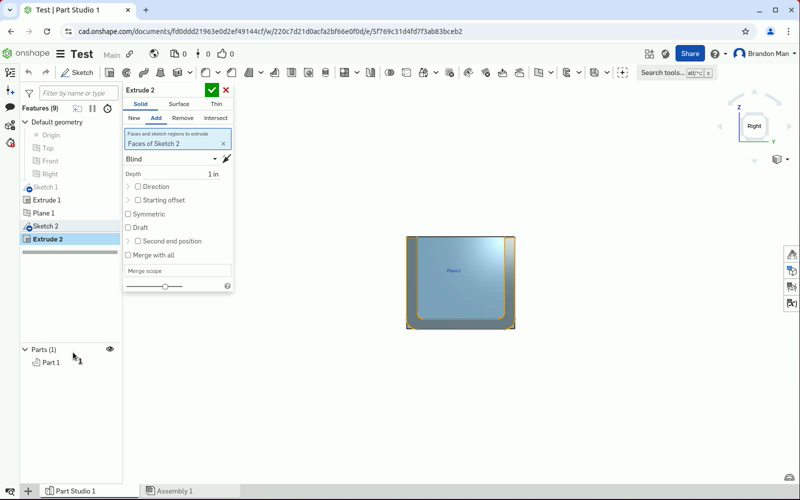
mouse_move(143, 106)
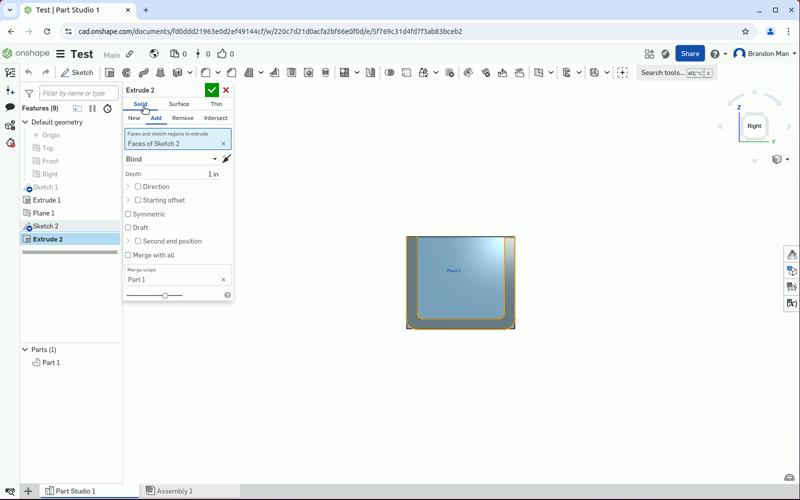
click(143, 106)
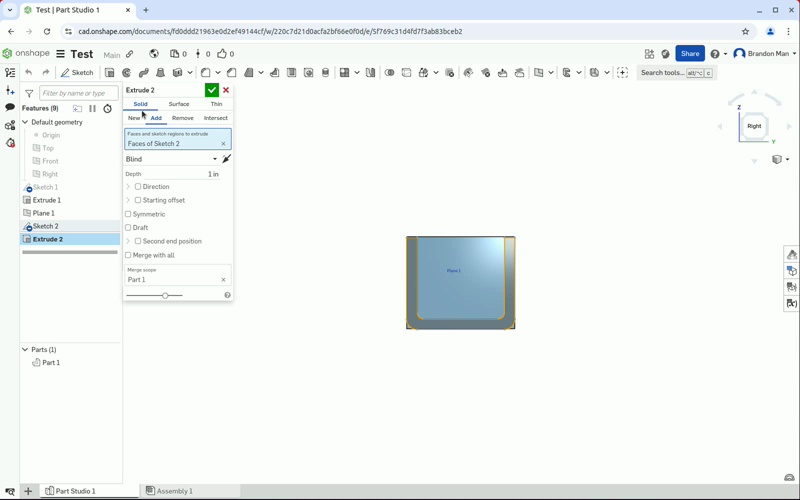
mouse_move(137, 120)
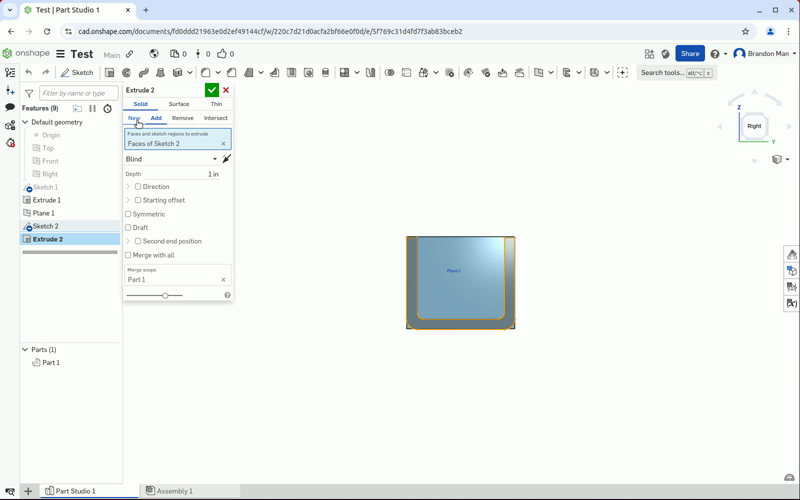
click(137, 120)
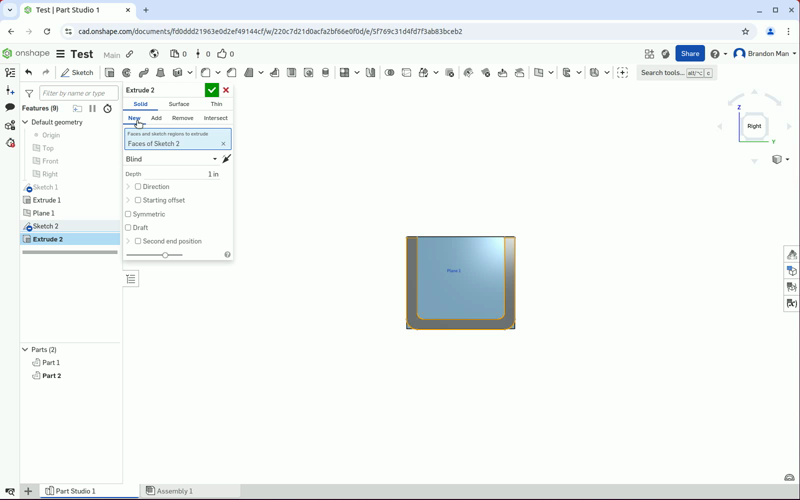
key(tab, 4)
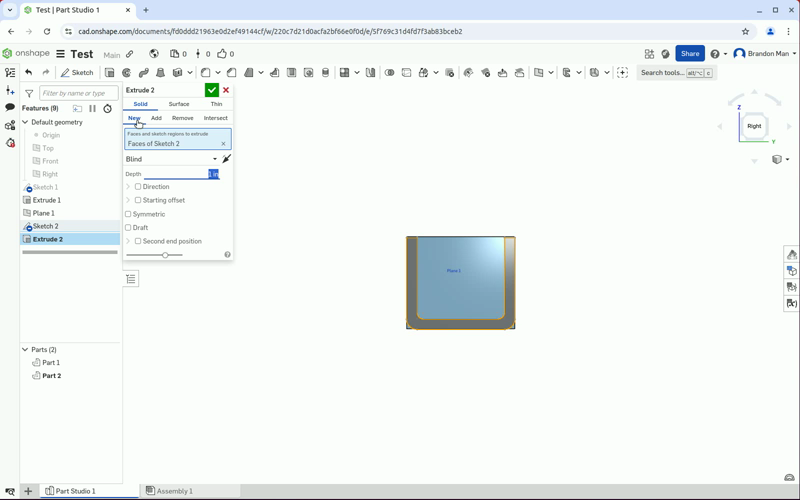
text(20.942)
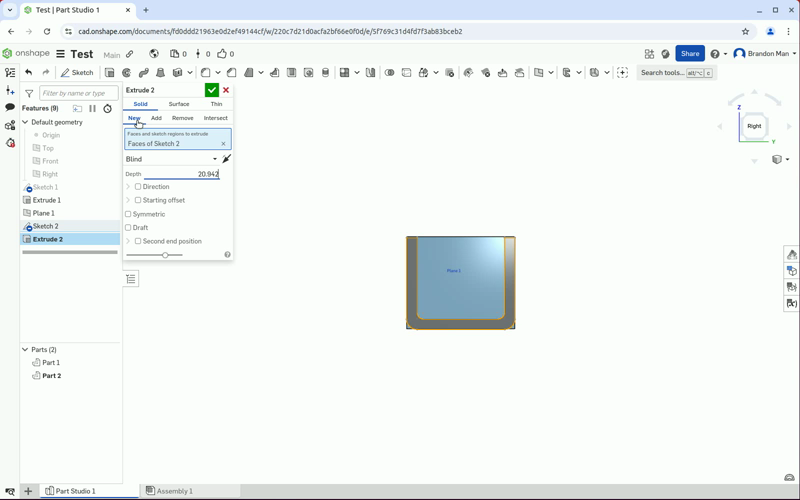
key(enter)
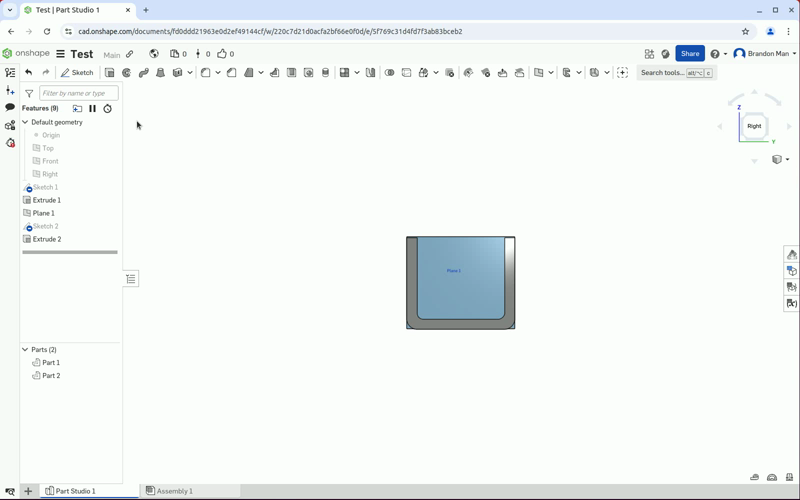
key(shift+h)
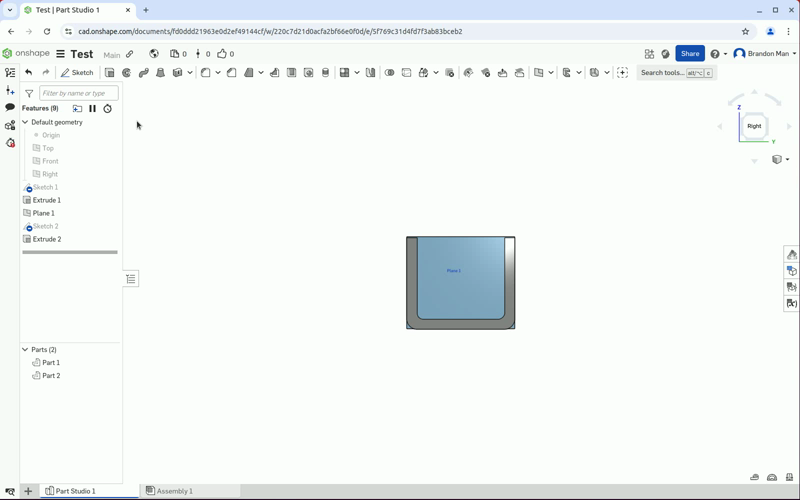
key(shift+h)
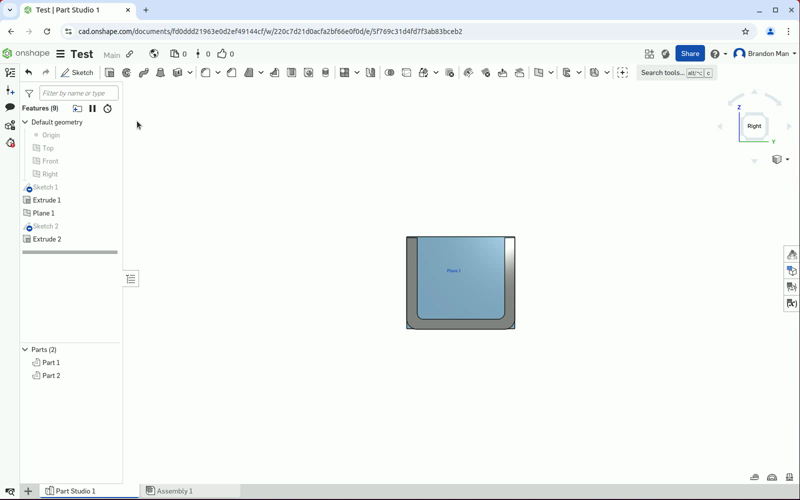
key(shift+7)
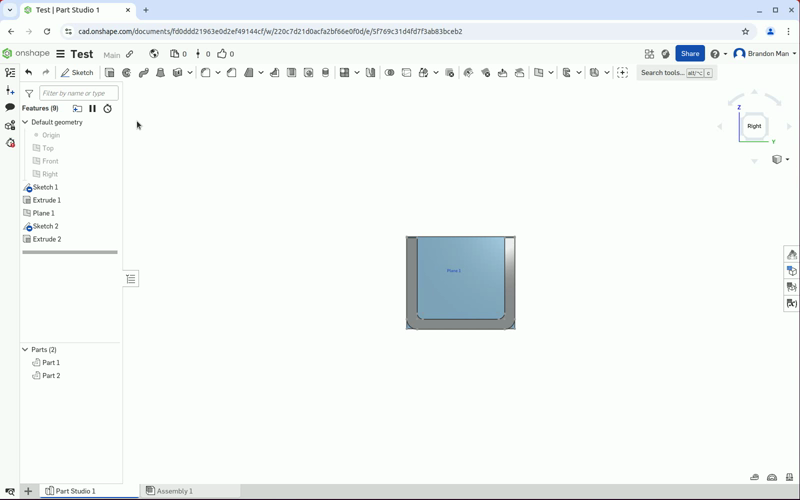
key(right, 2)
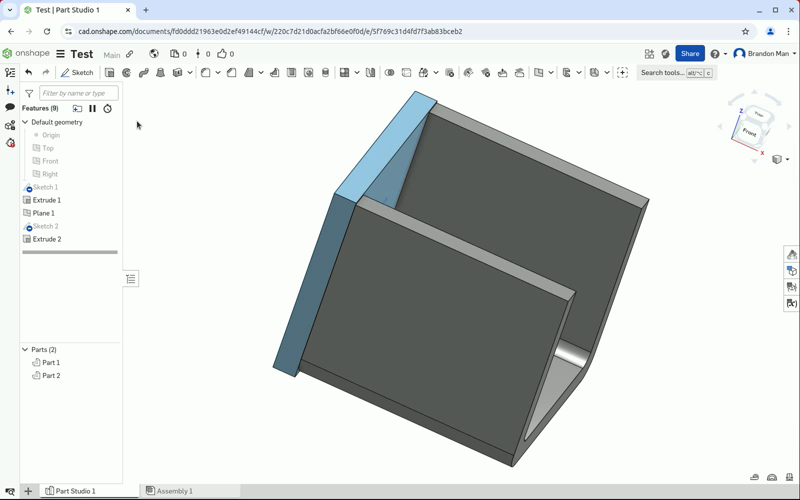
key(down, 2)
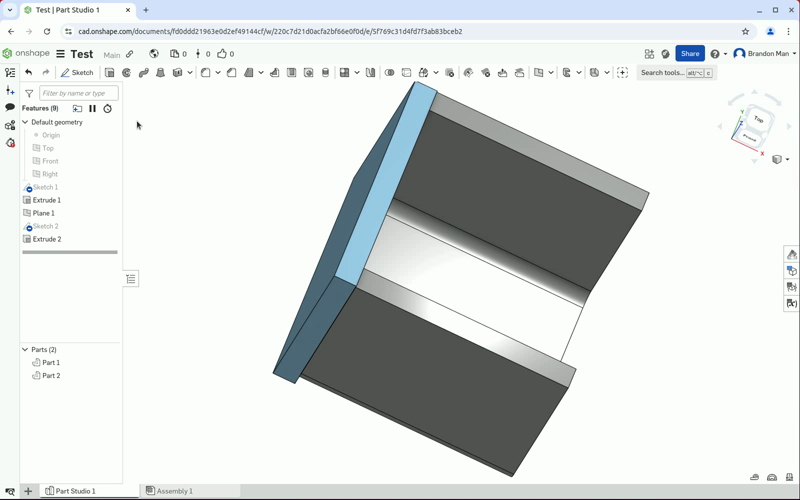
key(up, 2)
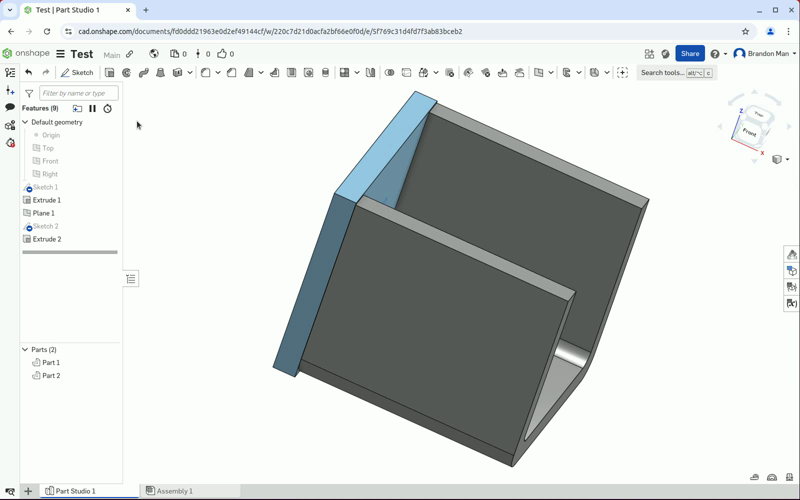
key(left, 2)
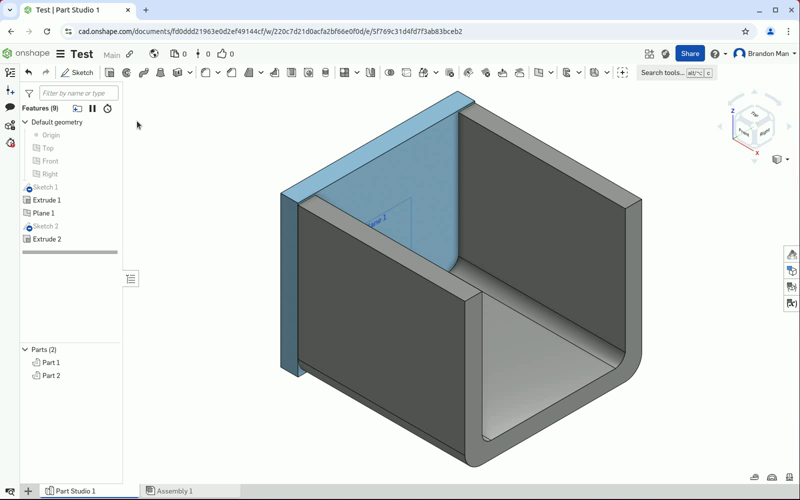
mouse_move(73, 189)
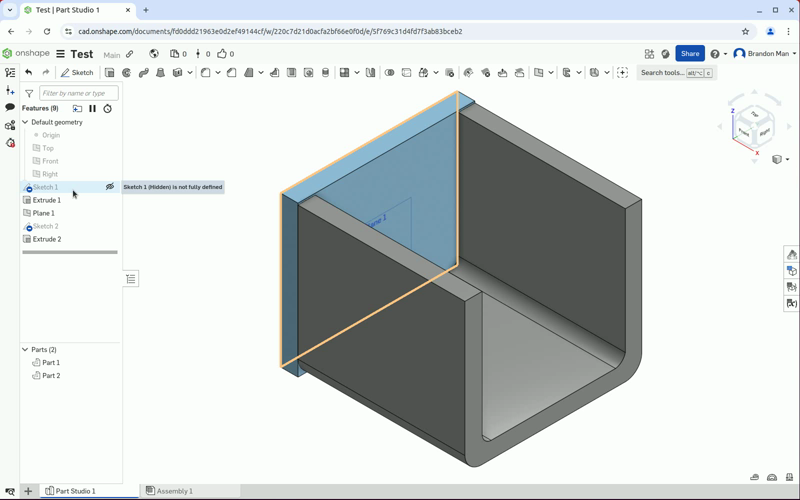
click(73, 189)